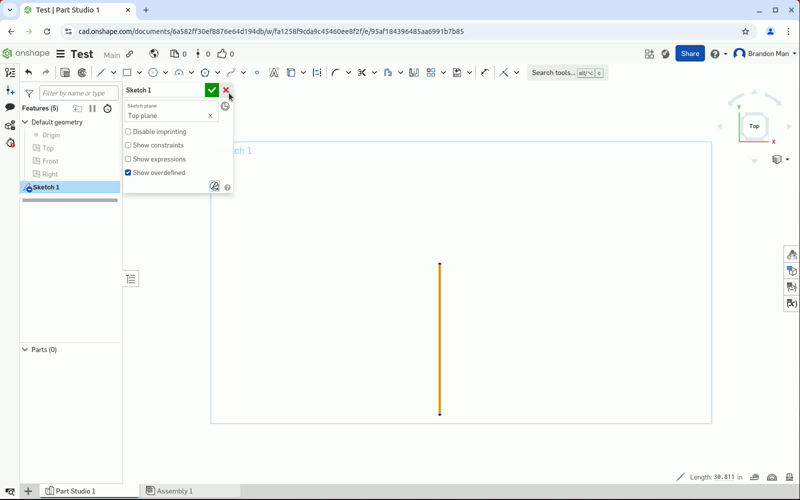
key(shift+h)
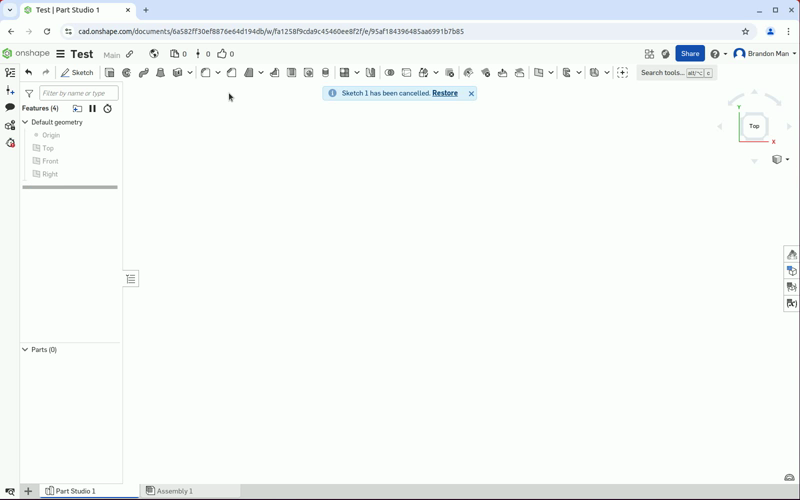
mouse_move(73, 352)
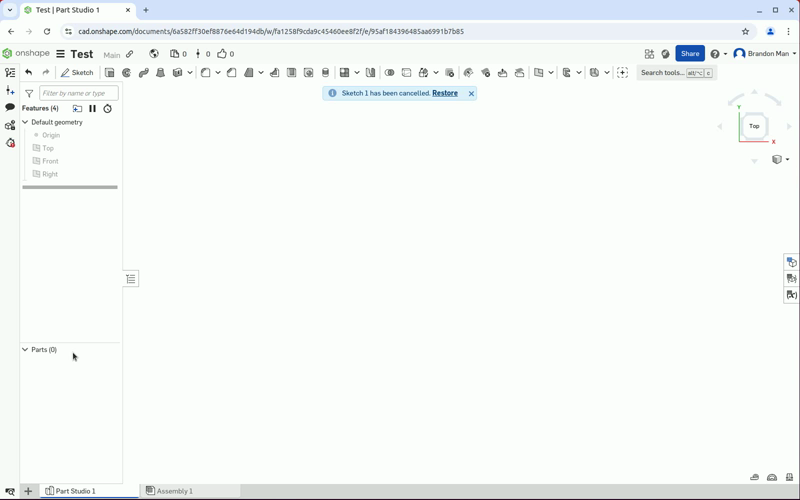
key(y)
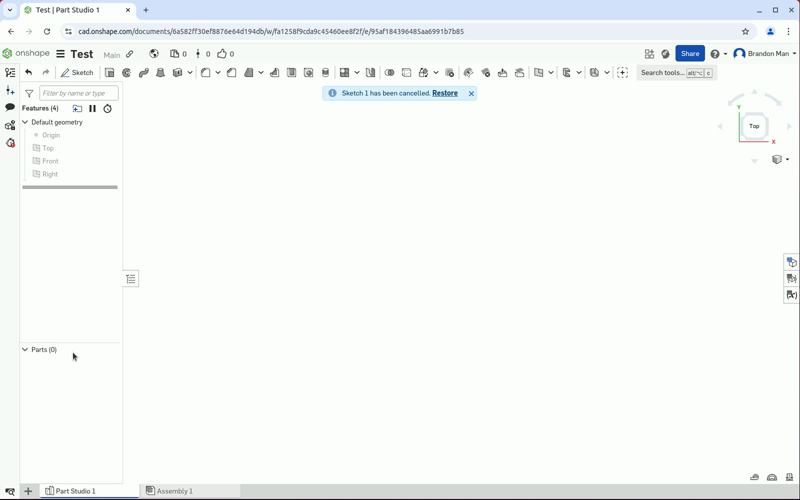
key(shift+p)
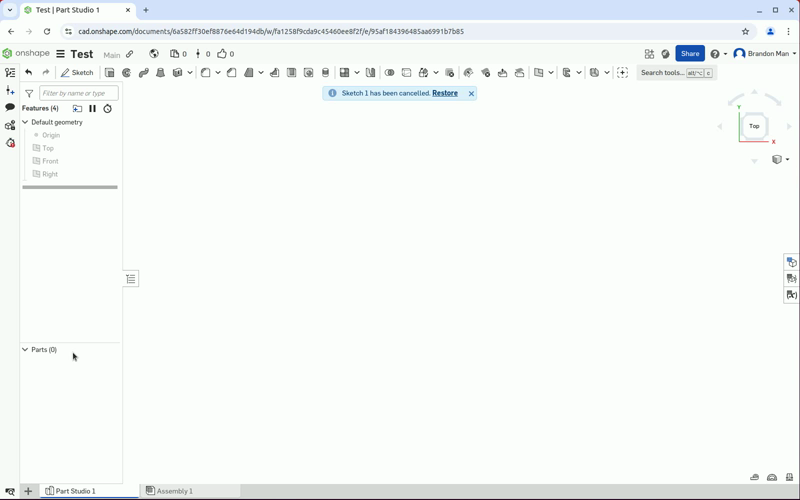
key(space)
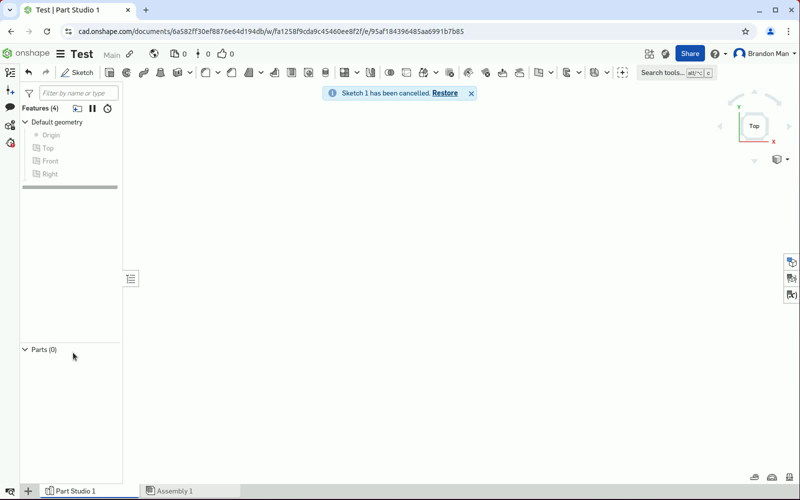
key_down(shift)
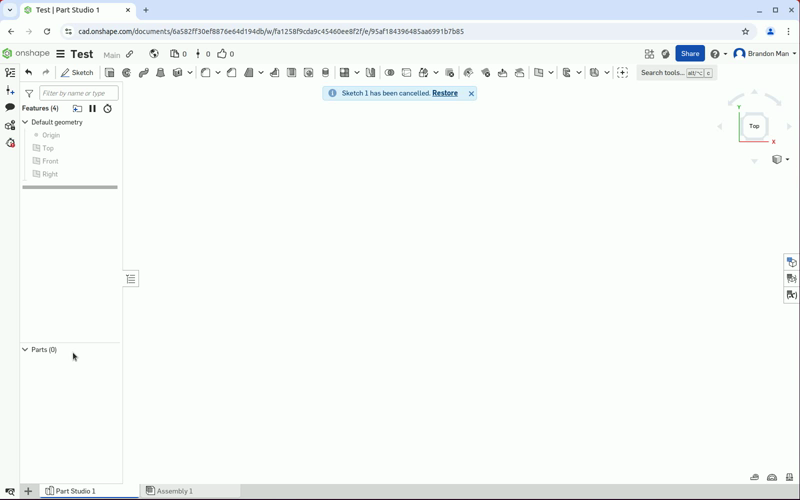
key(up)
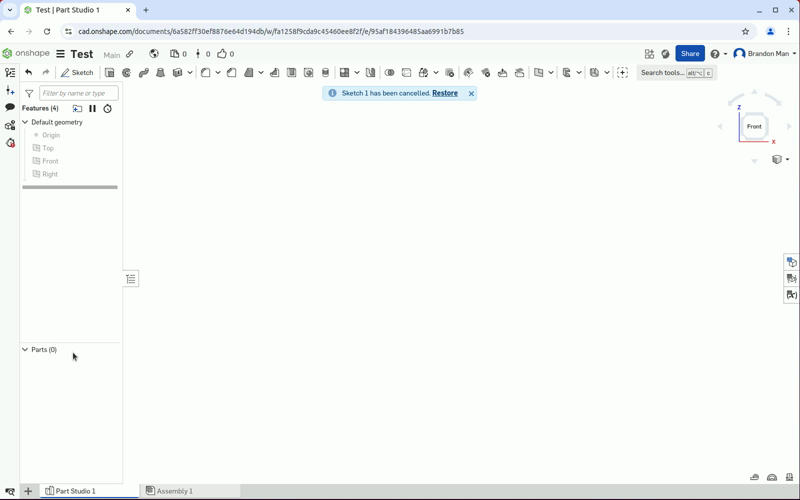
key_up(shift)
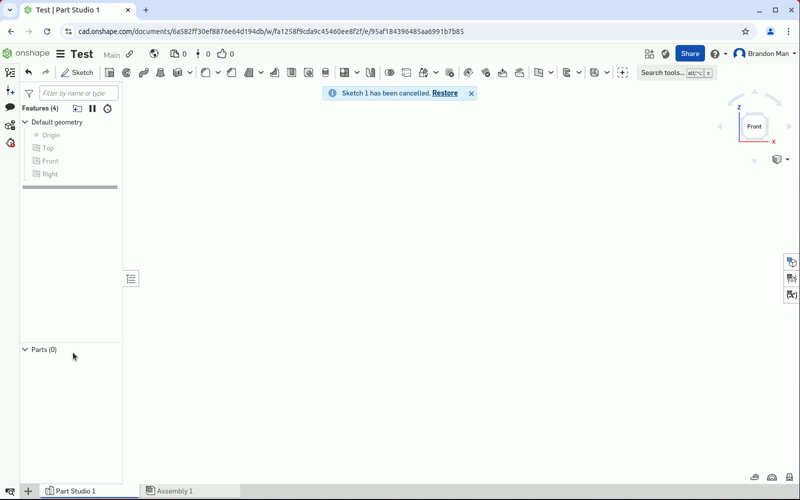
mouse_move(73, 352)
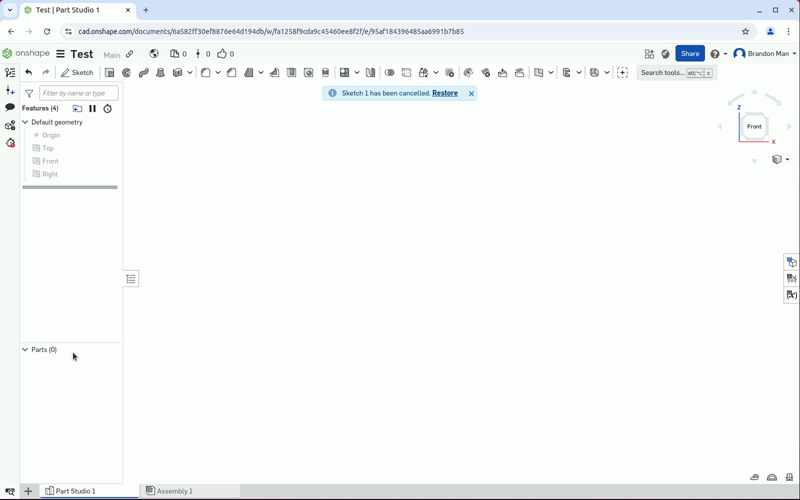
key(shift+y)
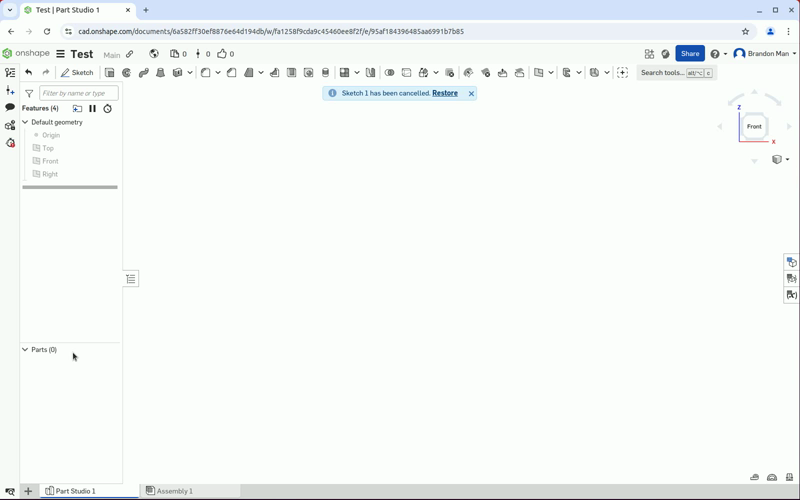
key(shift+s)
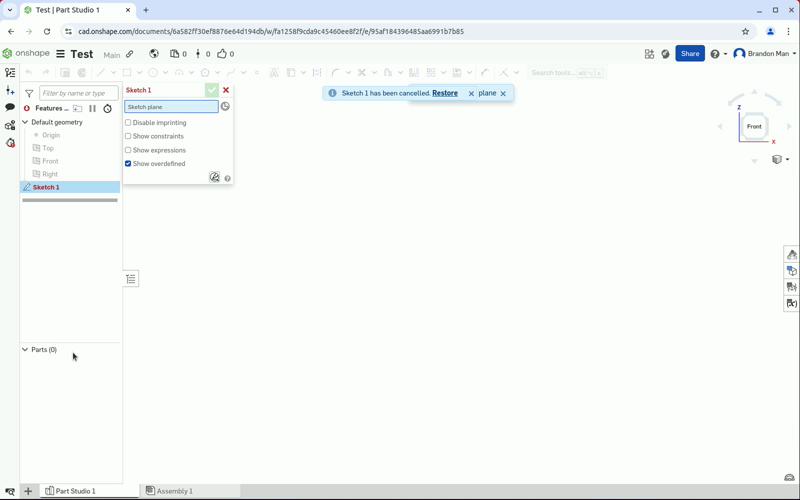
mouse_move(73, 163)
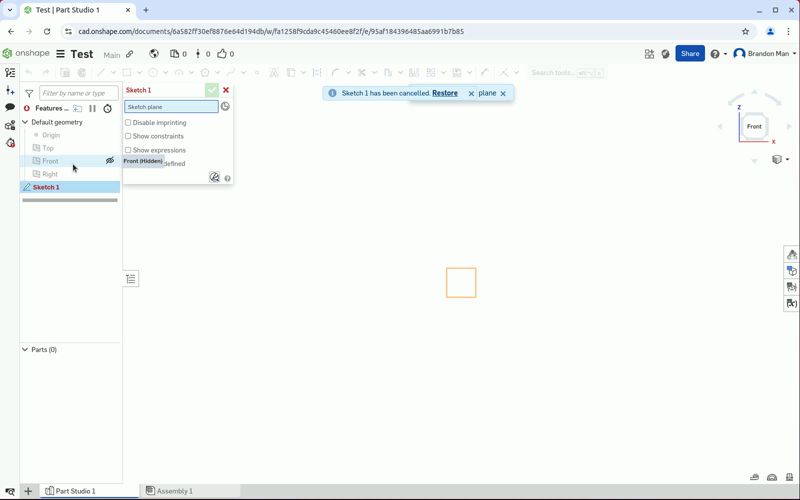
click(73, 163)
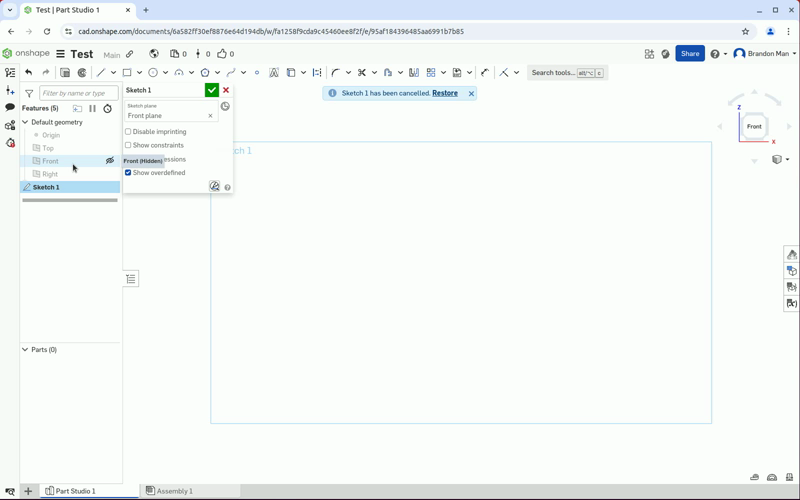
mouse_move(73, 352)
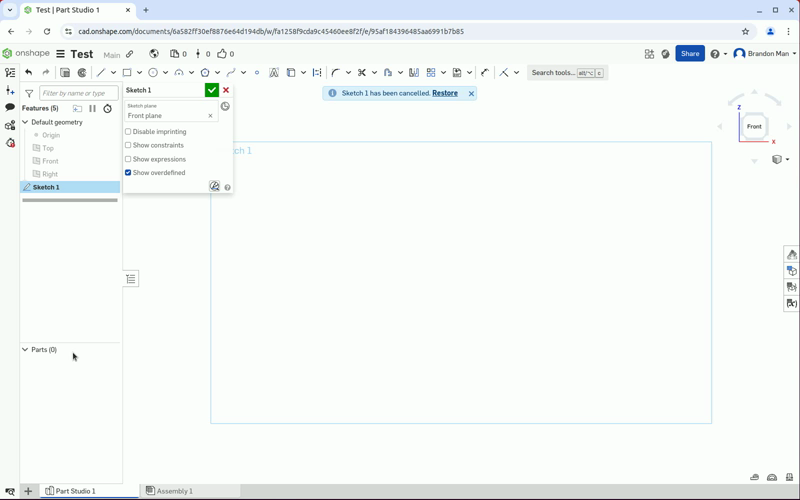
key(y)
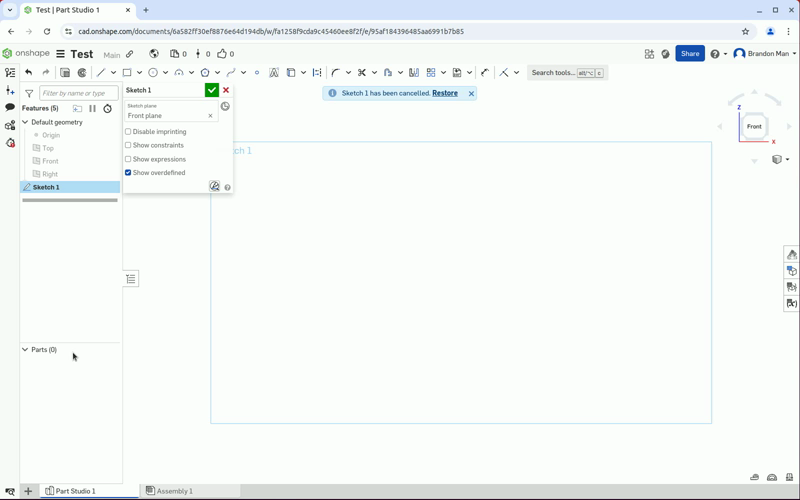
key(l)
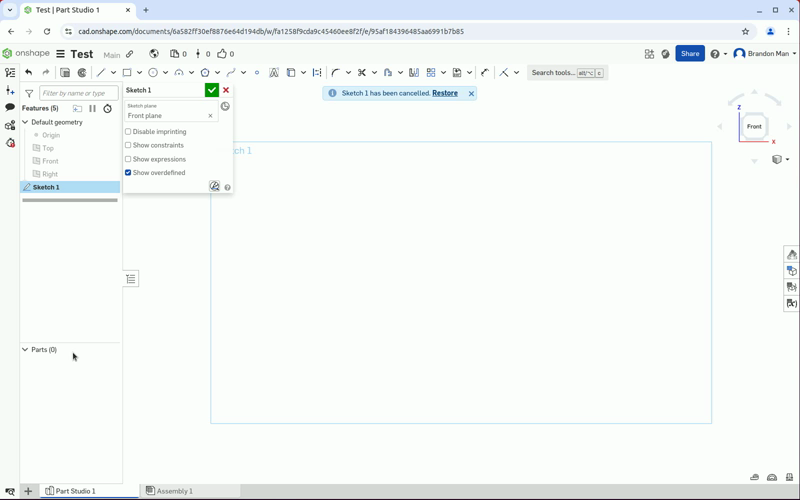
key_down(shift)
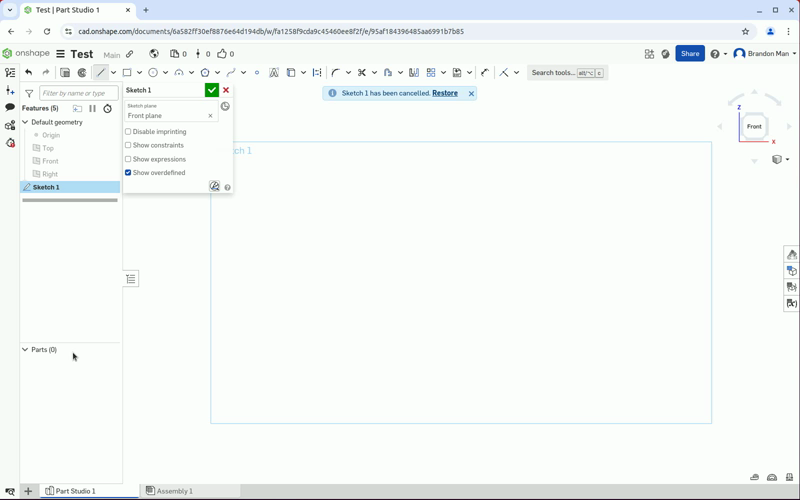
mouse_move(348, 252)
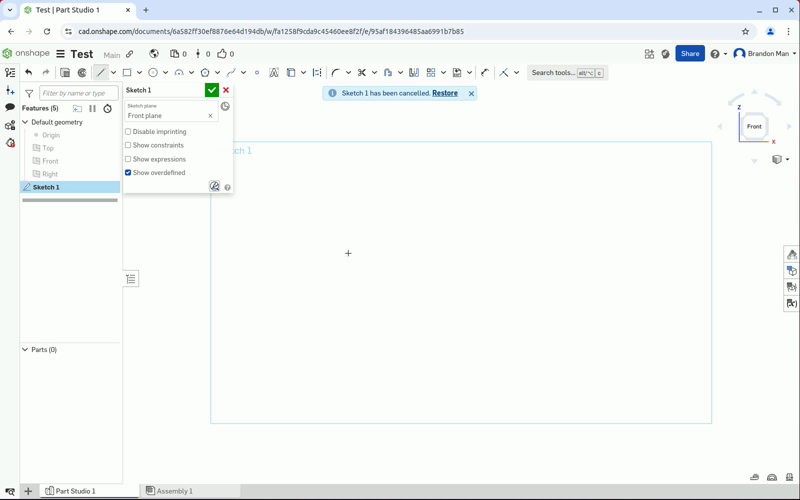
click(348, 252)
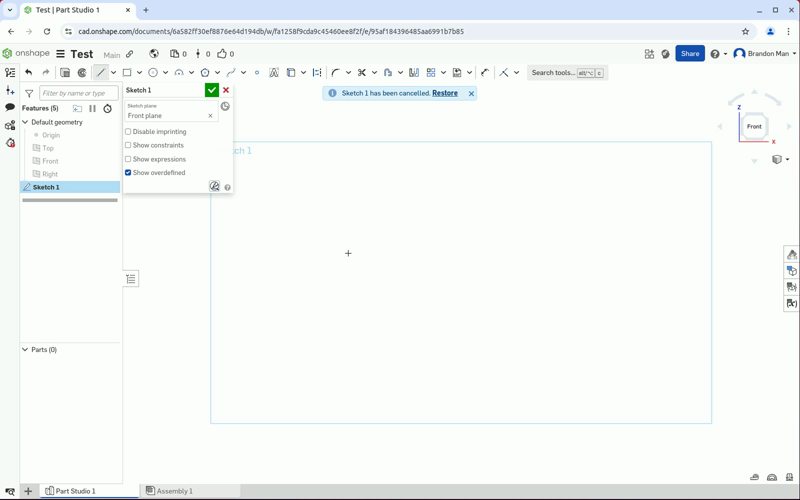
key_up(shift)
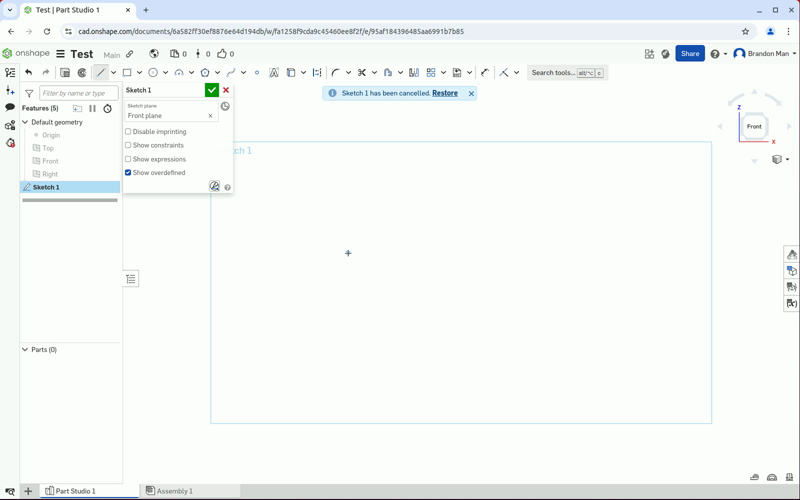
key_down(shift)
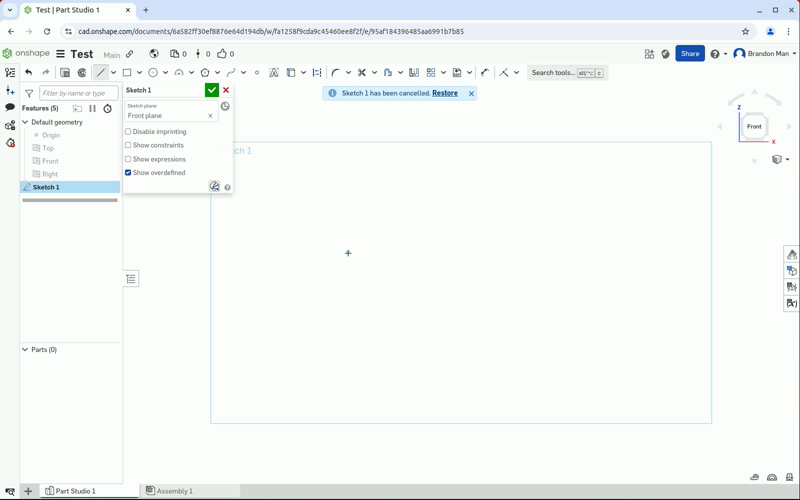
mouse_move(378, 252)
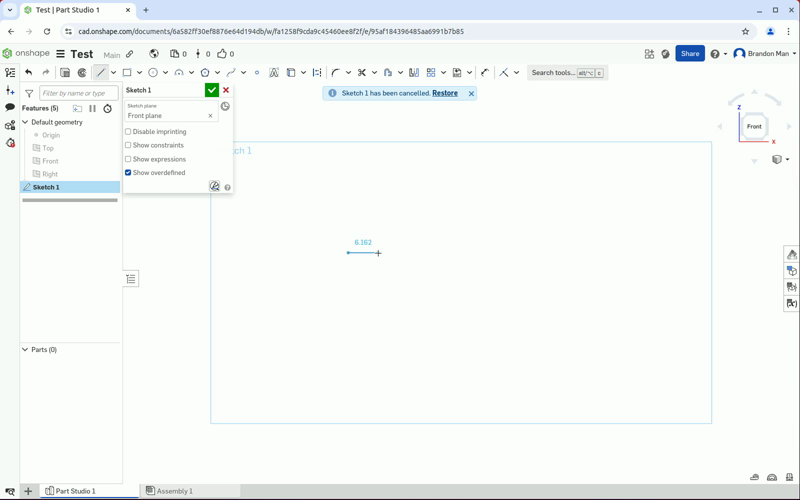
mouse_move(404, 252)
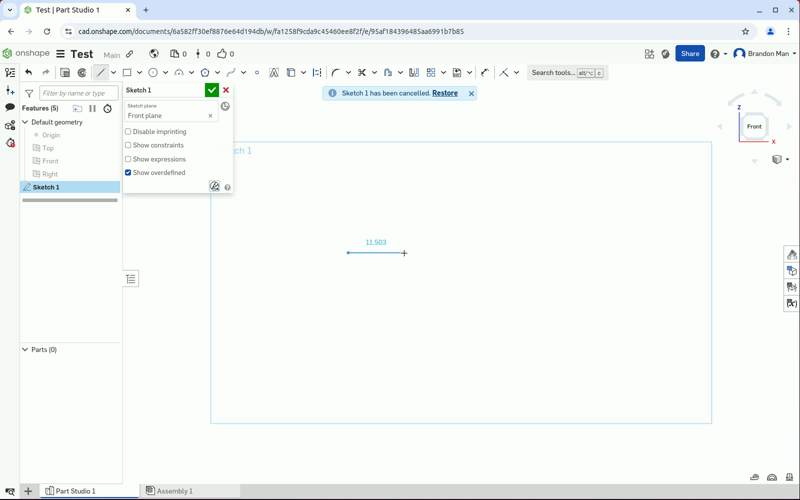
click(404, 252)
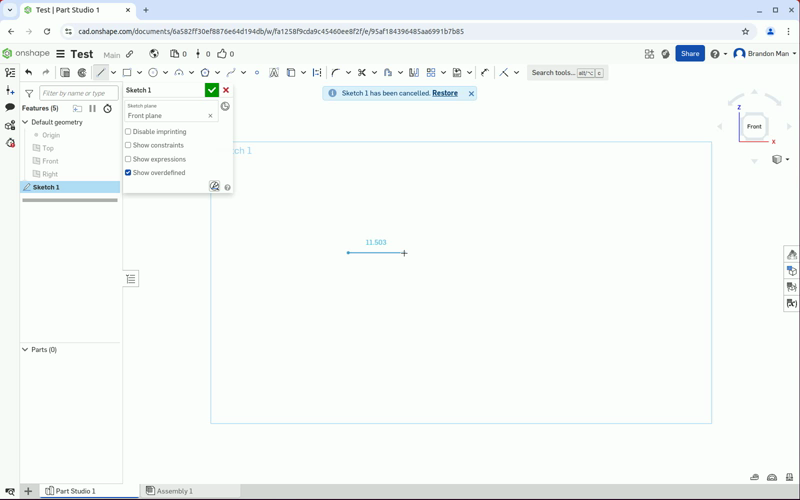
key_up(shift)
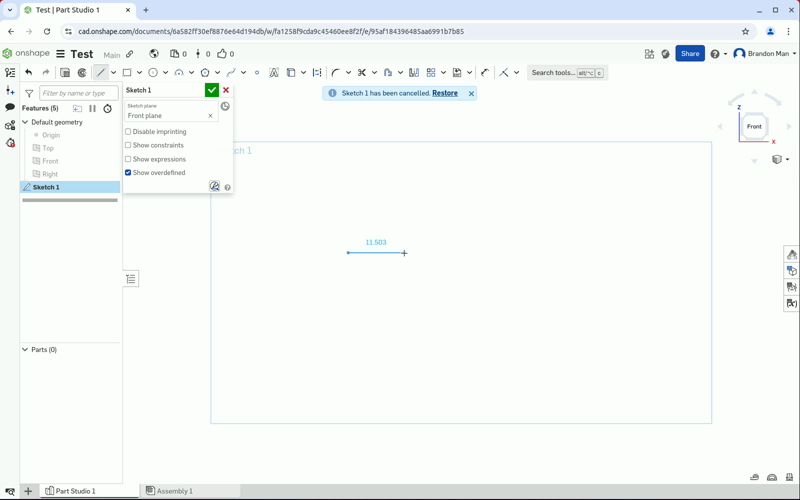
key_down(shift)
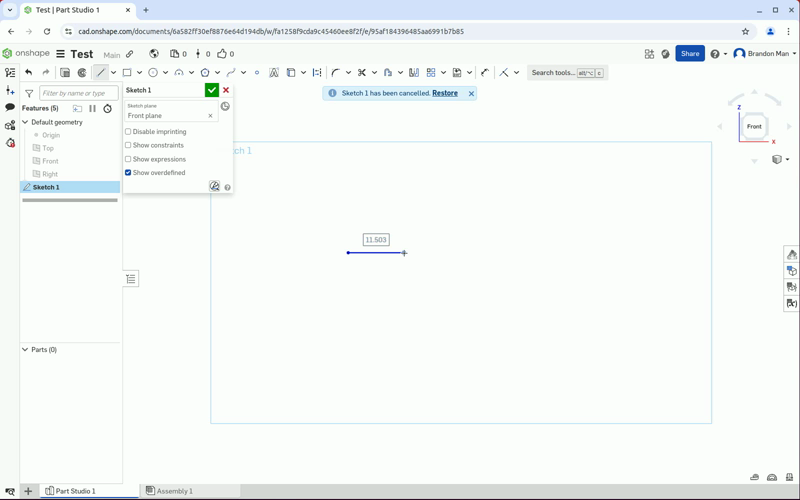
mouse_move(434, 252)
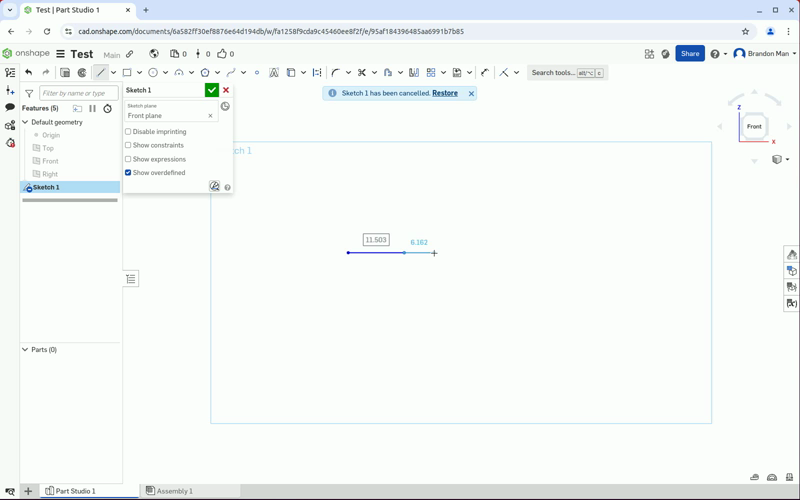
mouse_move(404, 217)
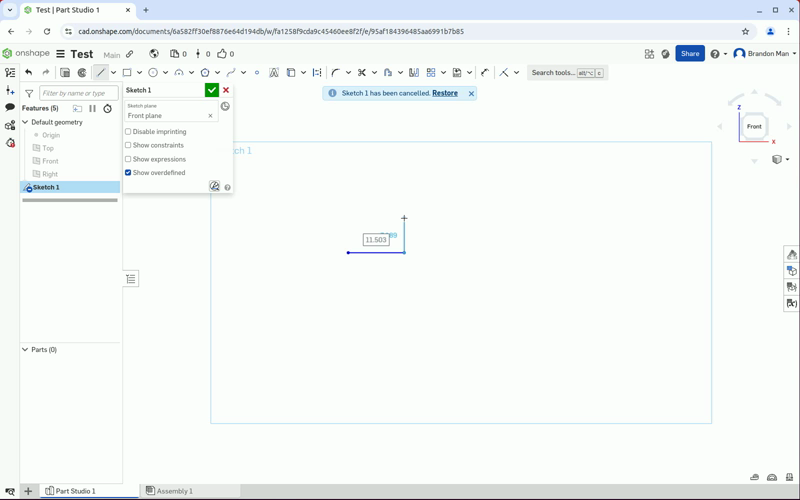
click(404, 217)
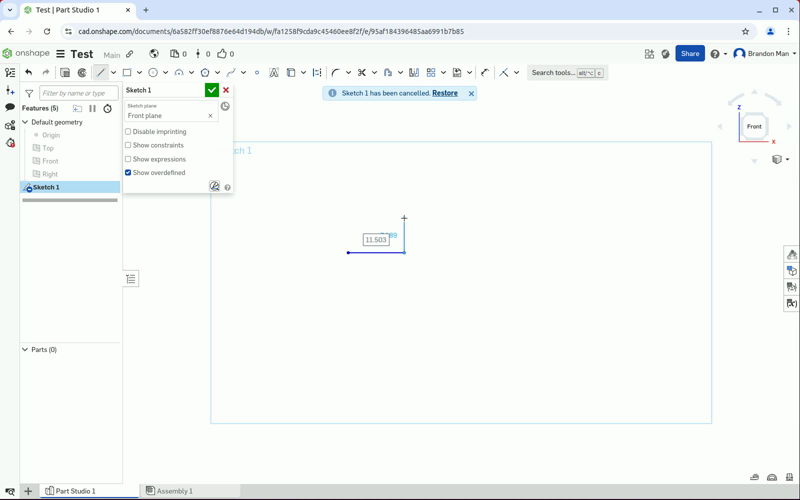
key_up(shift)
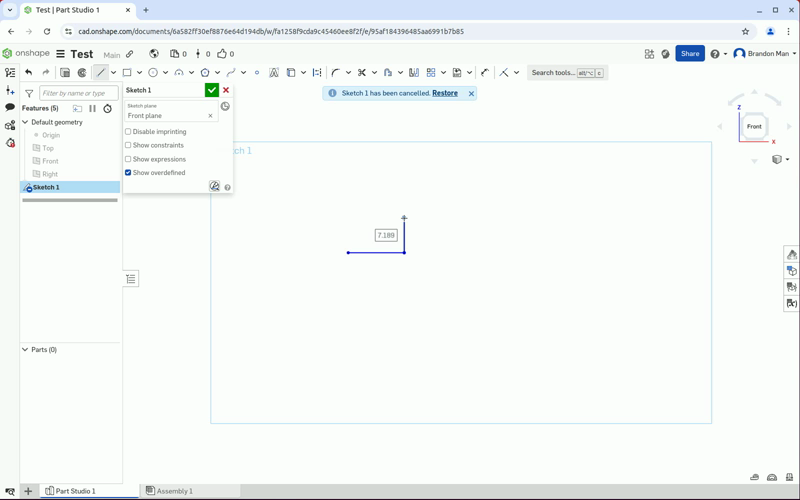
key_down(shift)
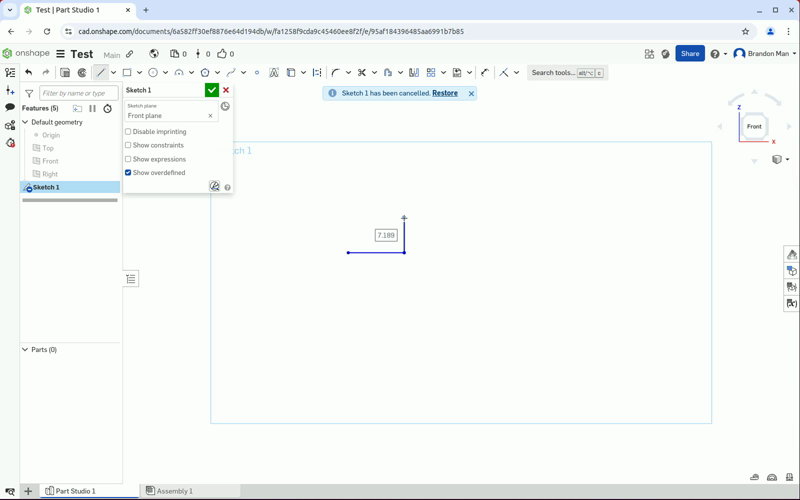
mouse_move(434, 217)
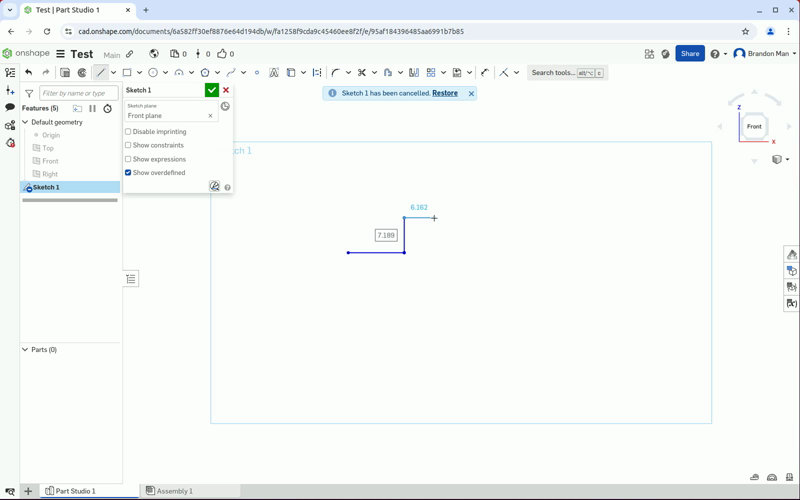
mouse_move(348, 217)
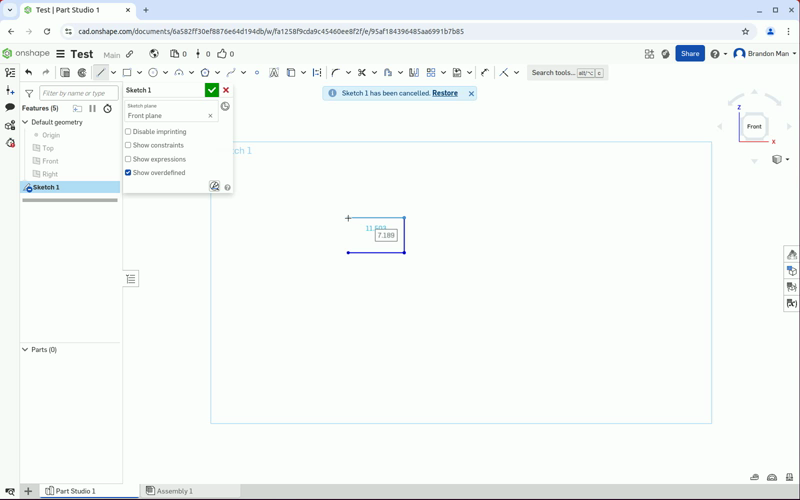
click(348, 217)
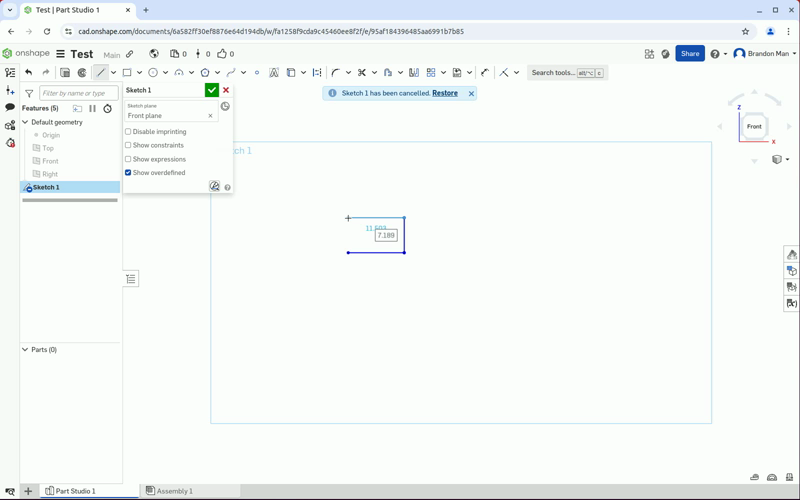
key_up(shift)
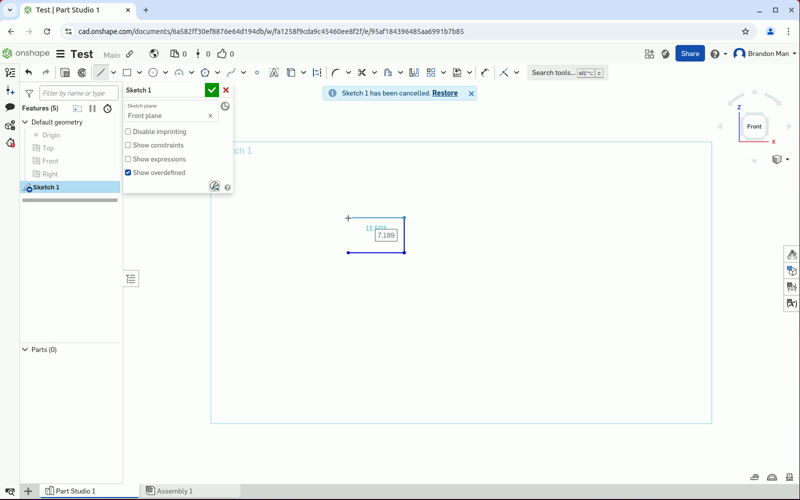
mouse_move(378, 217)
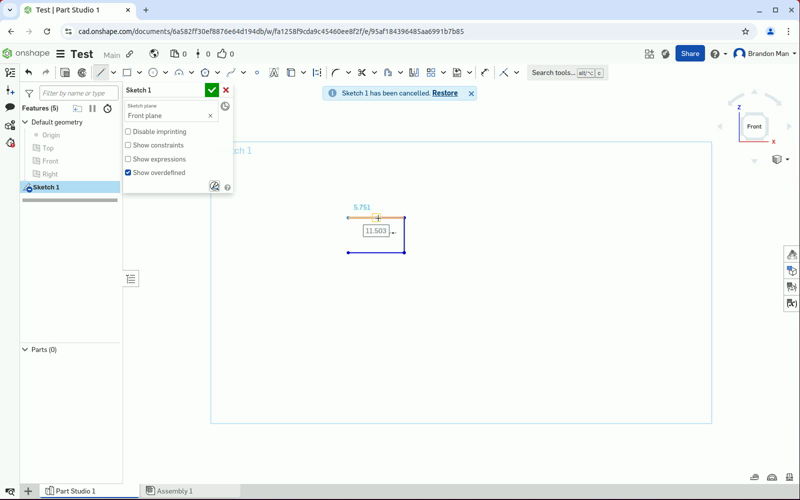
key_down(shift)
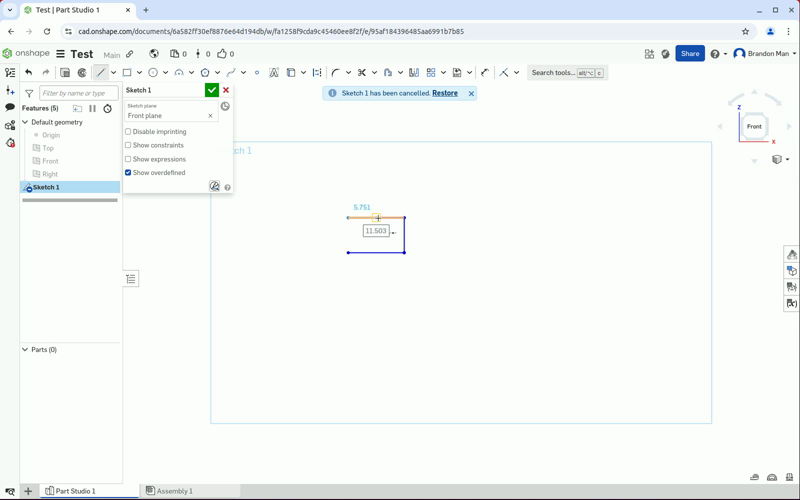
mouse_move(348, 252)
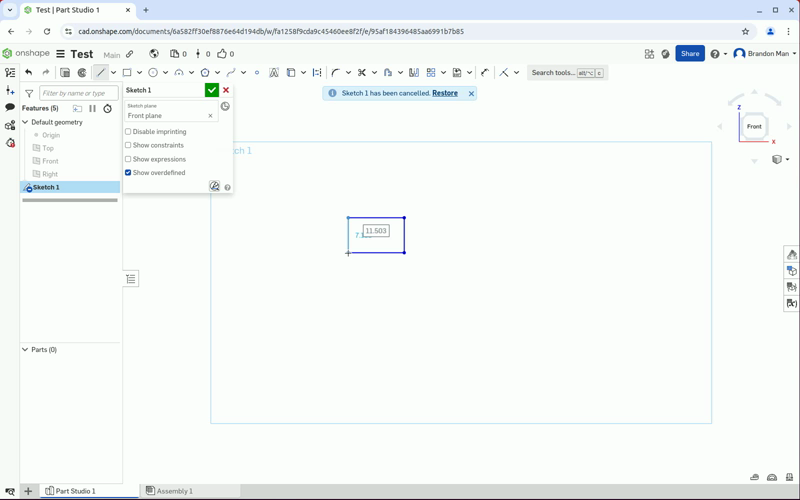
key_up(shift)
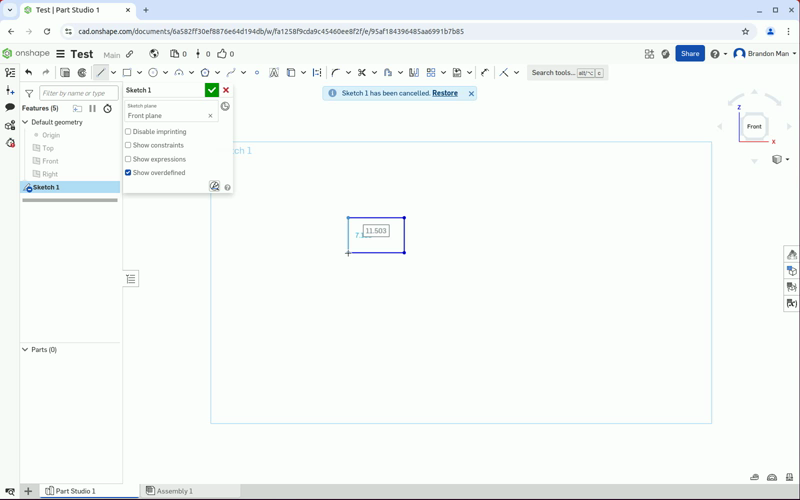
click(348, 252)
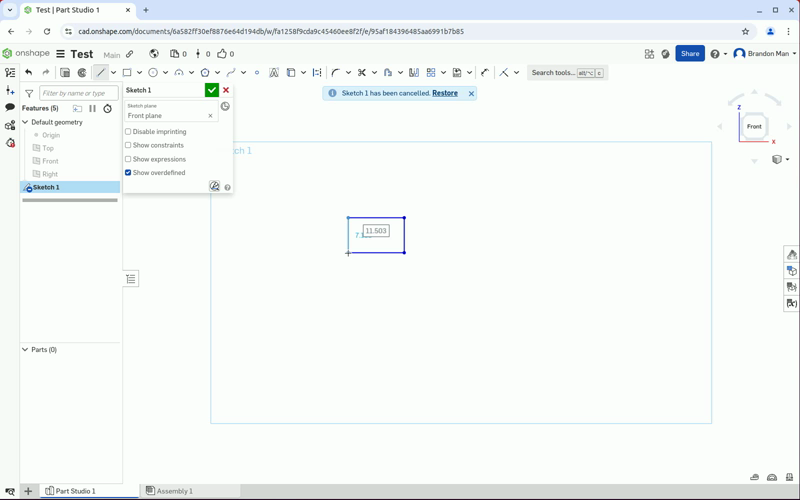
key(esc)
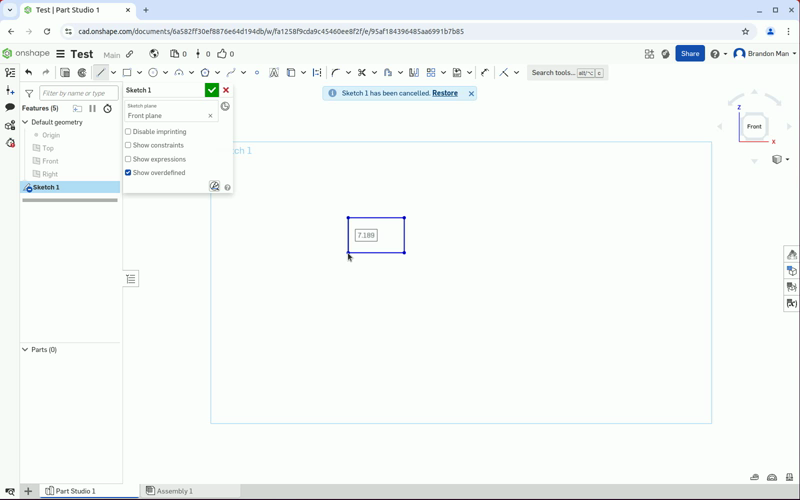
key(c)
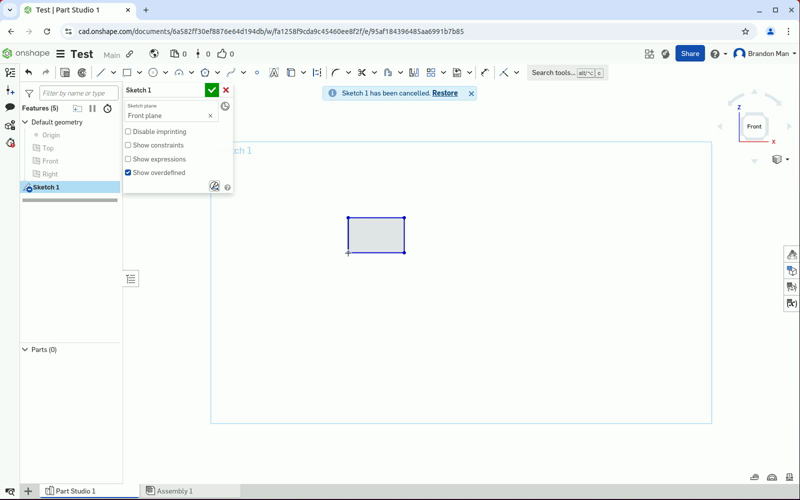
key_down(shift)
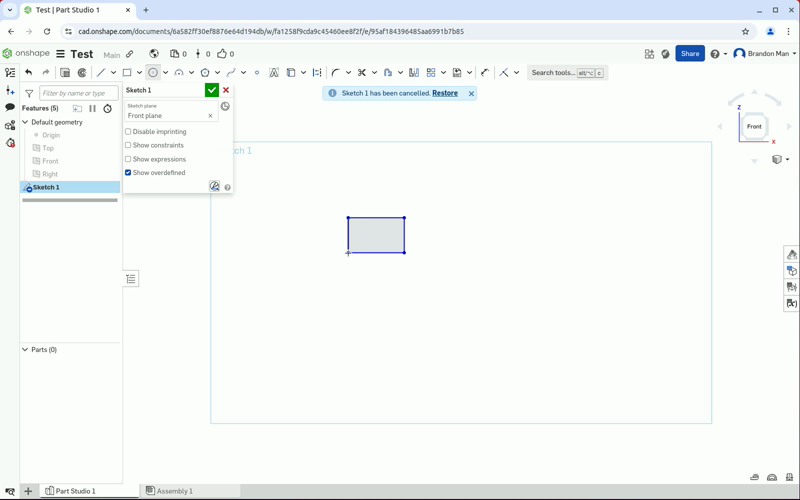
mouse_move(361, 244)
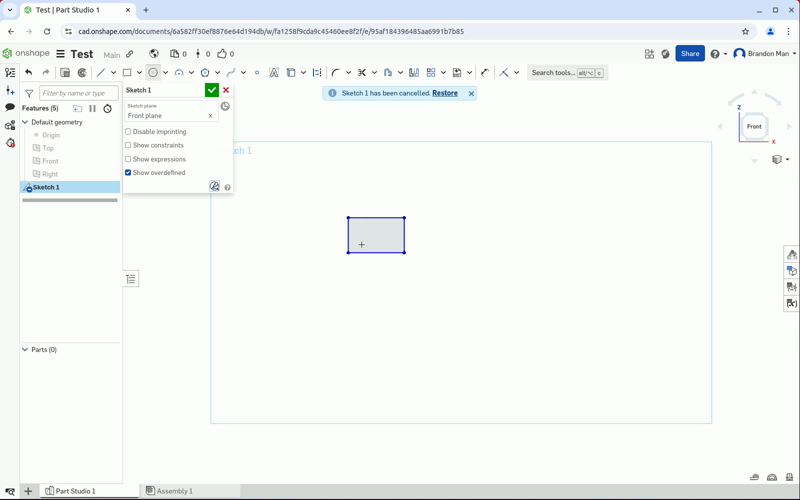
click(361, 244)
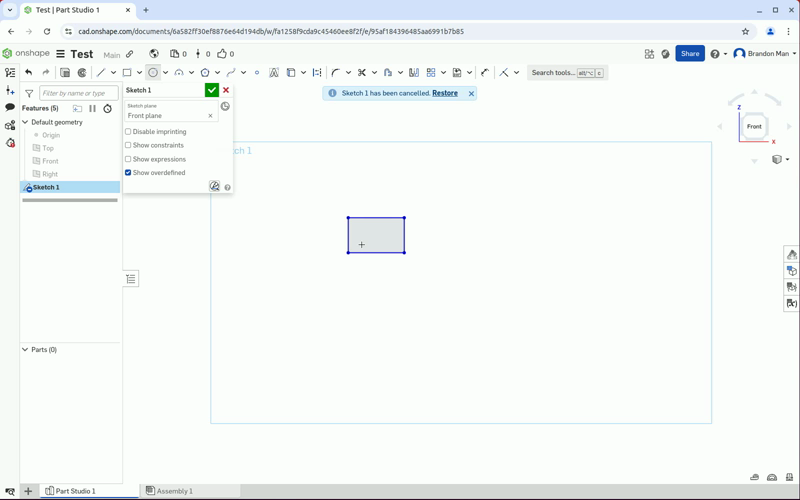
key_up(shift)
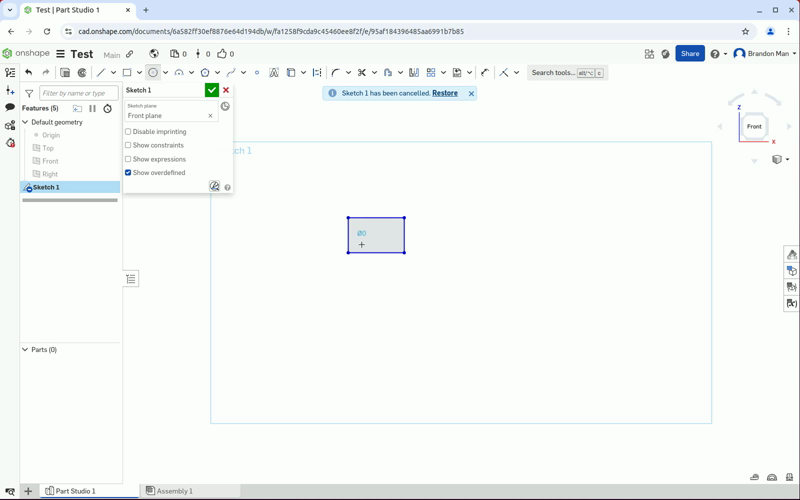
mouse_move(363, 244)
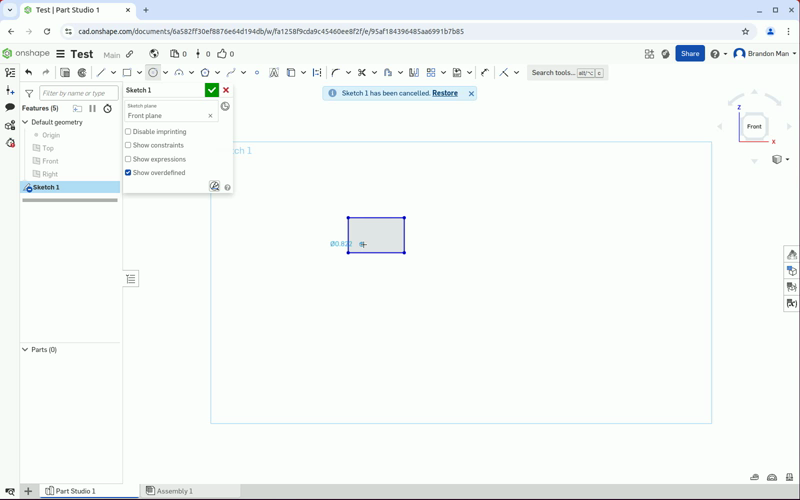
scroll(6)
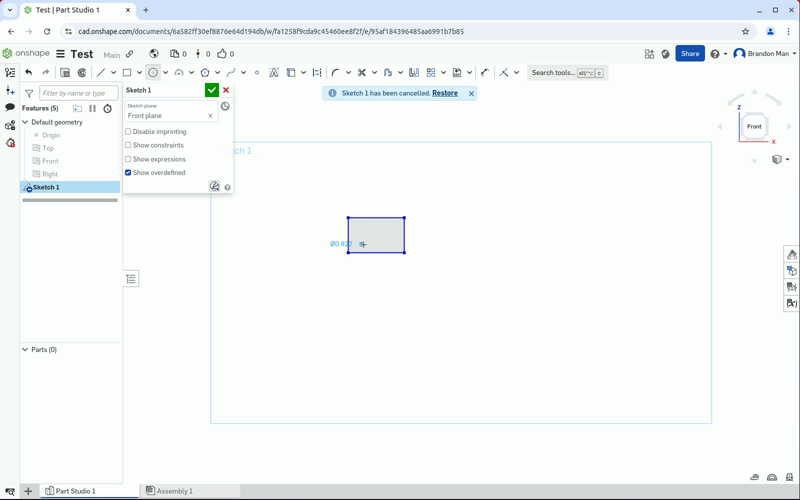
scroll(6)
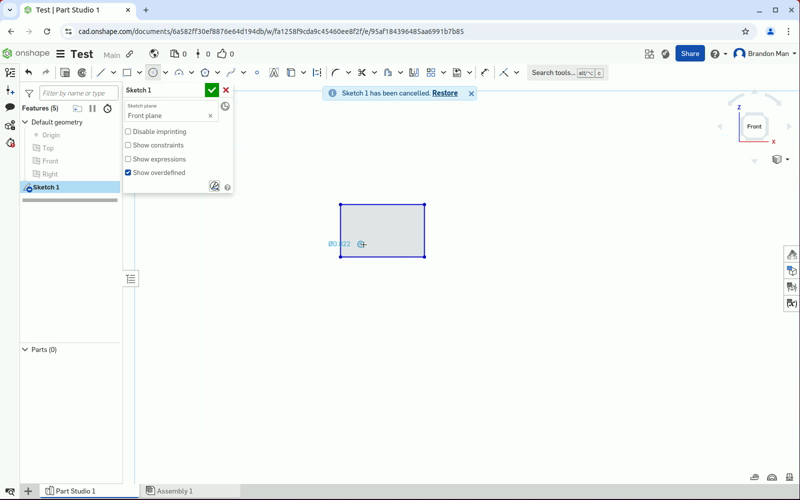
scroll(6)
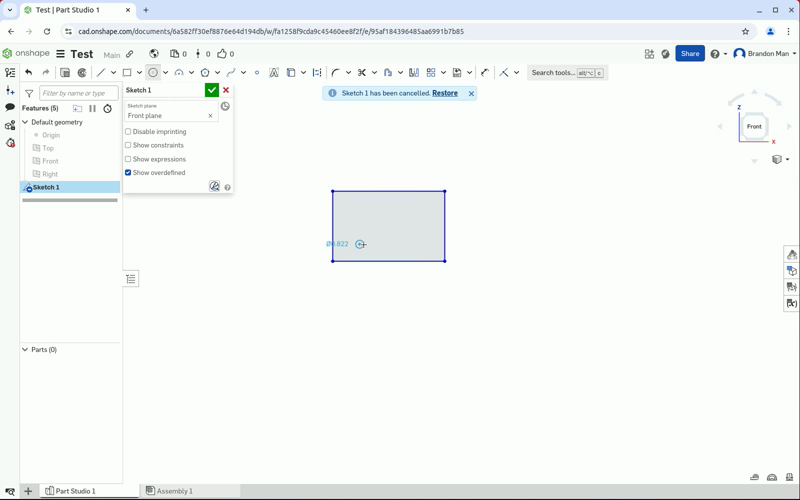
scroll(6)
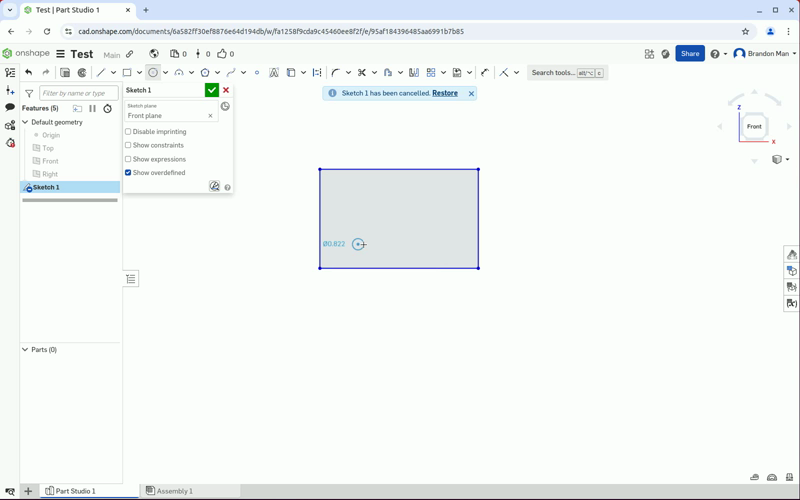
scroll(6)
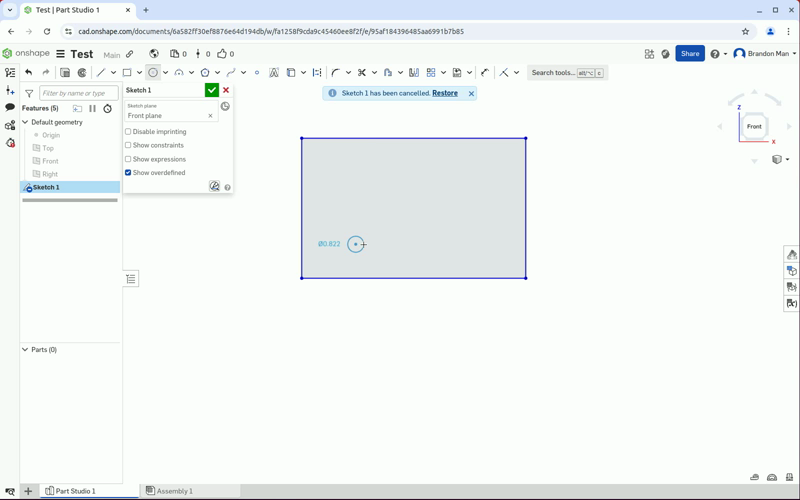
scroll(6)
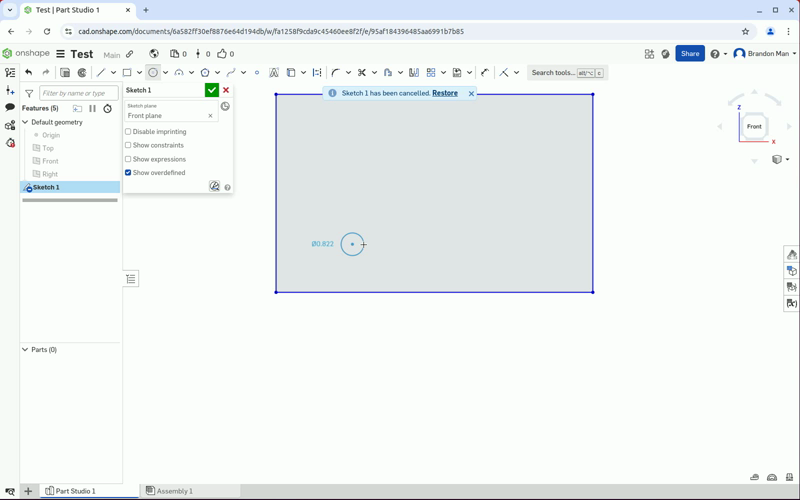
scroll(6)
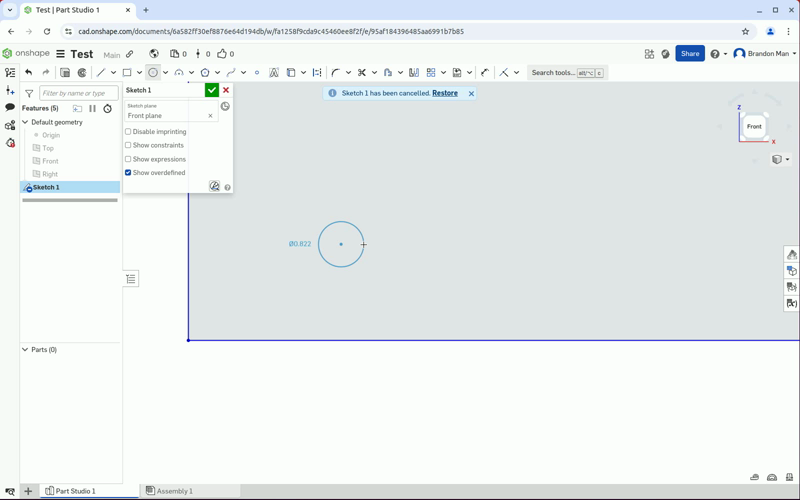
click(363, 244)
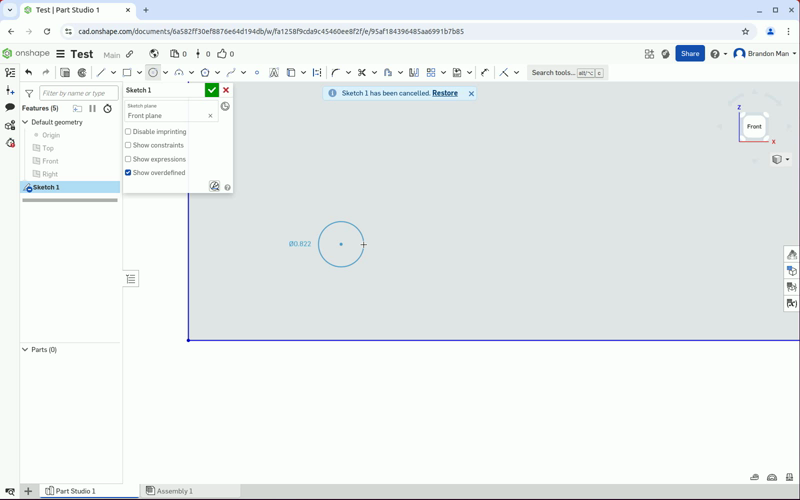
scroll(-6)
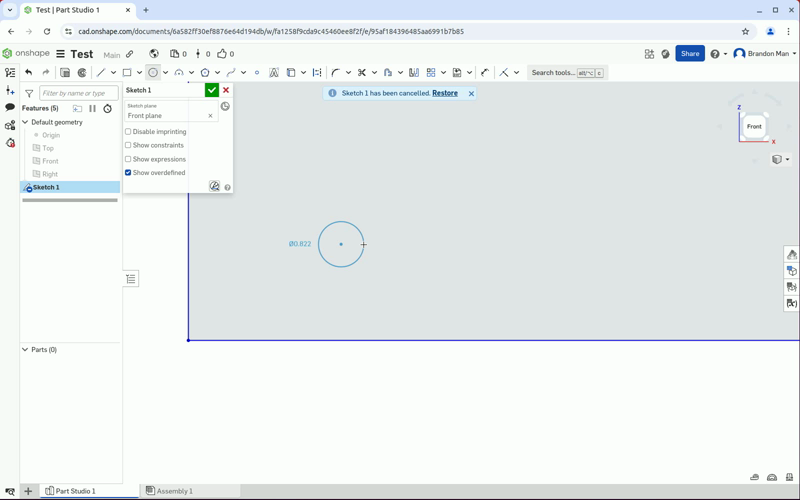
scroll(-6)
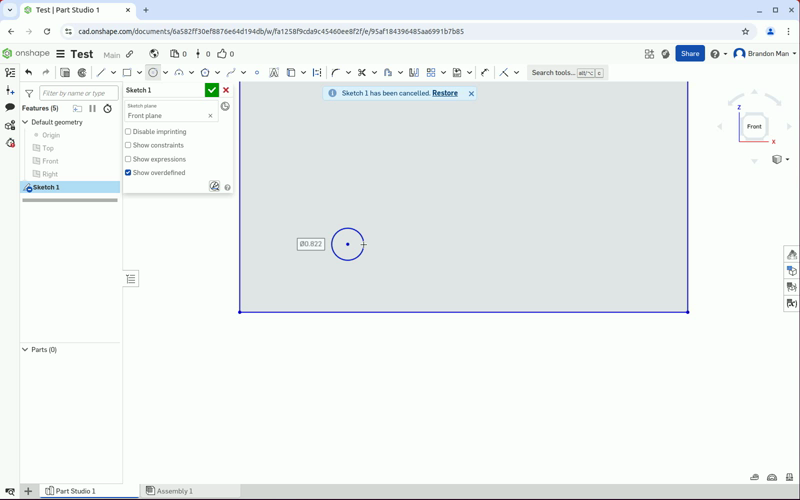
scroll(-6)
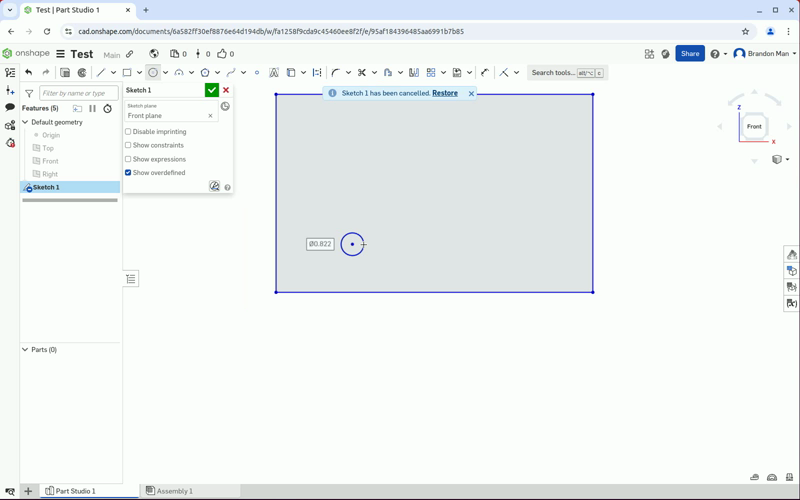
scroll(-6)
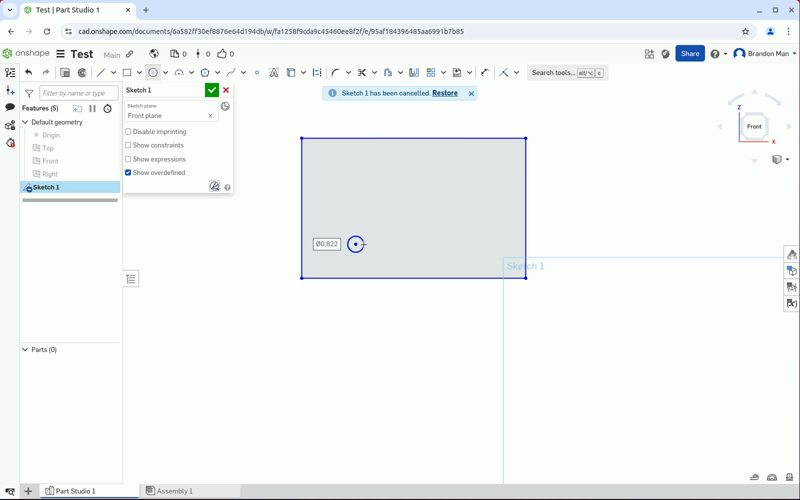
scroll(-6)
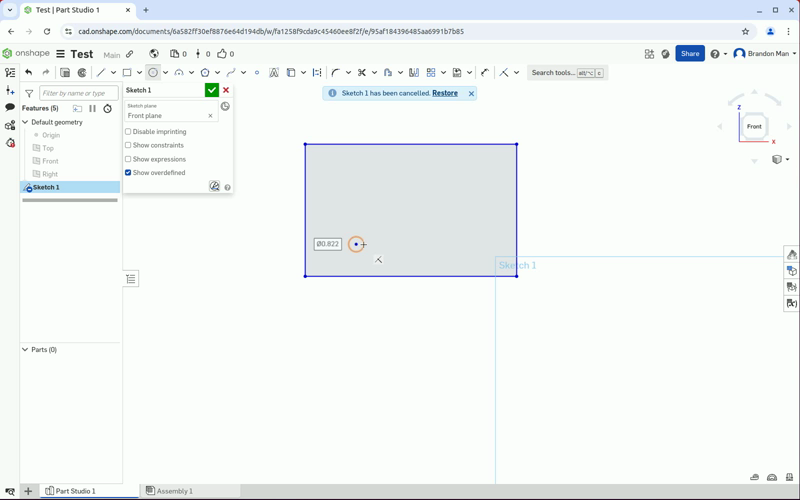
scroll(-6)
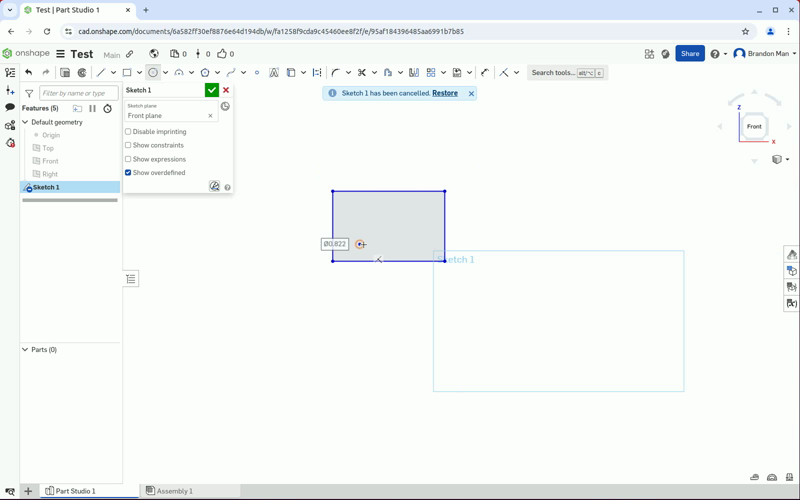
scroll(-6)
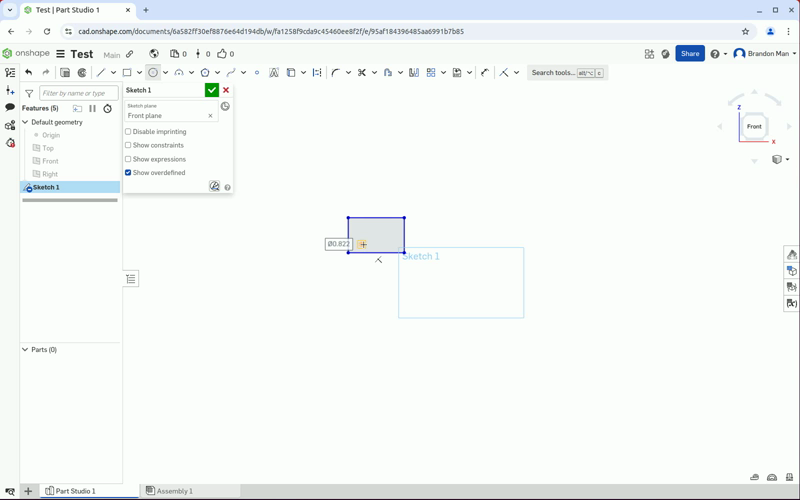
key(esc)
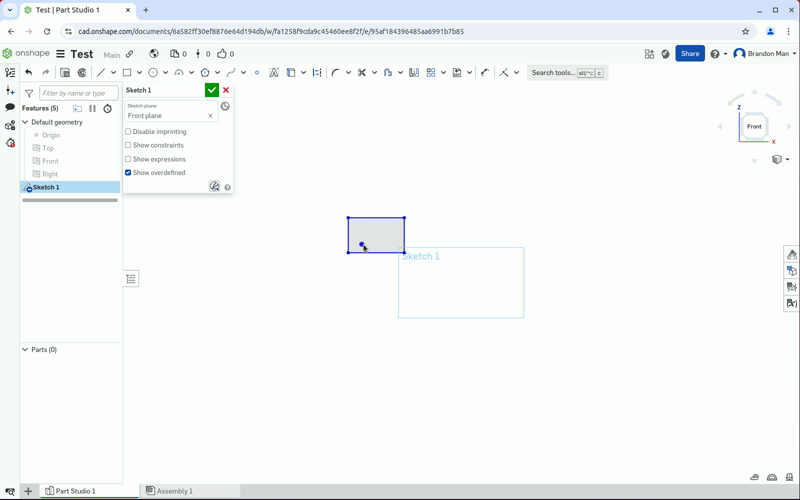
key(c)
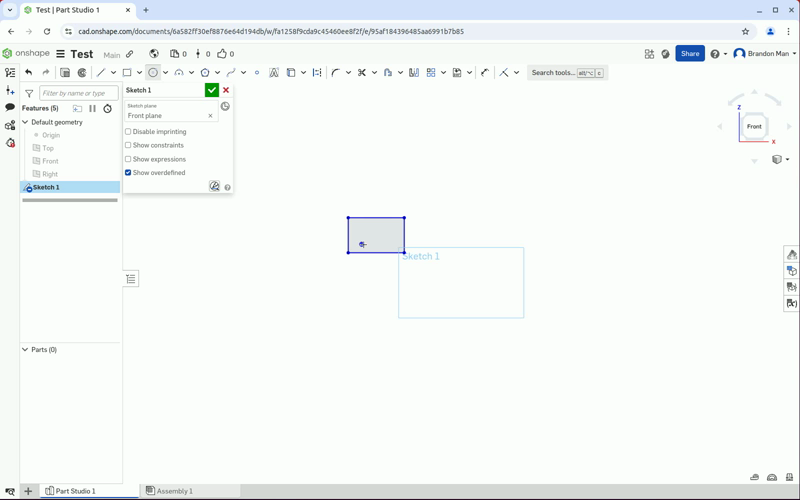
key_down(shift)
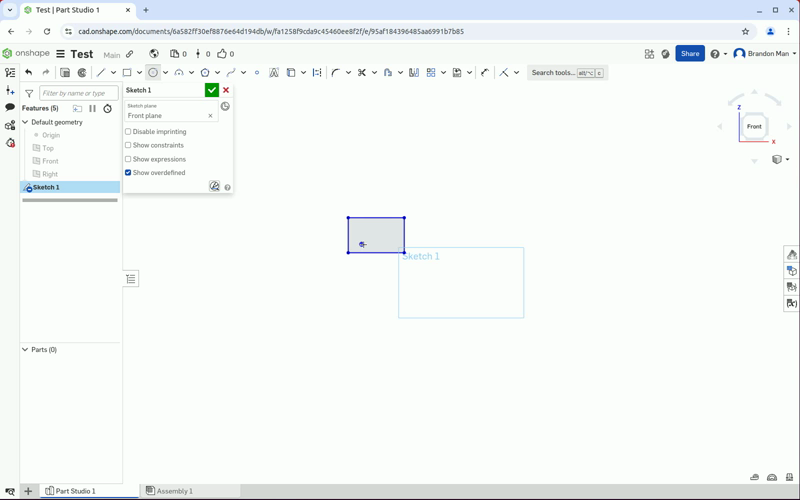
mouse_move(361, 233)
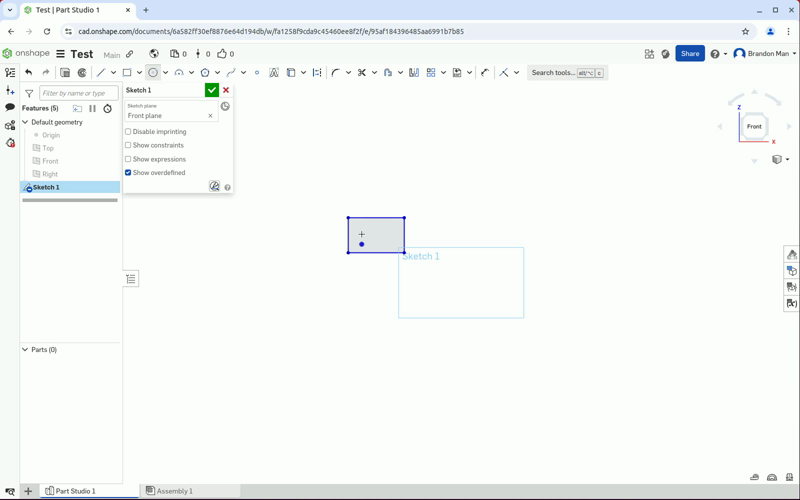
click(361, 233)
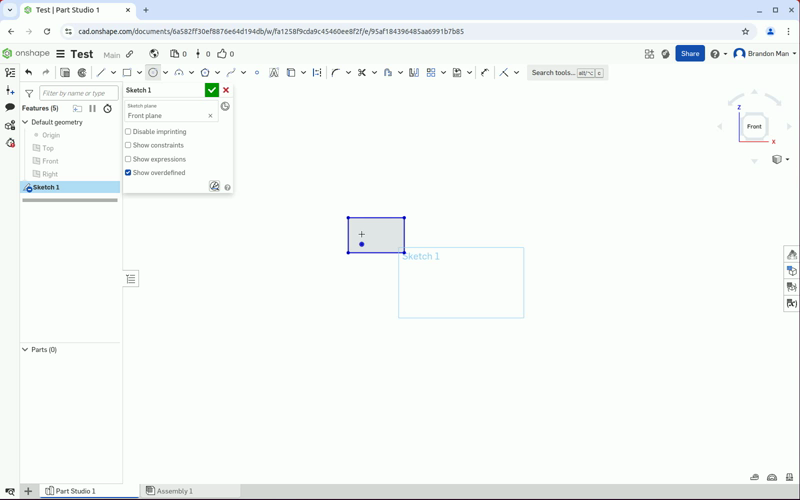
key_up(shift)
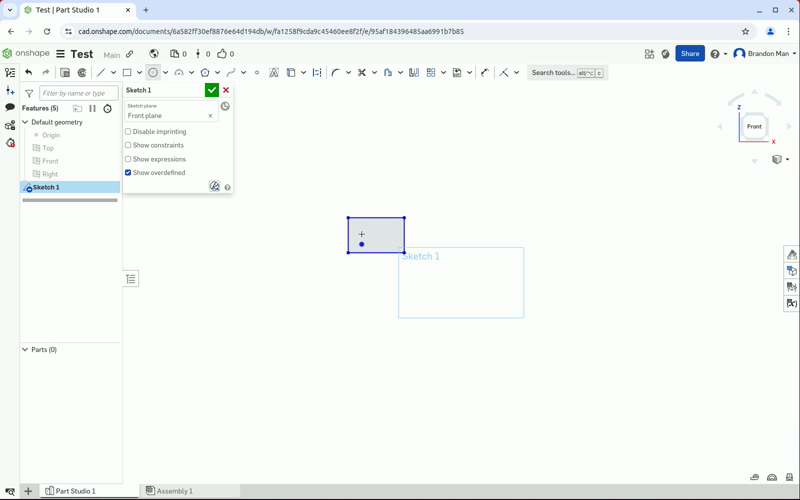
mouse_move(363, 233)
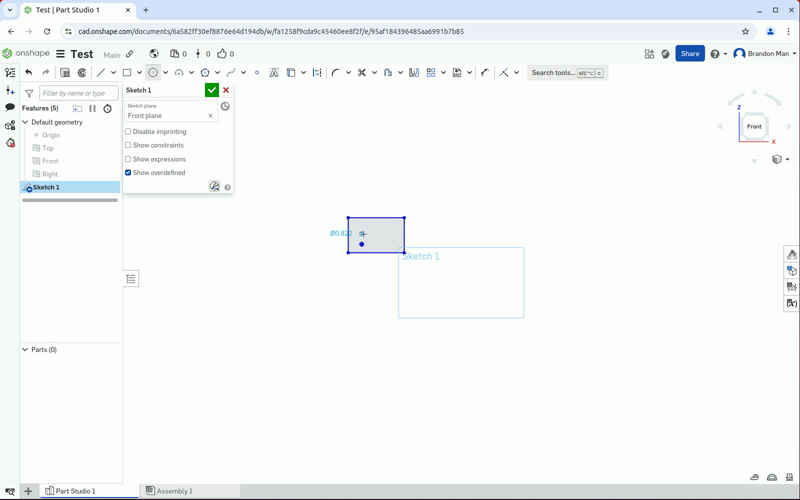
scroll(6)
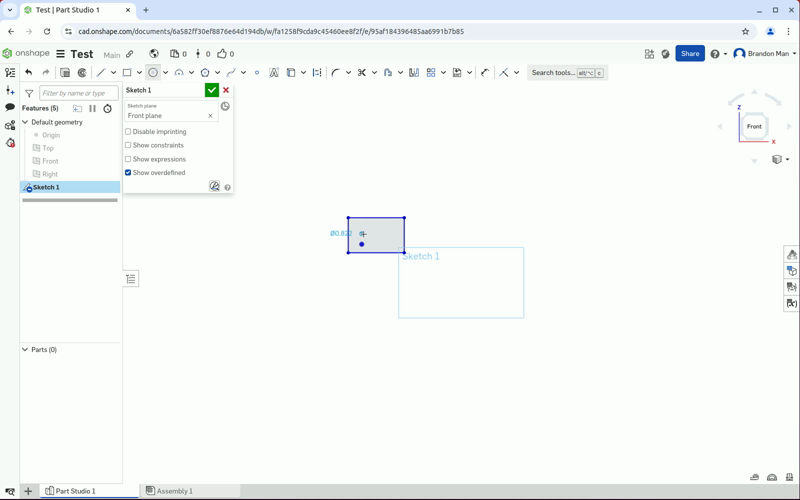
scroll(6)
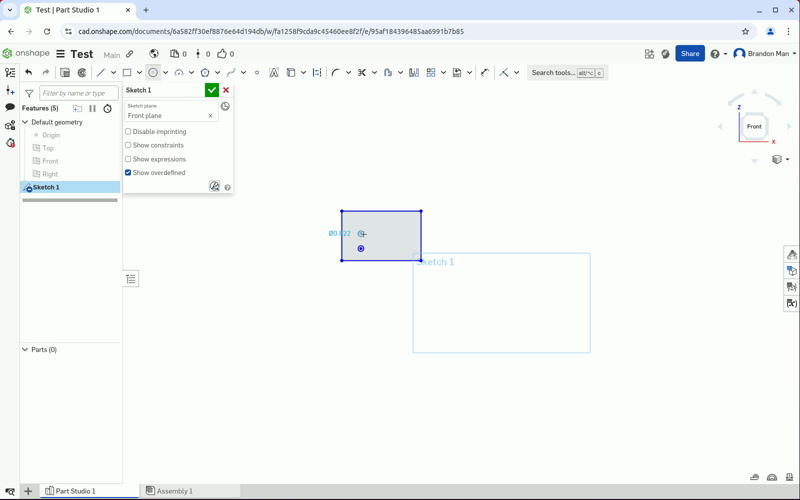
scroll(6)
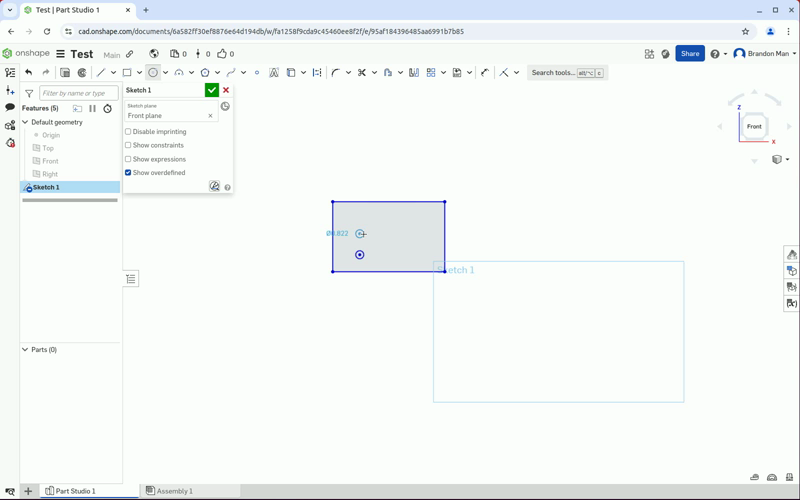
scroll(6)
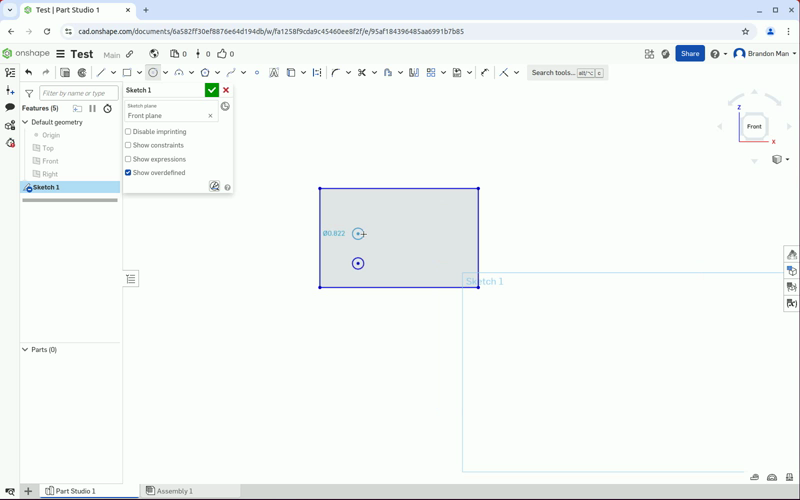
scroll(6)
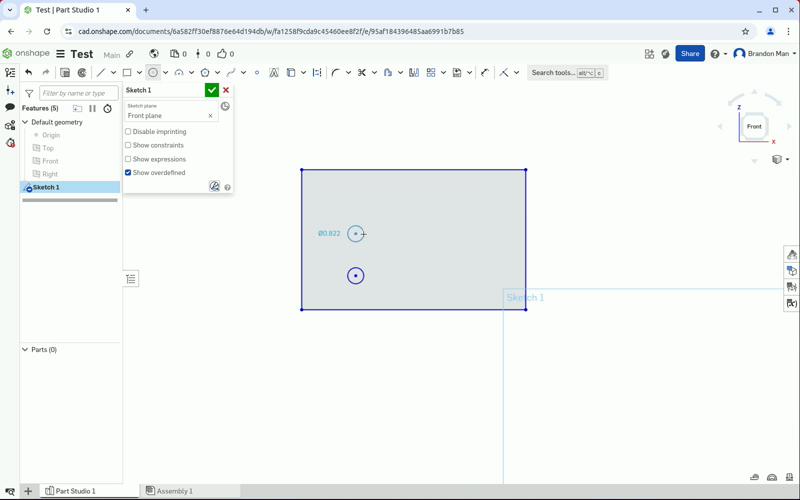
scroll(6)
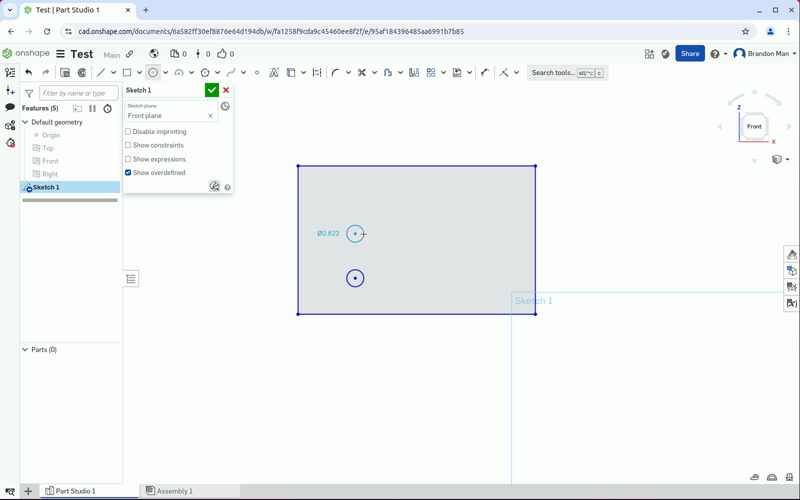
scroll(6)
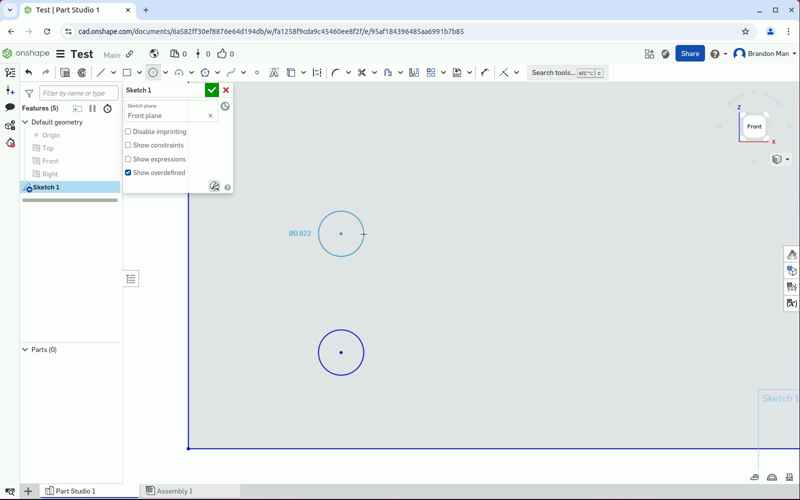
click(363, 233)
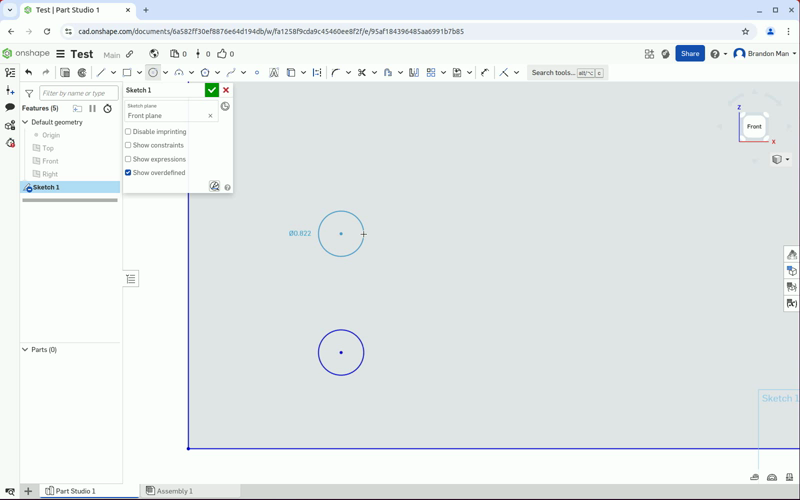
scroll(-6)
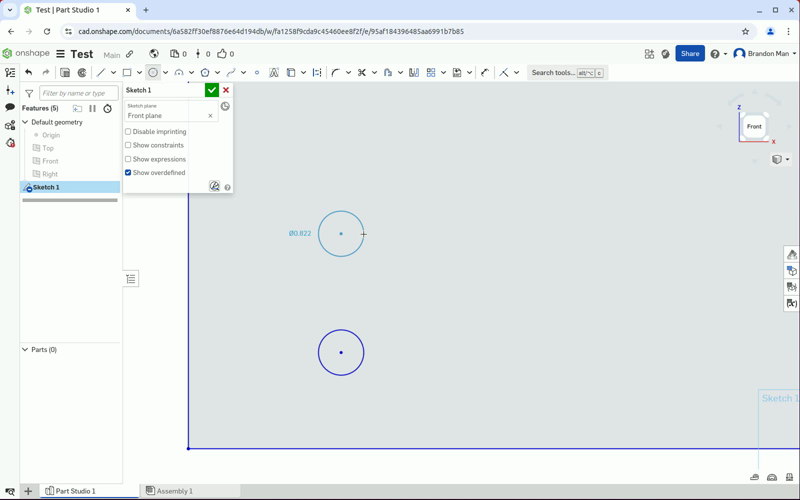
scroll(-6)
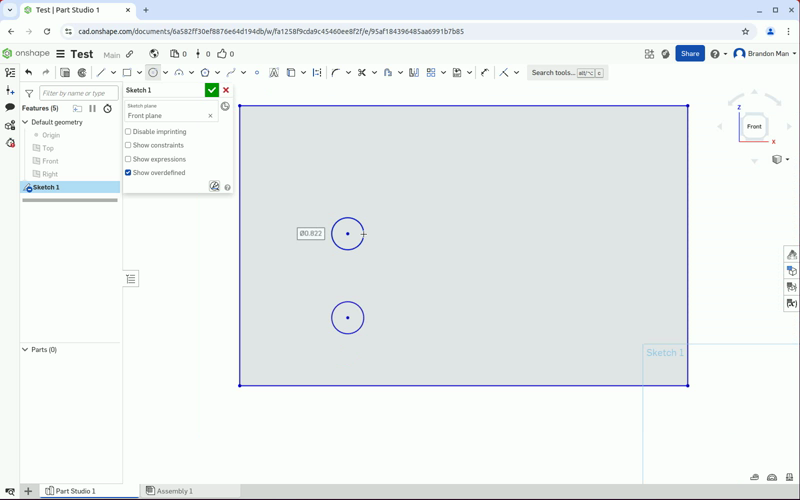
scroll(-6)
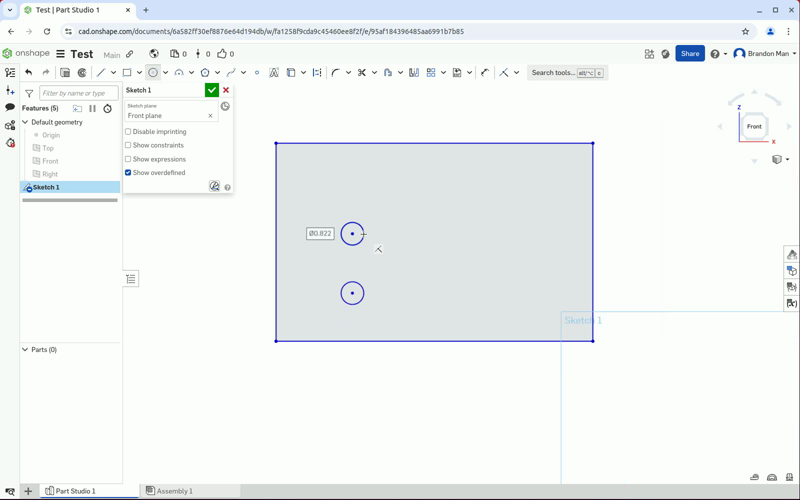
scroll(-6)
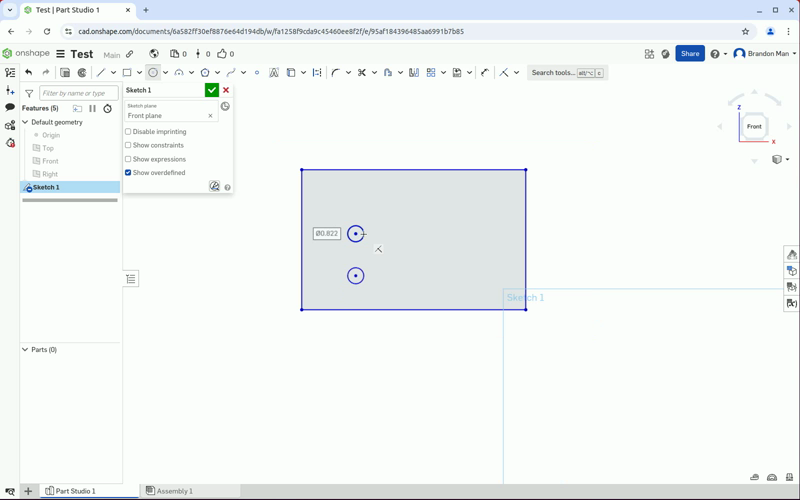
scroll(-6)
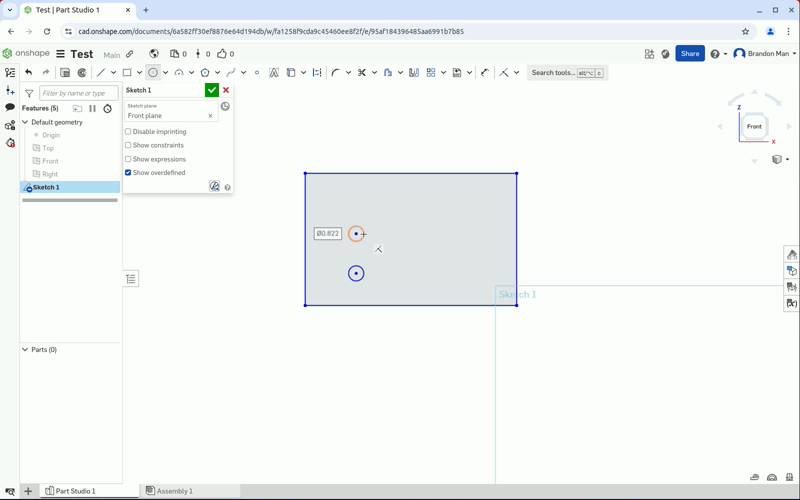
scroll(-6)
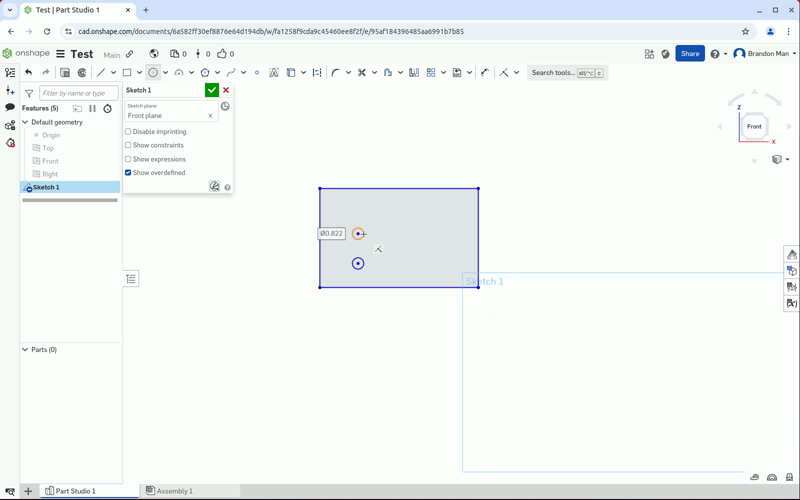
scroll(-6)
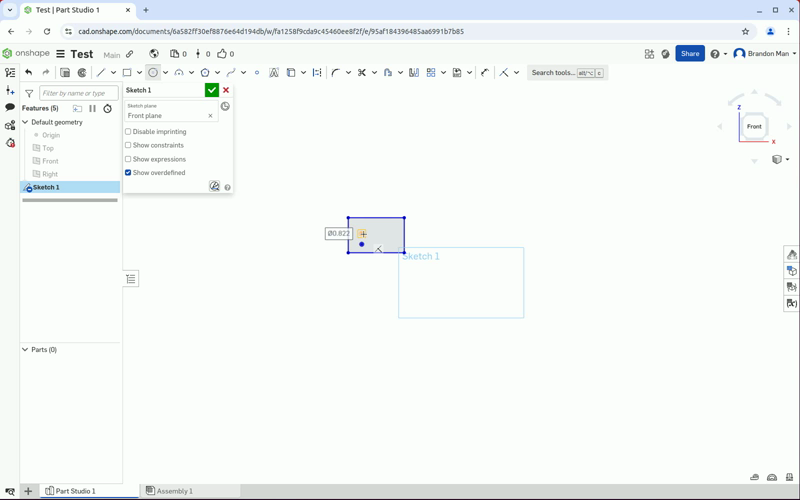
key(esc)
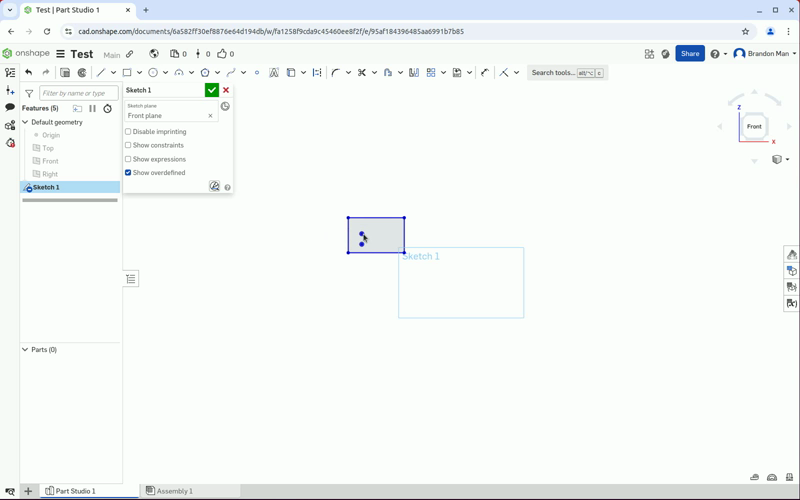
key(c)
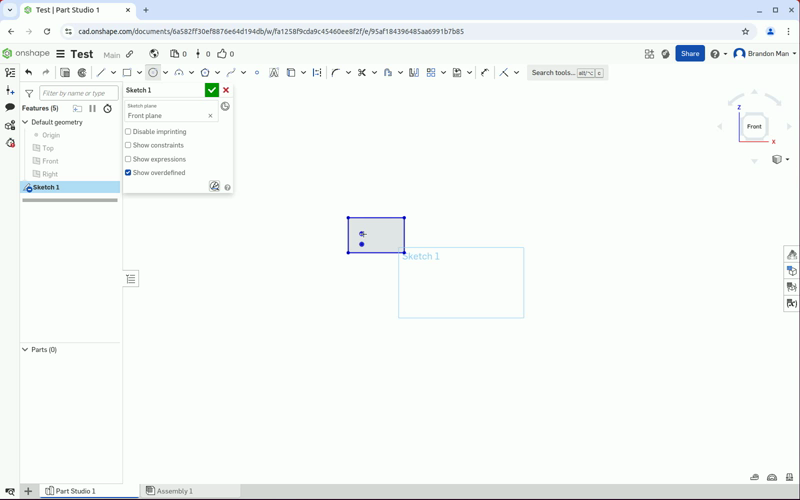
key_down(shift)
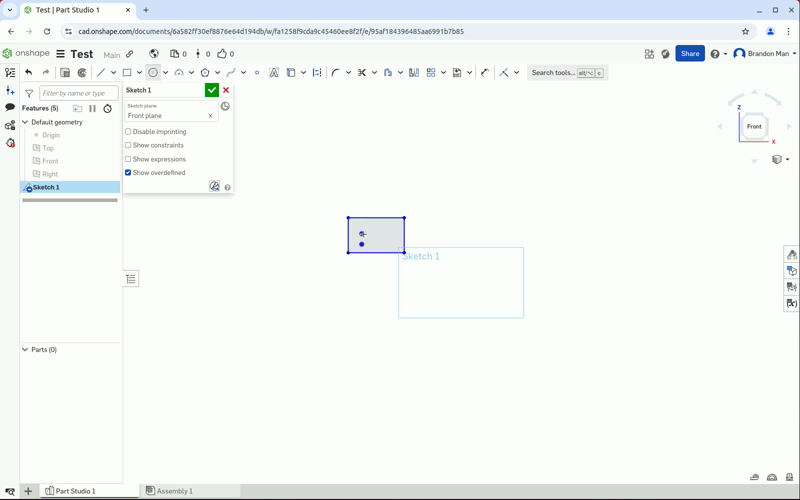
mouse_move(372, 244)
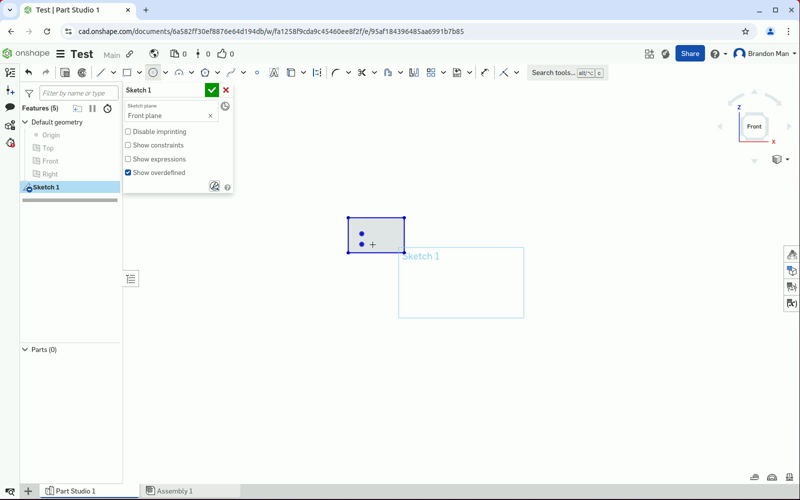
click(372, 244)
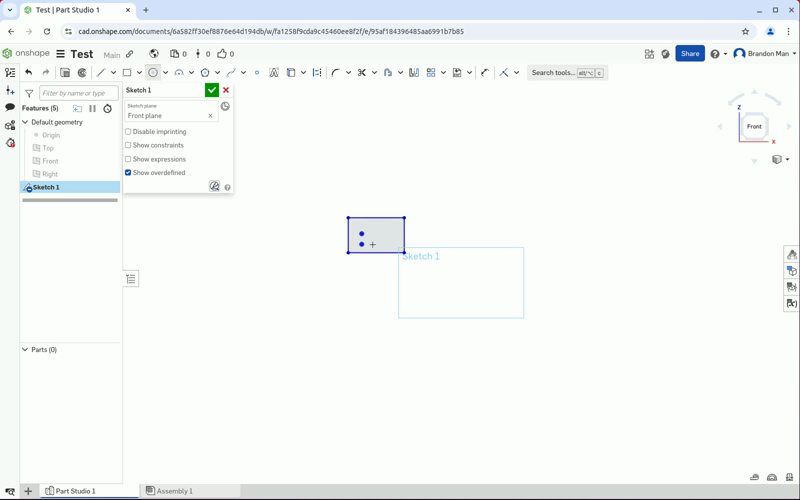
key_up(shift)
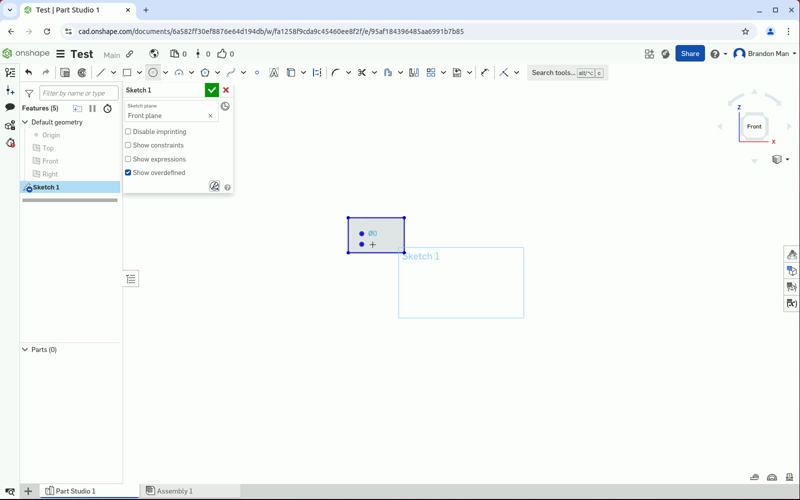
mouse_move(374, 244)
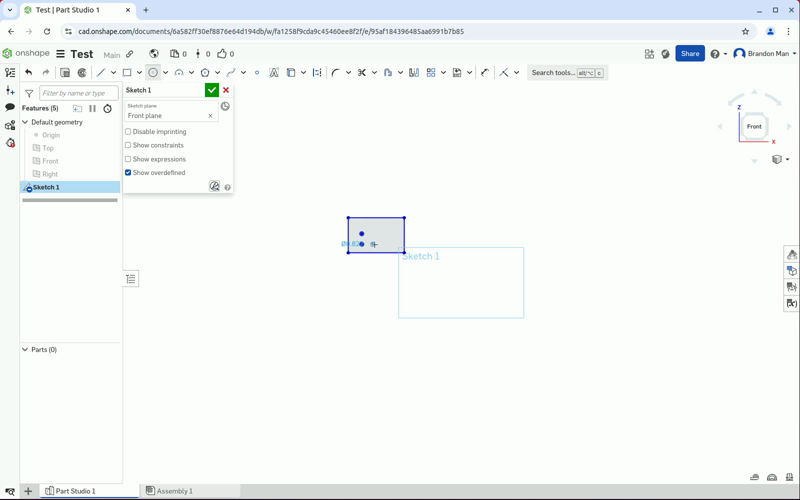
scroll(6)
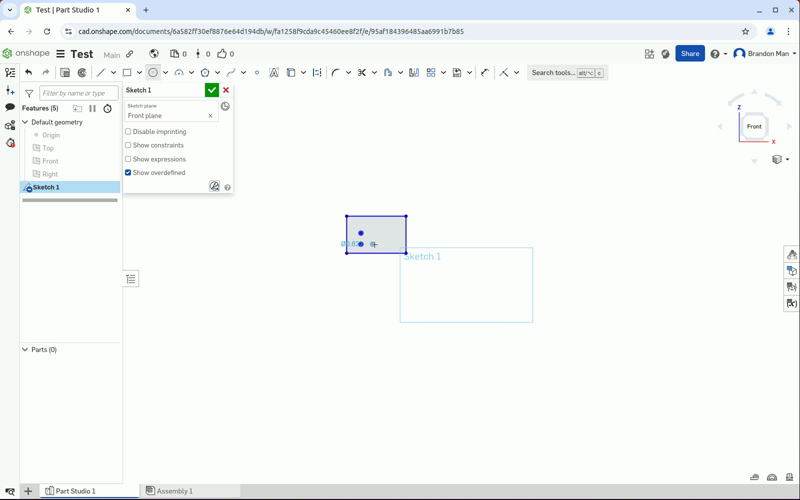
scroll(6)
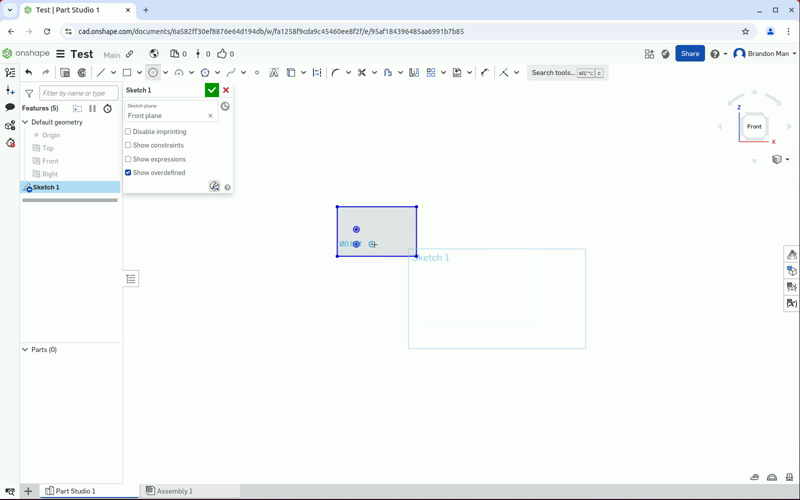
scroll(6)
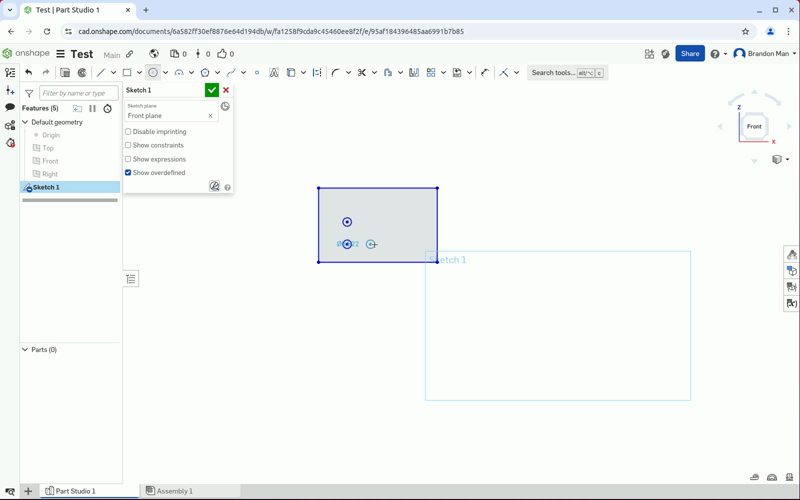
scroll(6)
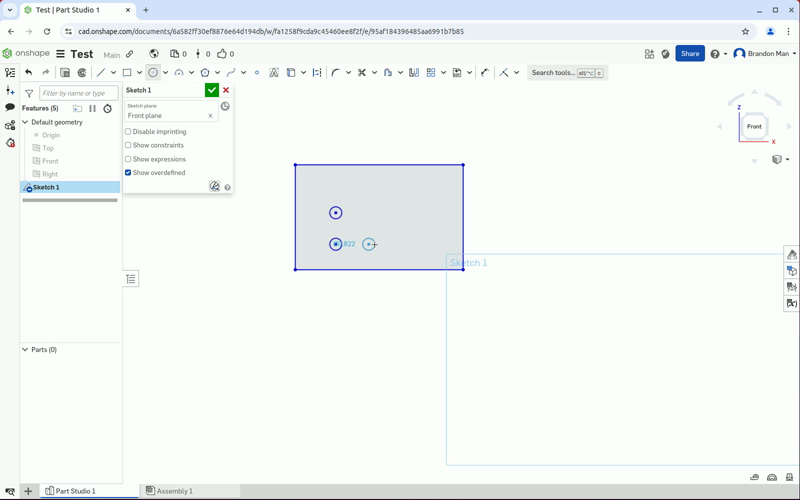
scroll(6)
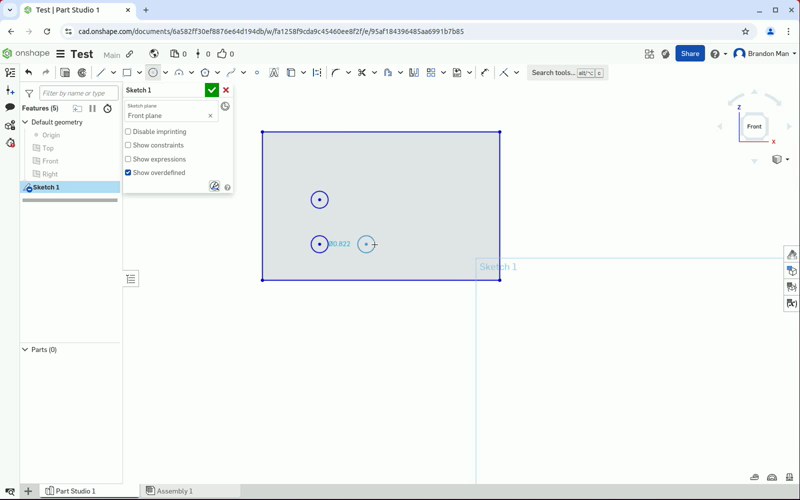
scroll(6)
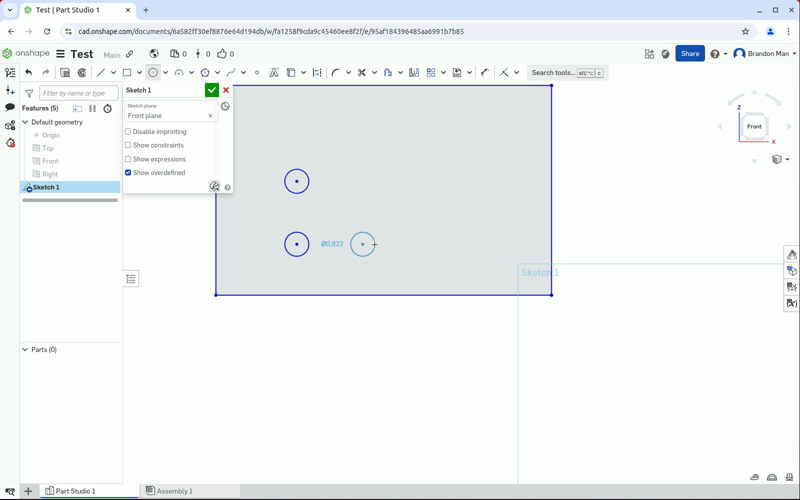
scroll(6)
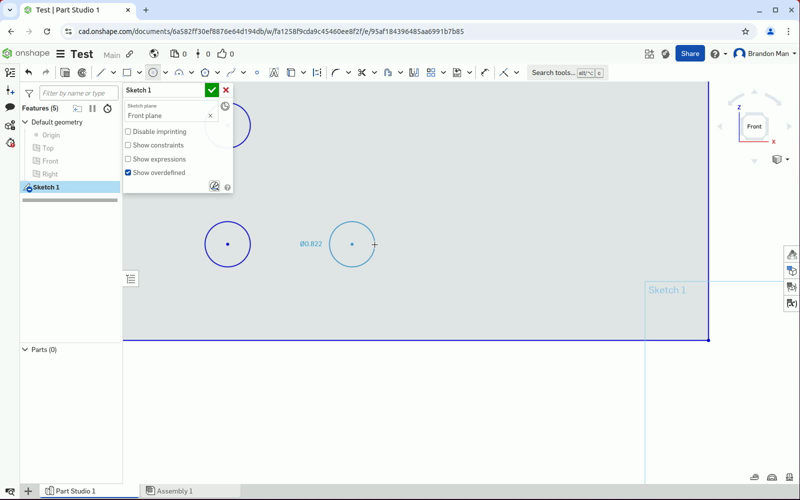
click(374, 244)
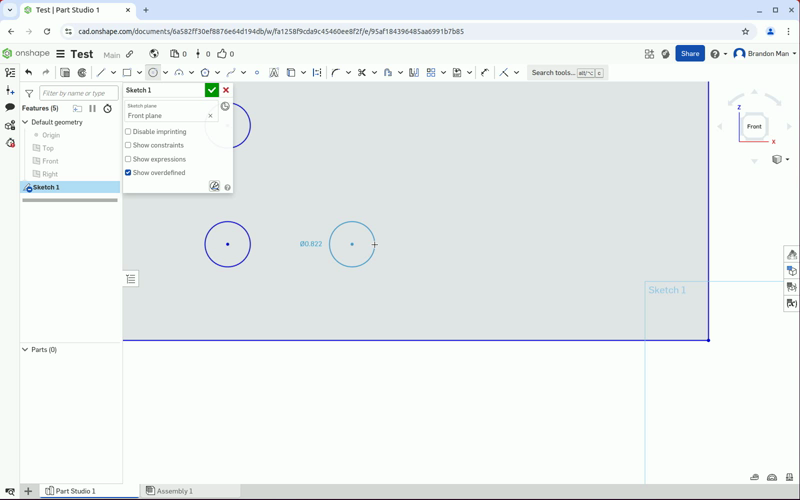
scroll(-6)
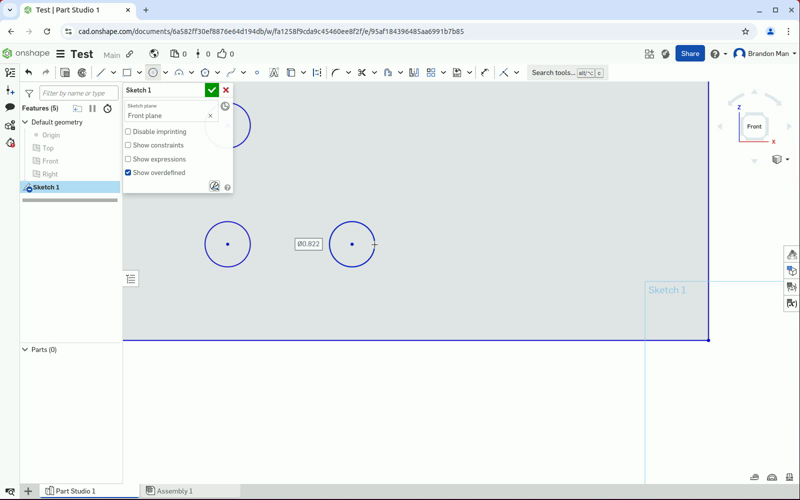
scroll(-6)
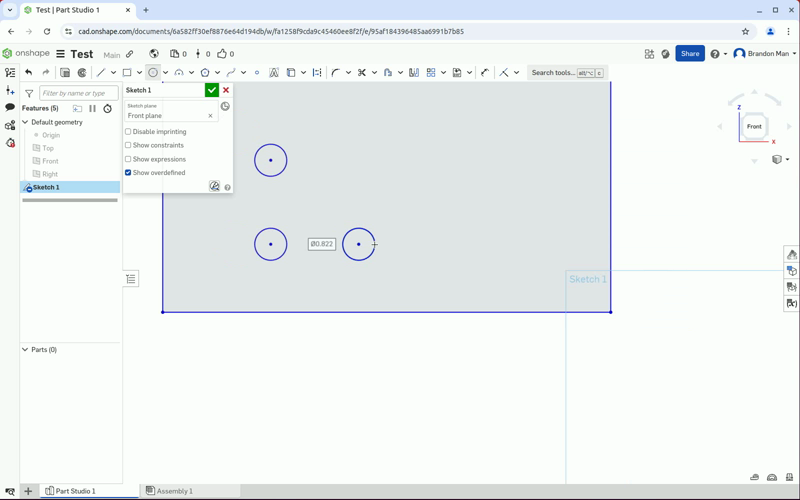
scroll(-6)
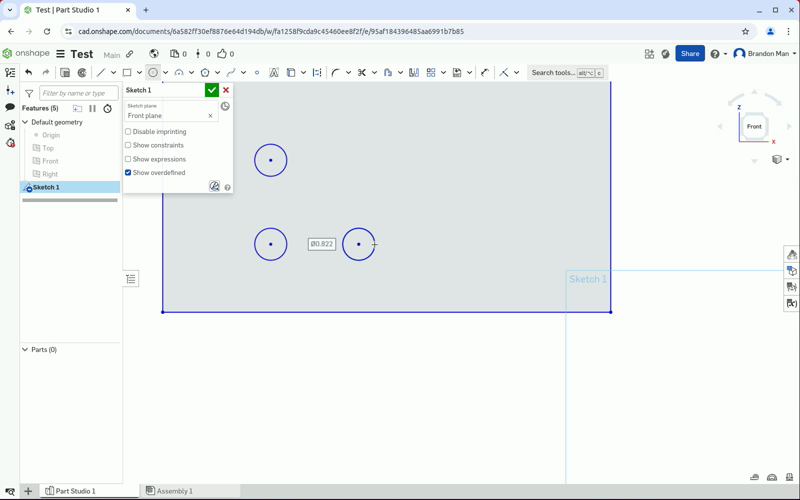
scroll(-6)
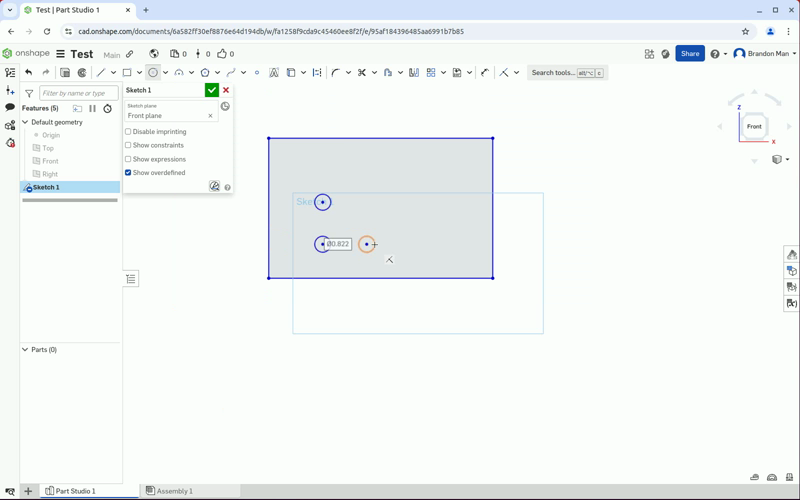
scroll(-6)
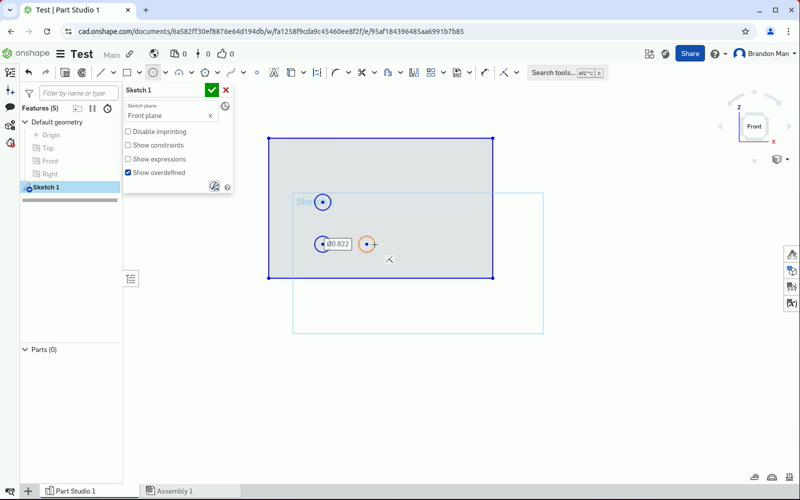
scroll(-6)
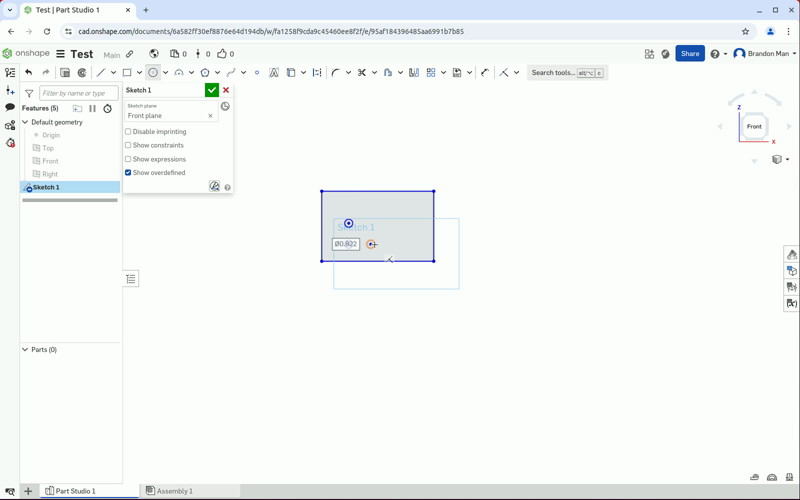
scroll(-6)
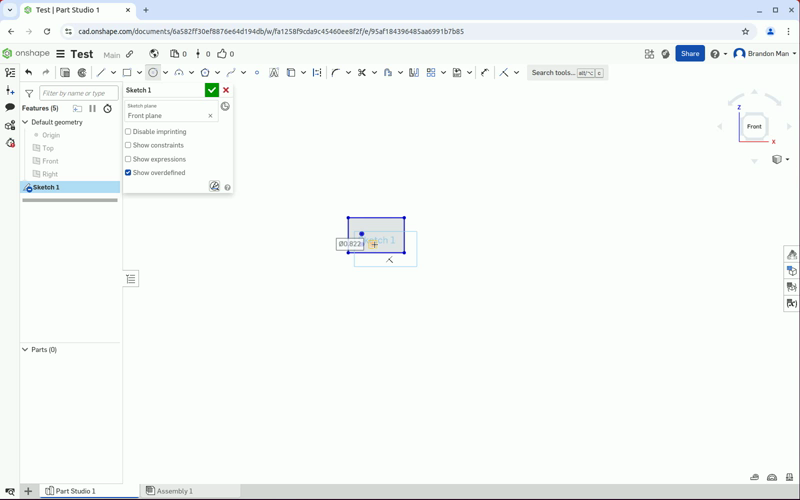
key(esc)
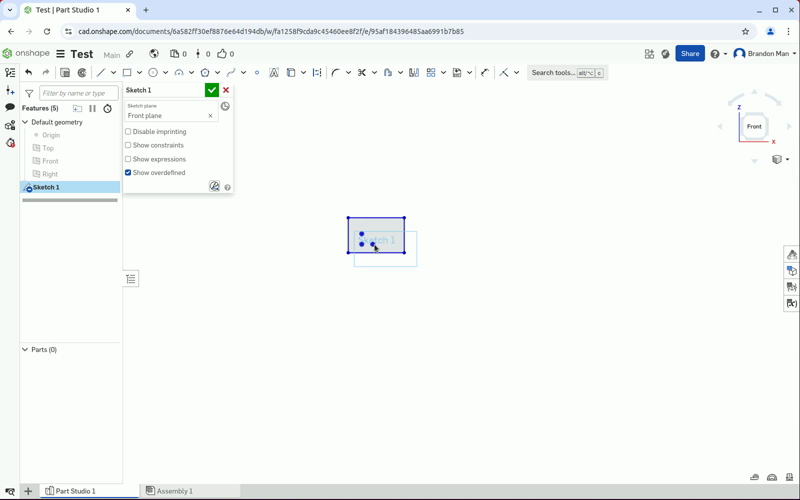
key(c)
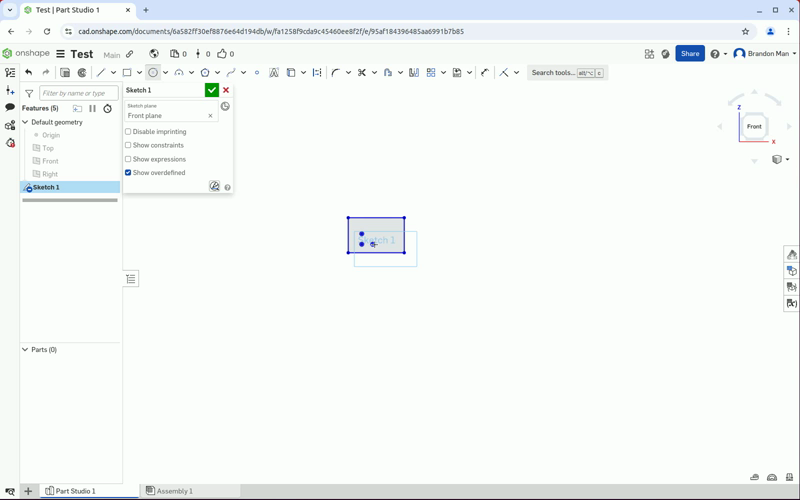
key_down(shift)
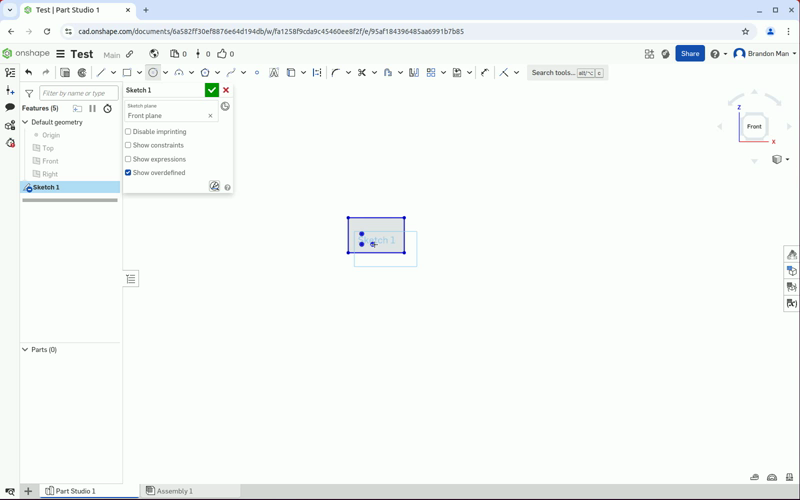
mouse_move(372, 233)
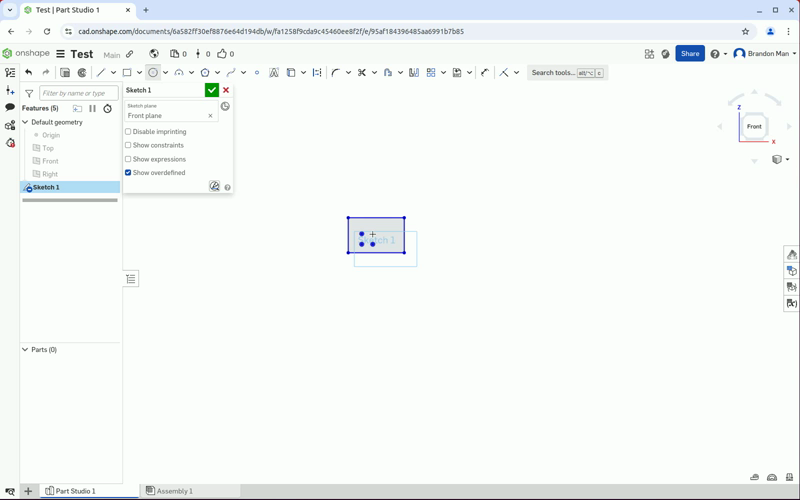
click(372, 233)
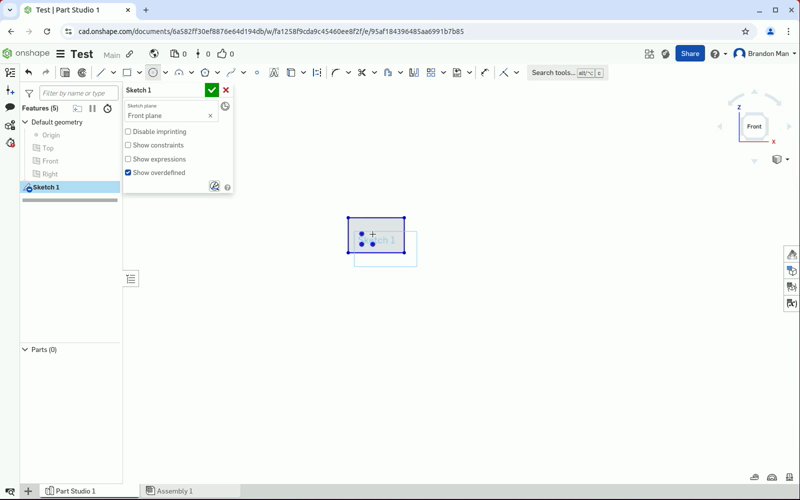
key_up(shift)
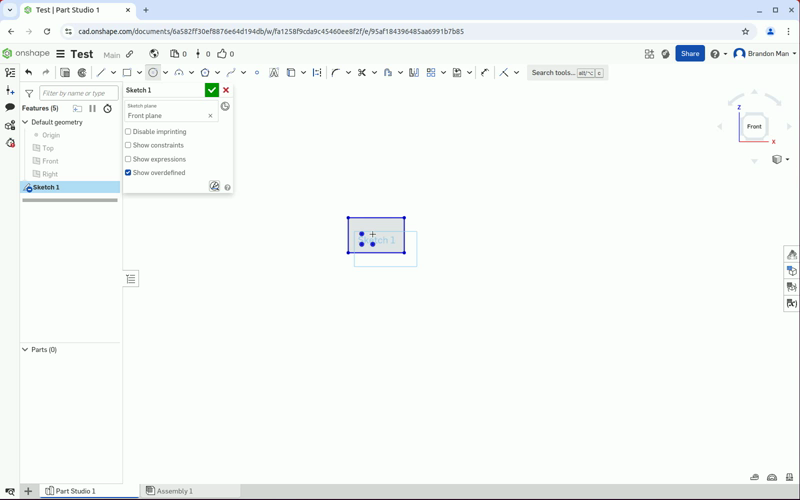
mouse_move(374, 233)
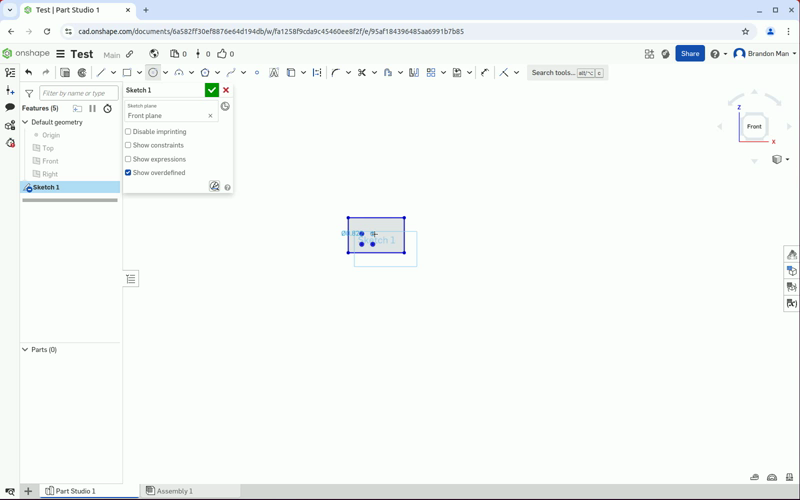
scroll(6)
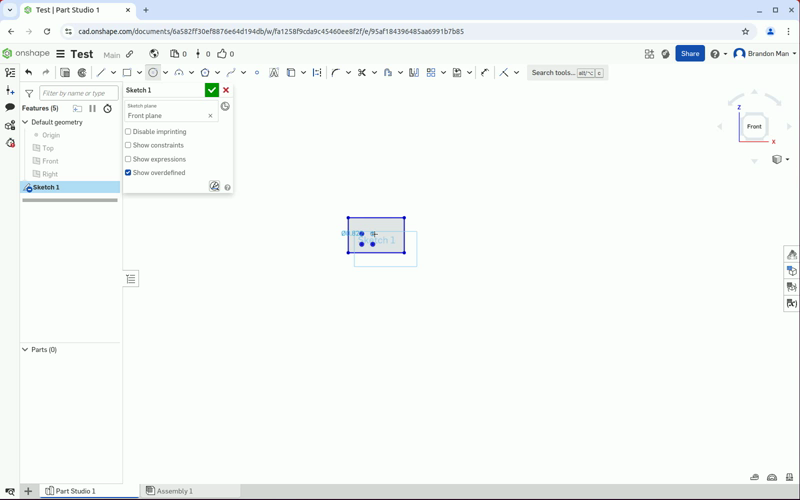
scroll(6)
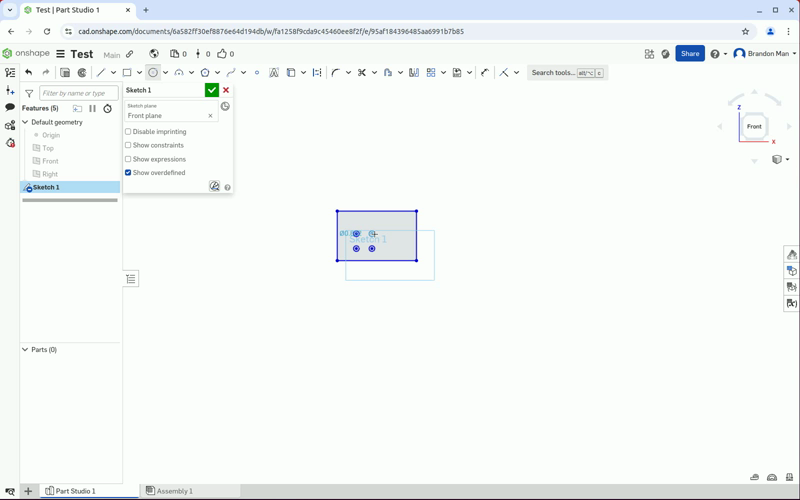
scroll(6)
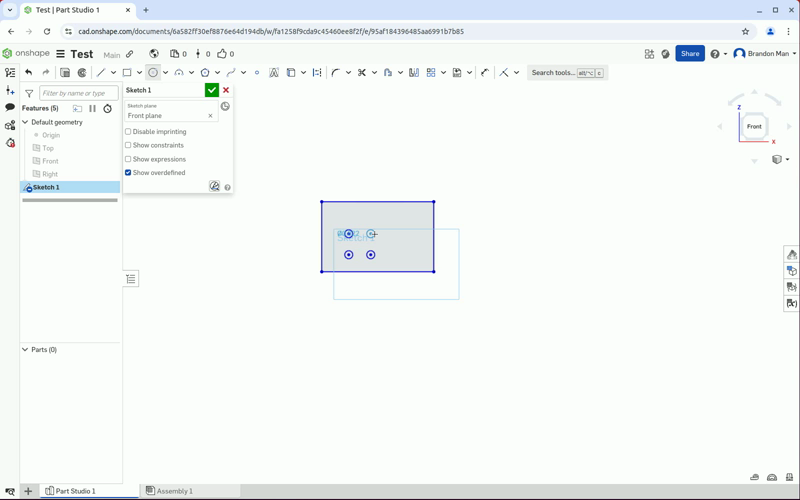
scroll(6)
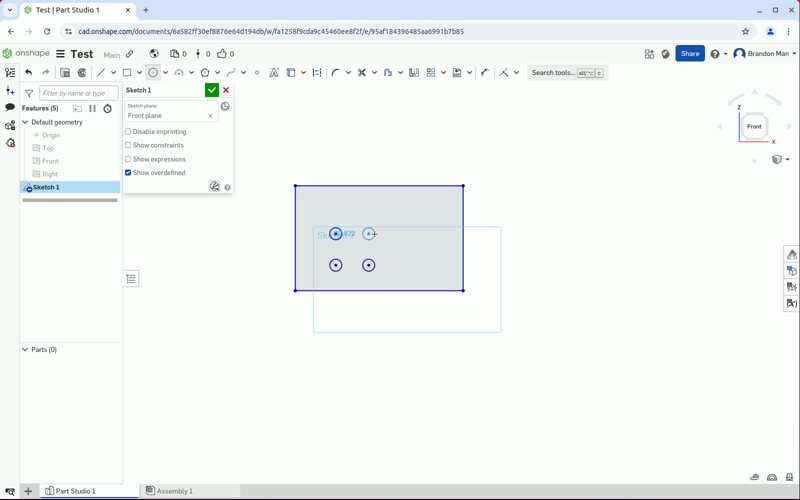
scroll(6)
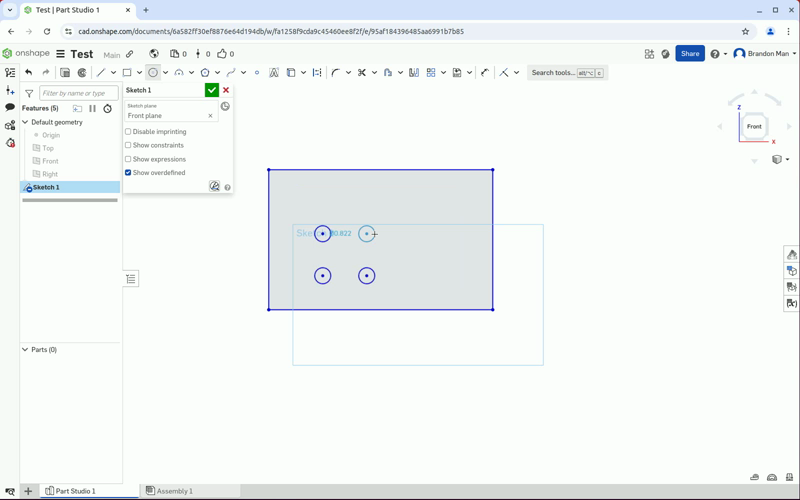
scroll(6)
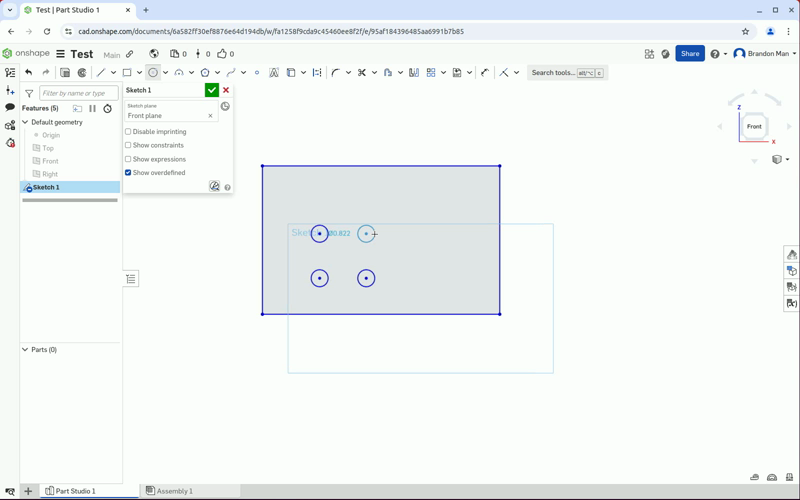
scroll(6)
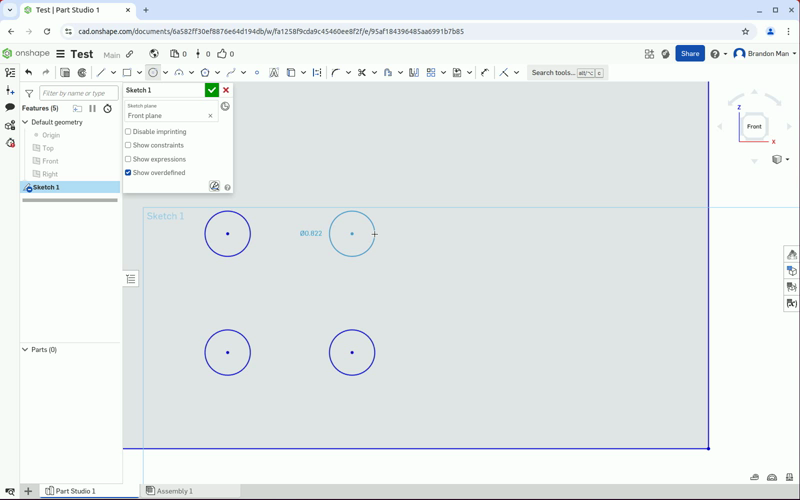
click(374, 233)
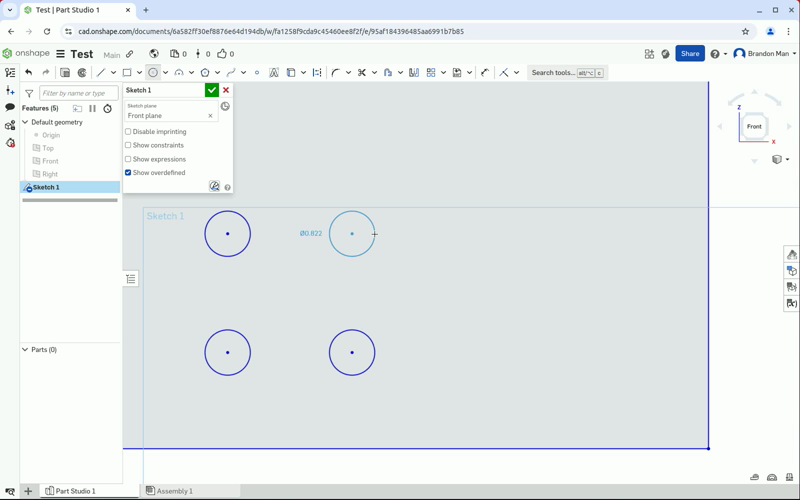
scroll(-6)
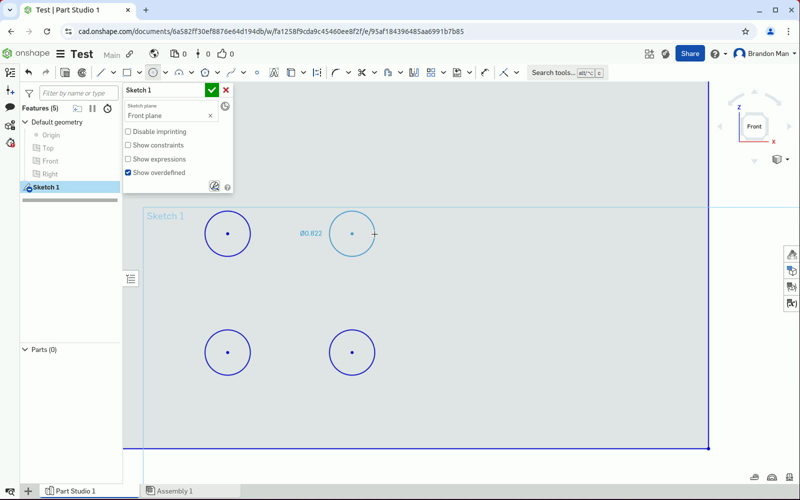
scroll(-6)
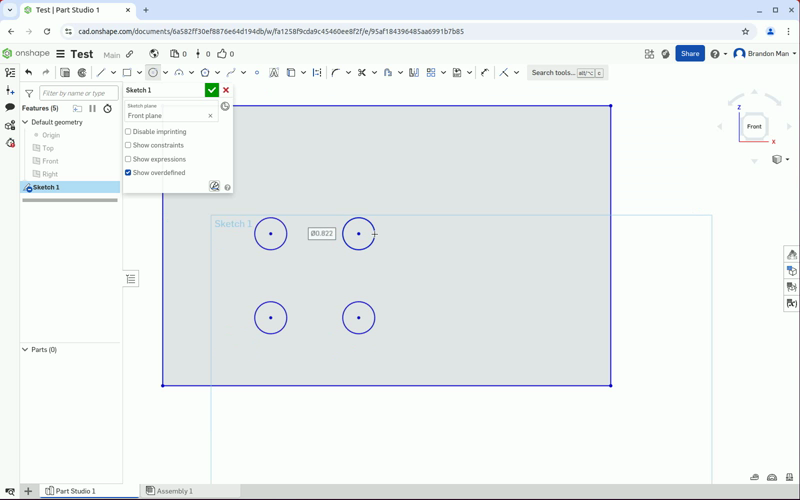
scroll(-6)
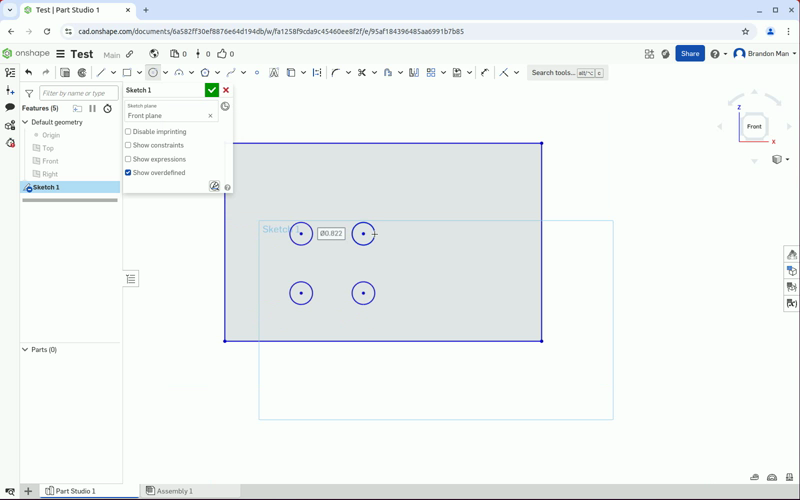
scroll(-6)
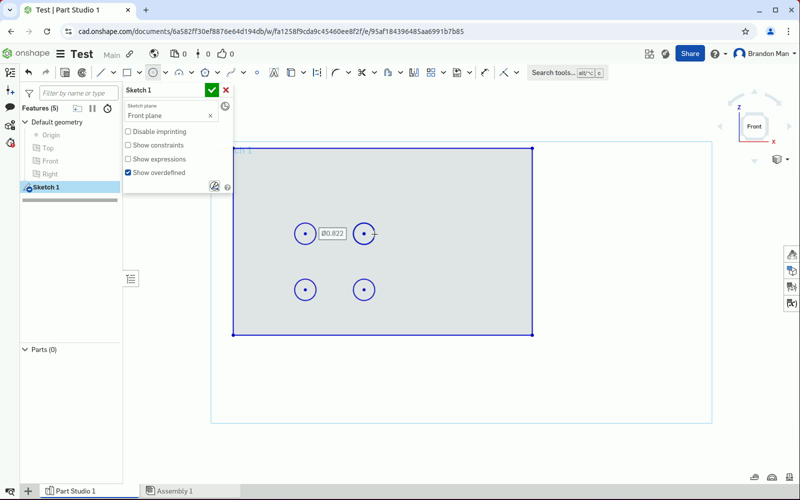
scroll(-6)
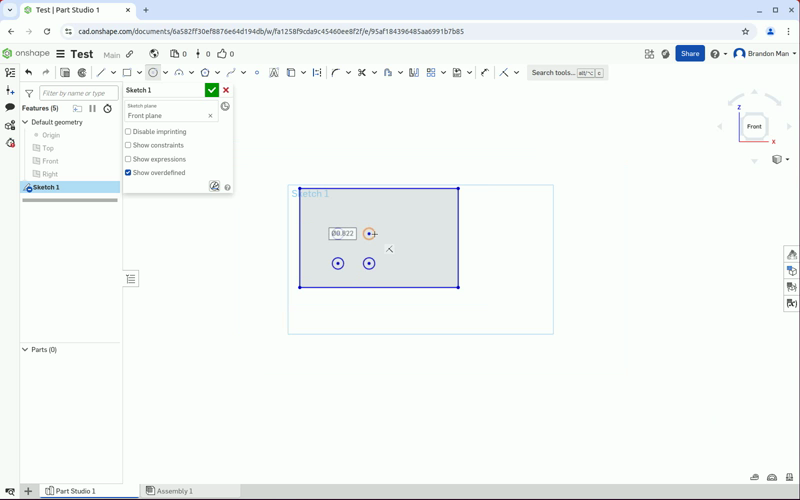
scroll(-6)
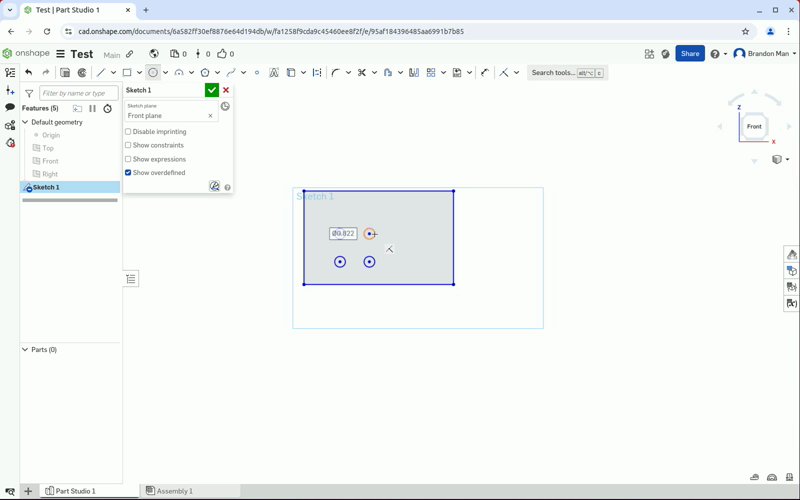
scroll(-6)
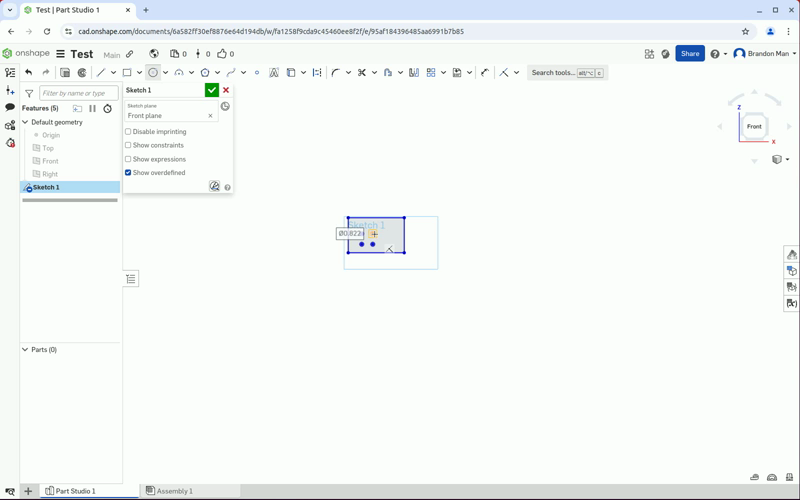
key(esc)
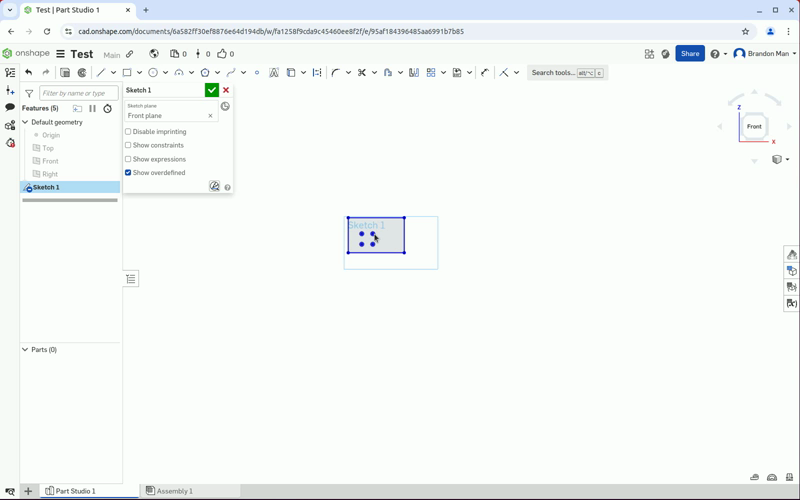
mouse_move(387, 242)
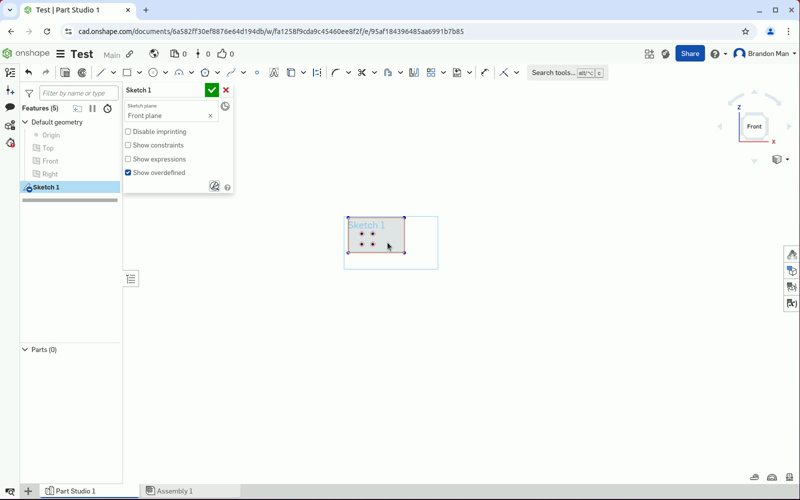
click(387, 242)
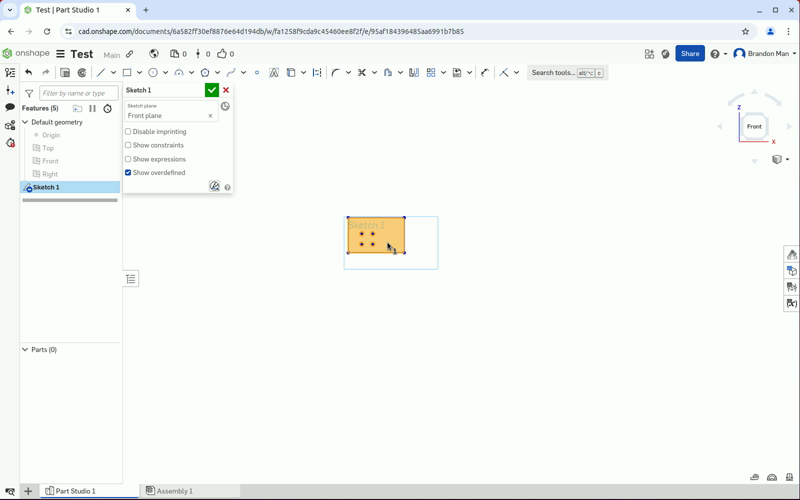
mouse_move(73, 352)
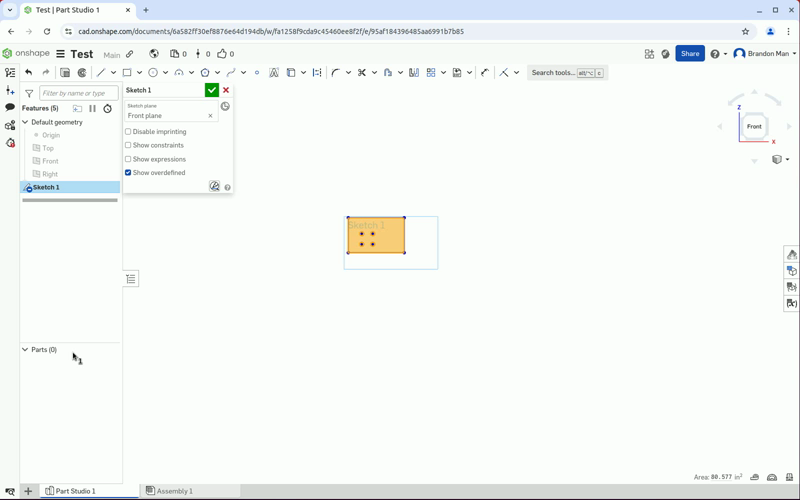
key(shift+y)
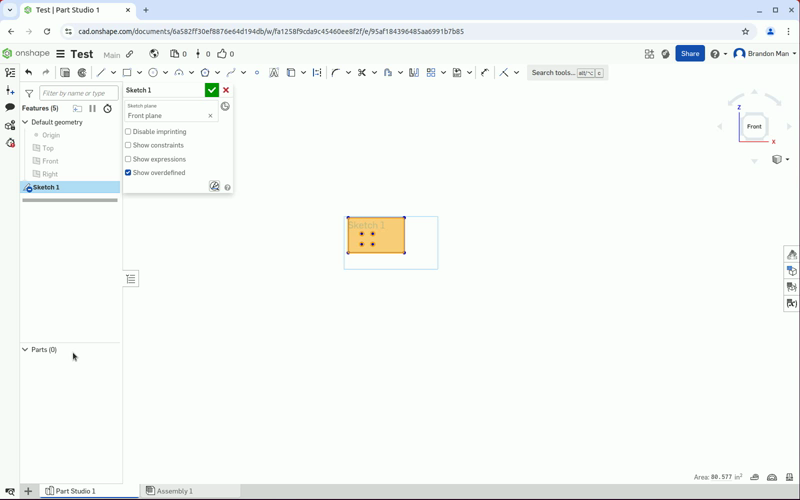
key(shift+e)
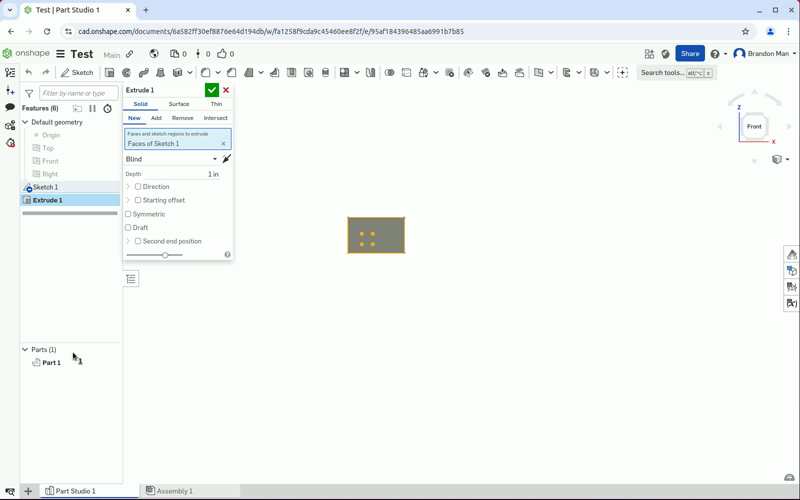
mouse_move(143, 106)
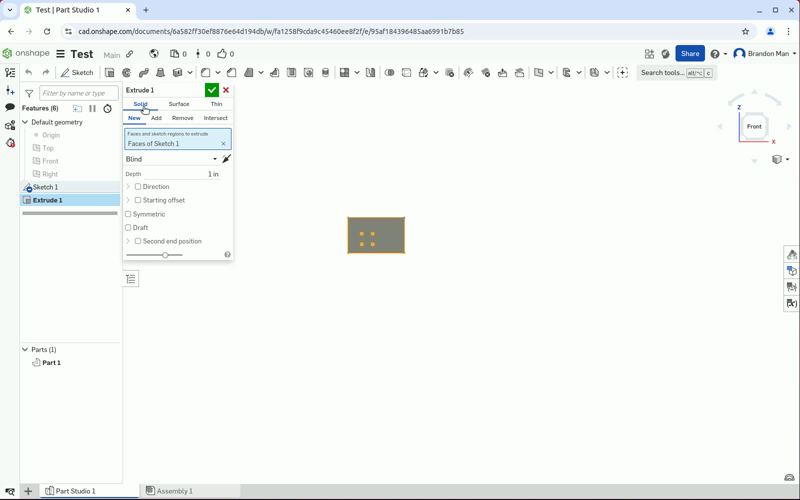
click(143, 106)
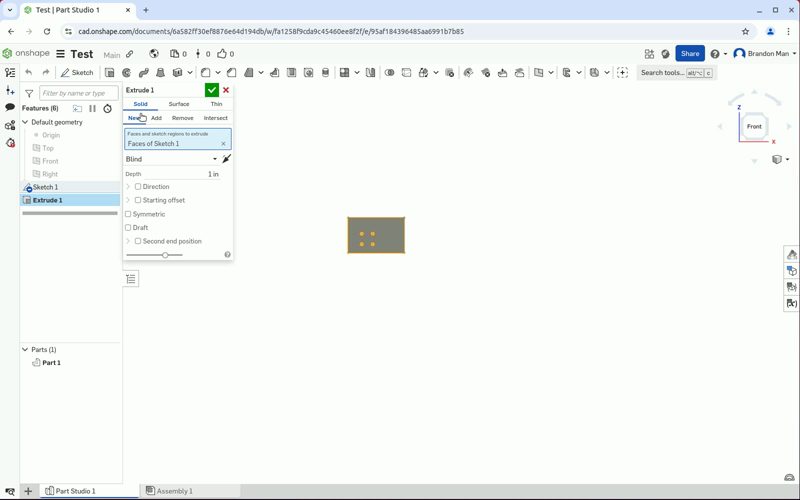
mouse_move(137, 120)
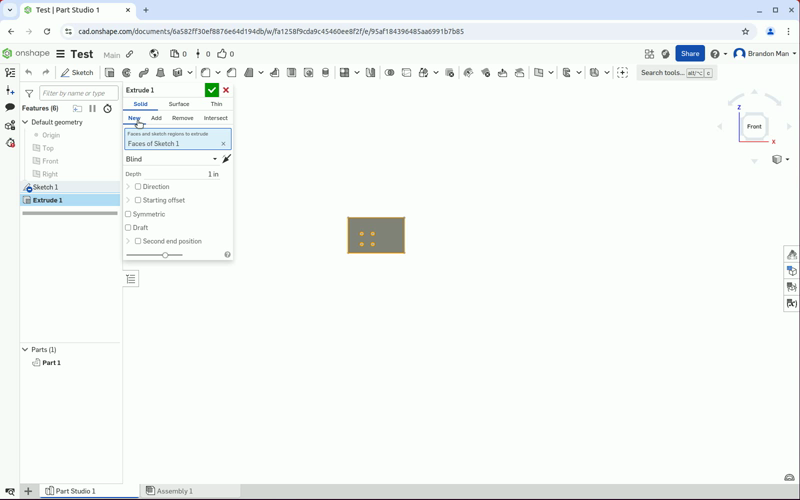
click(137, 120)
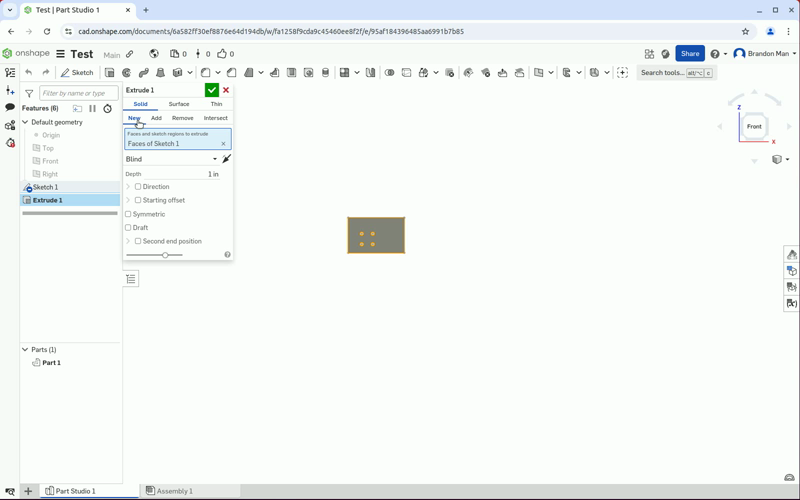
key(tab, 4)
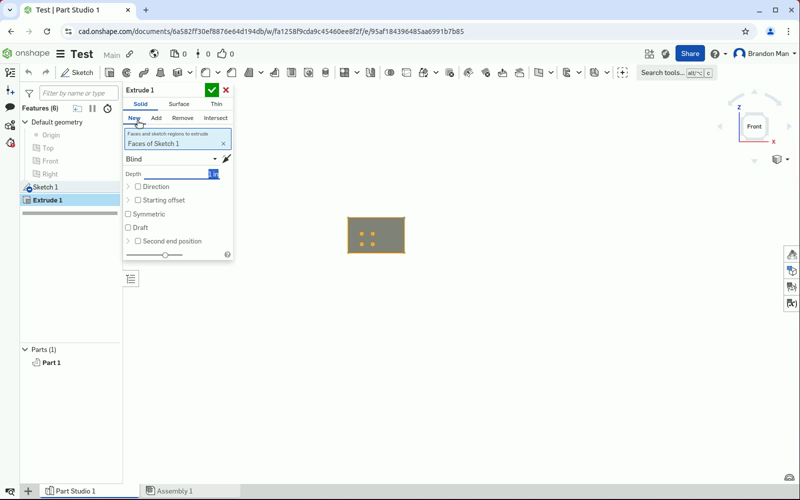
text(0.241)
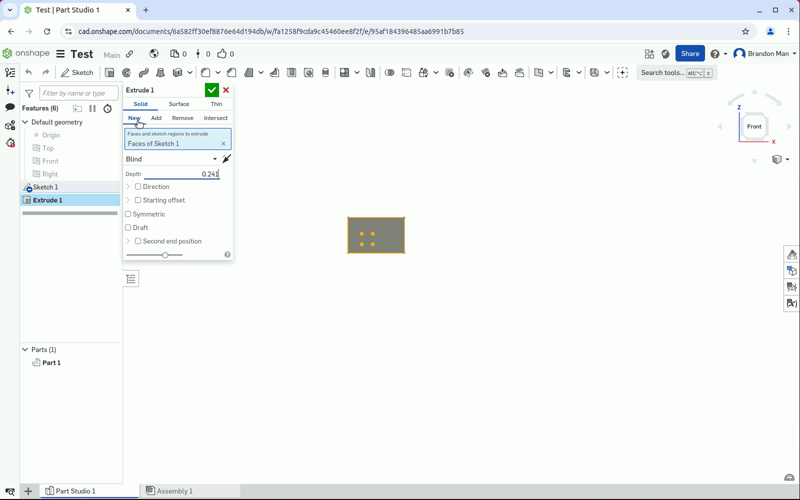
key(enter)
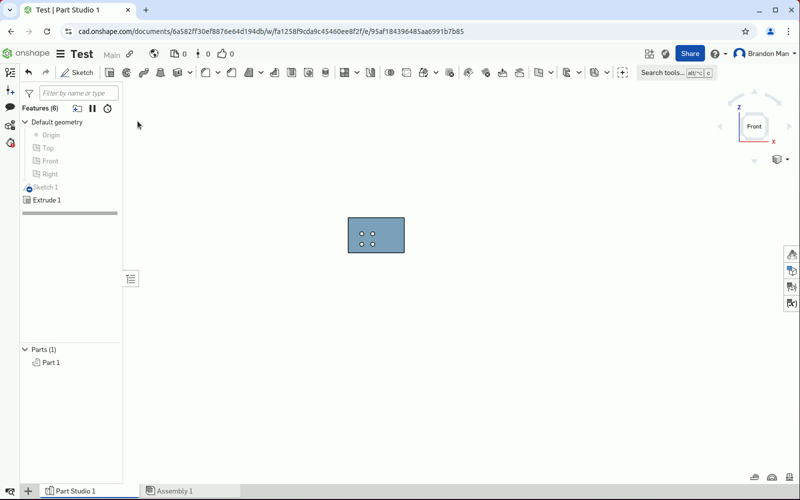
key(shift+h)
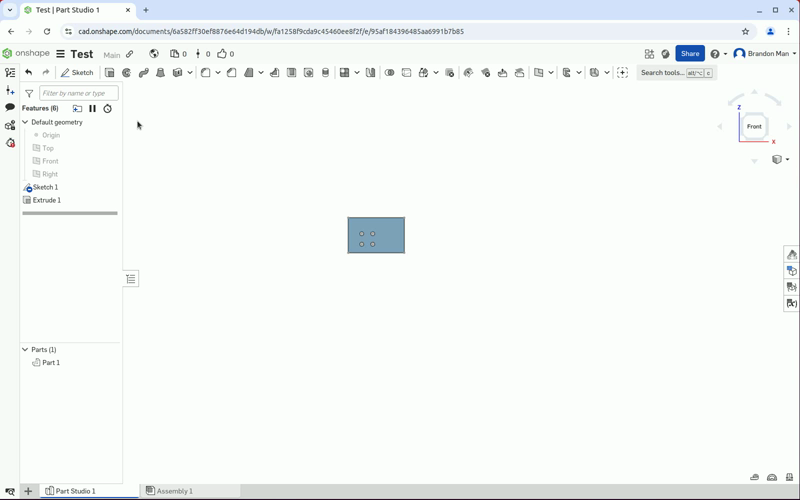
key(shift+h)
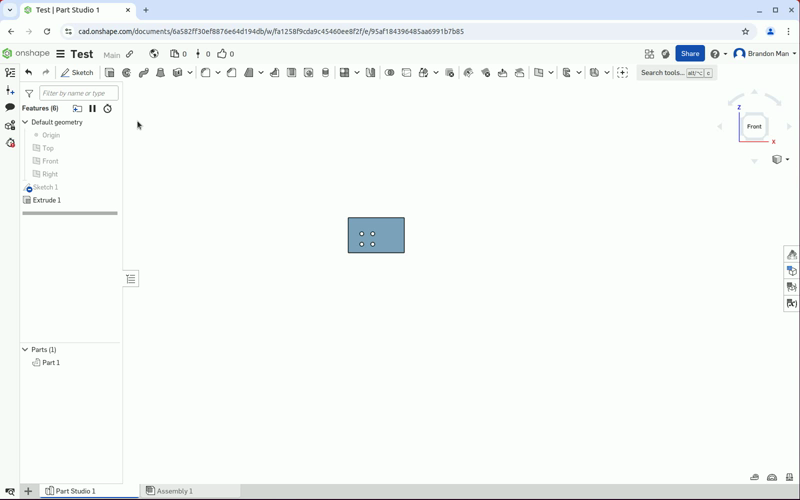
mouse_move(73, 189)
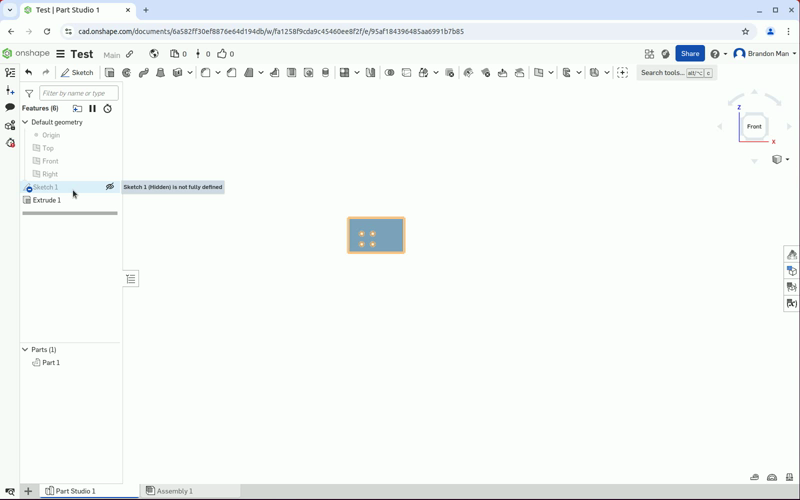
click(73, 189)
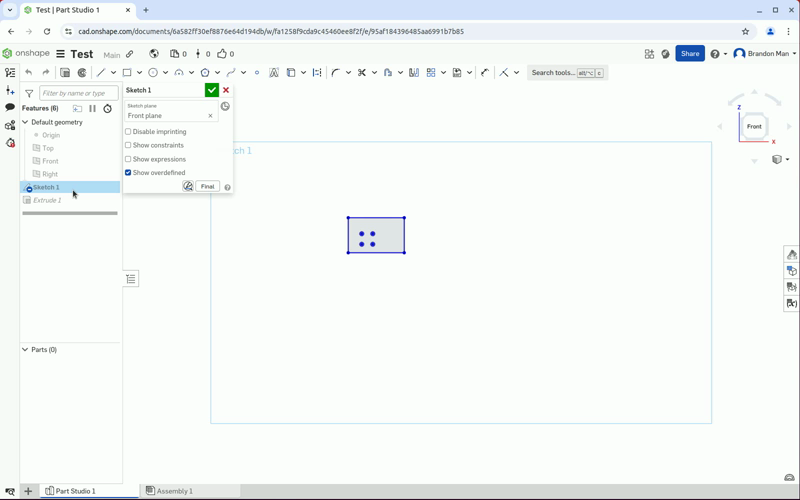
mouse_move(229, 92)
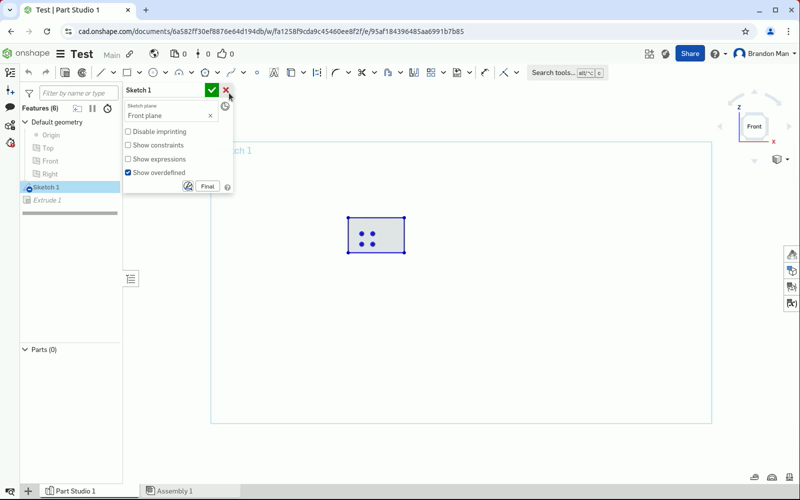
click(229, 92)
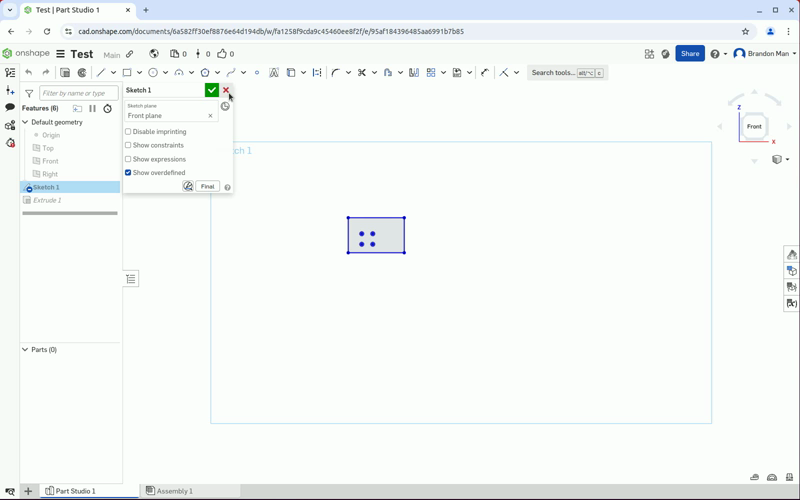
key(shift+s)
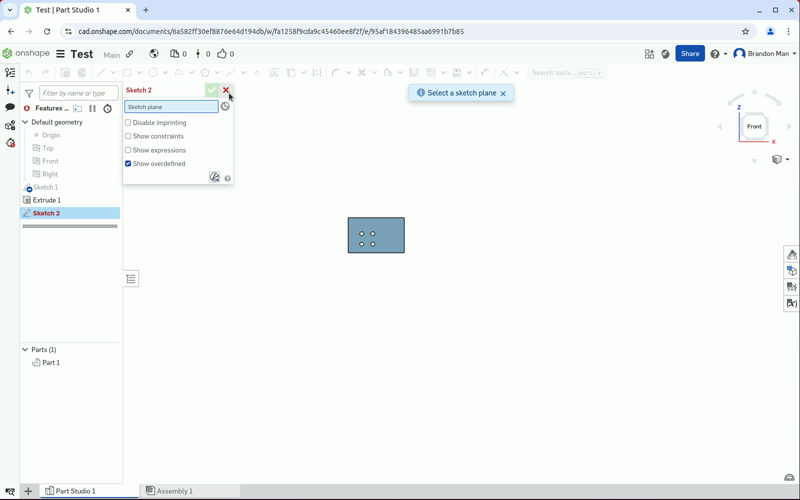
mouse_move(73, 163)
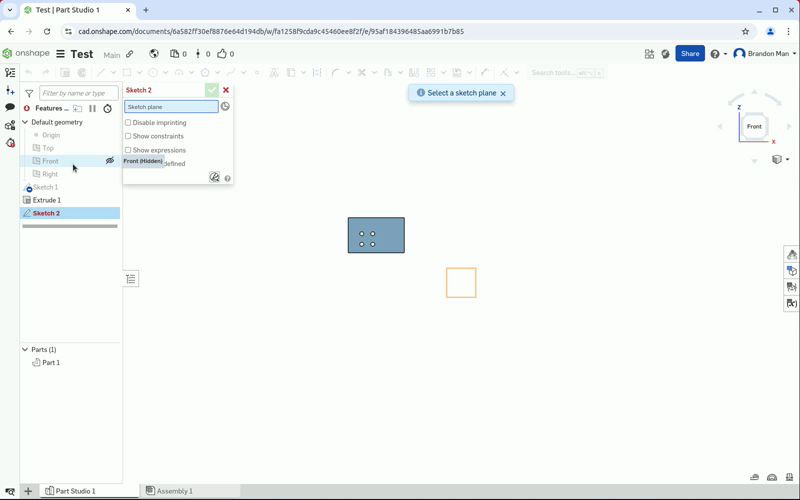
click(73, 163)
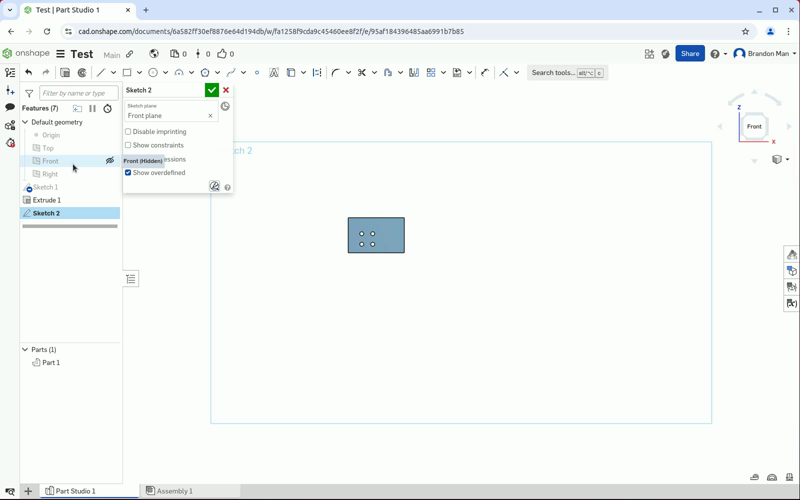
mouse_move(73, 352)
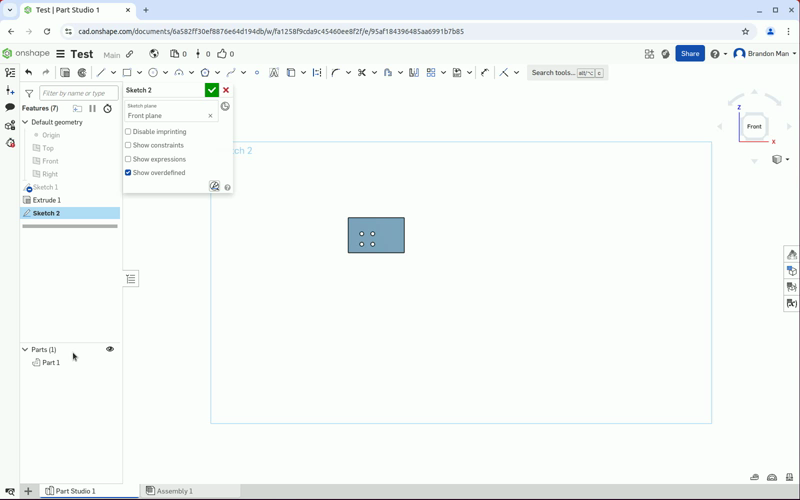
key(y)
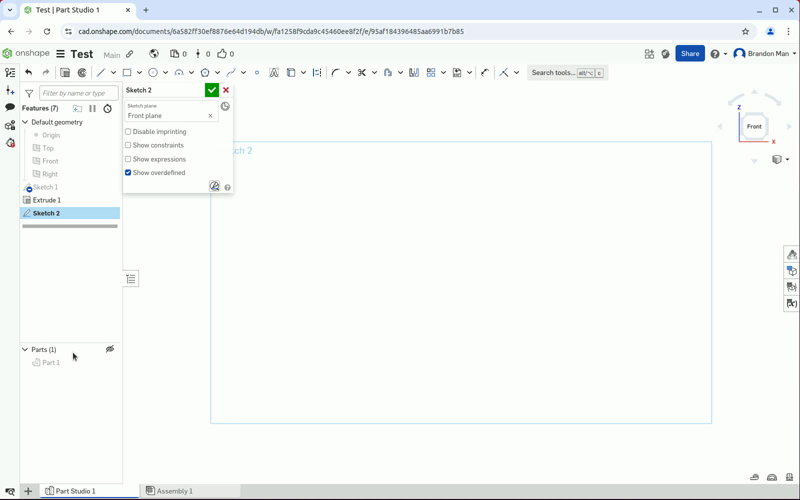
key(l)
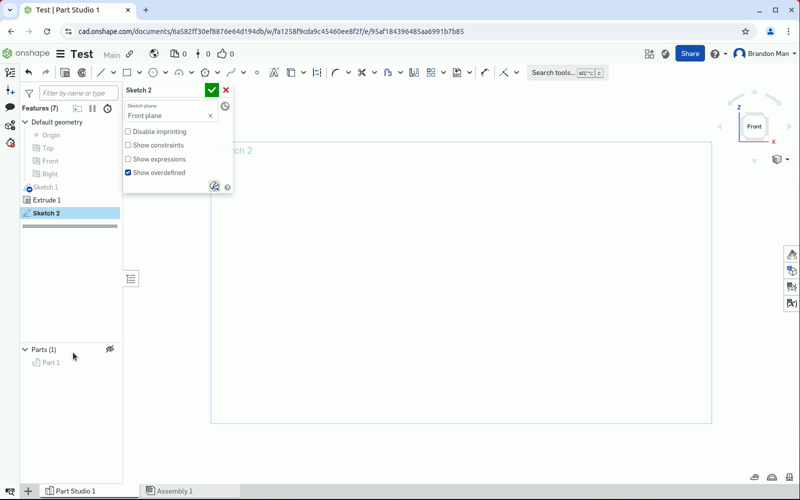
key_down(shift)
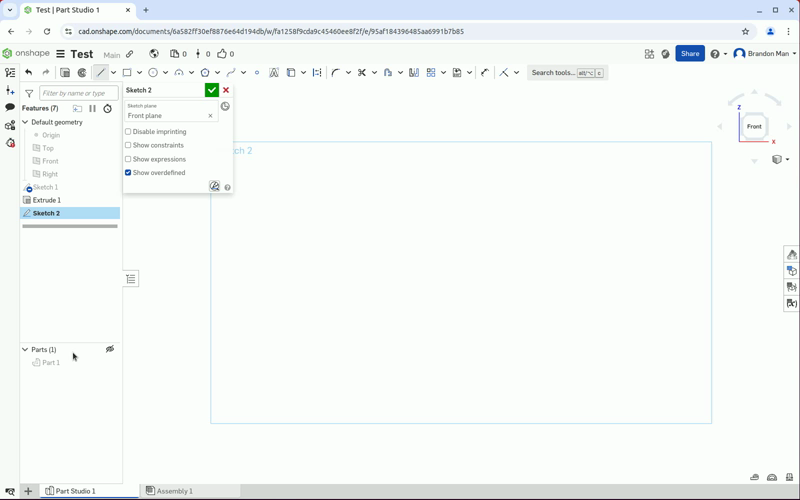
mouse_move(403, 252)
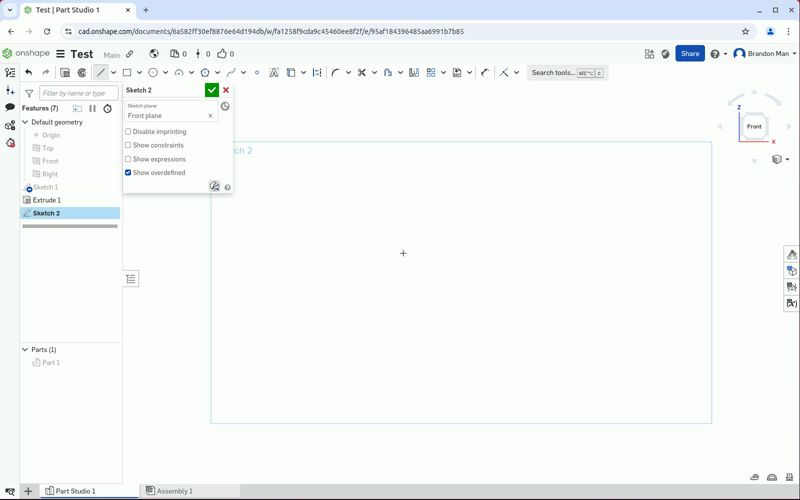
click(403, 252)
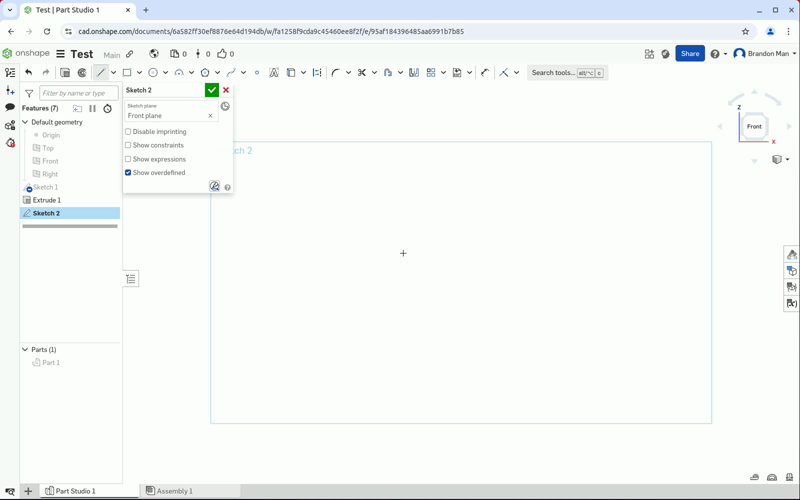
key_up(shift)
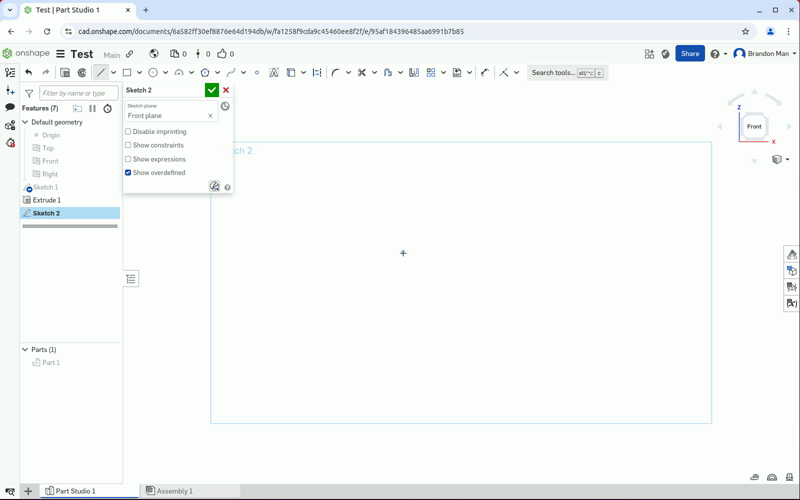
key_down(shift)
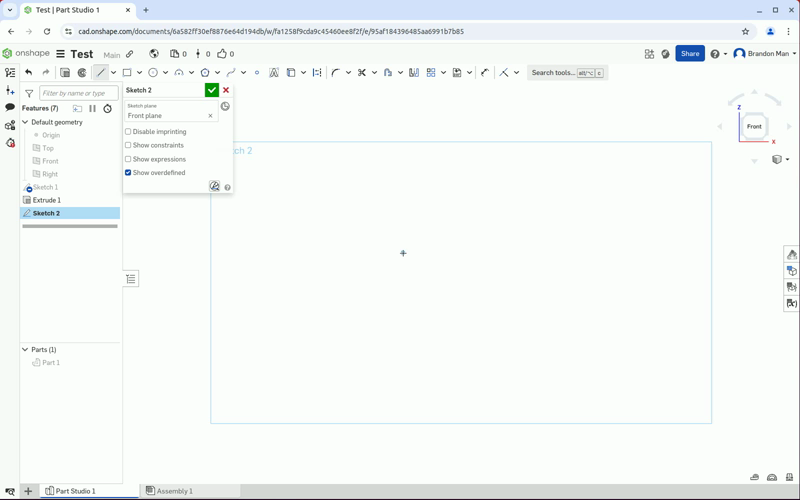
mouse_move(433, 252)
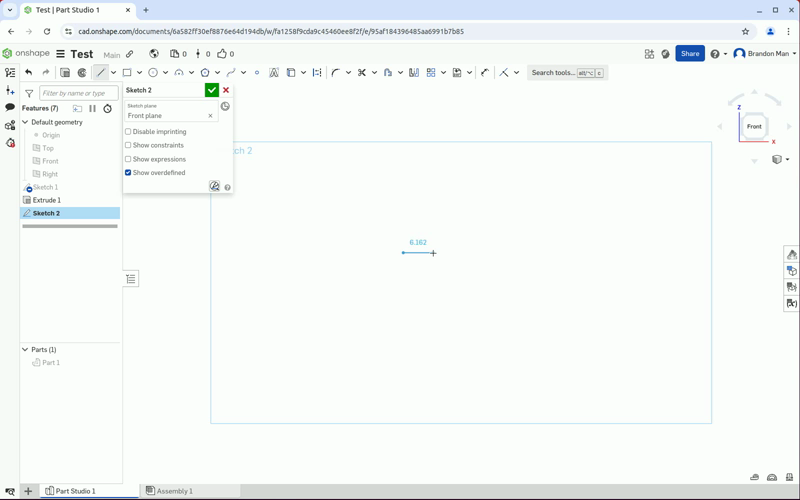
mouse_move(458, 252)
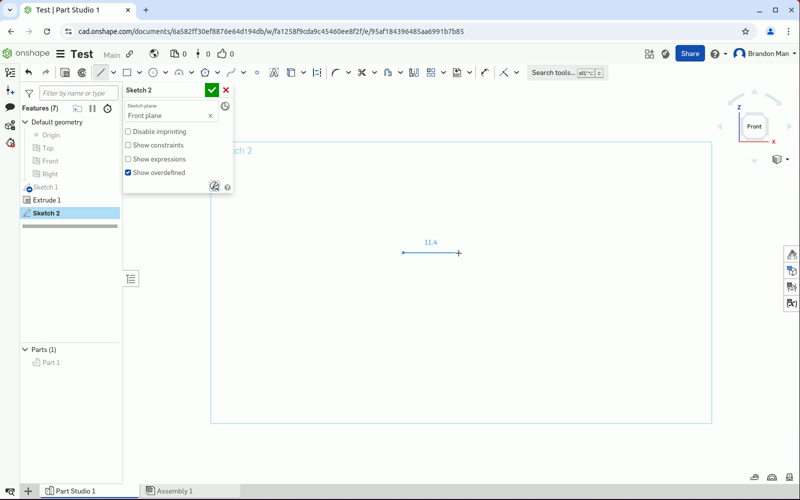
click(458, 252)
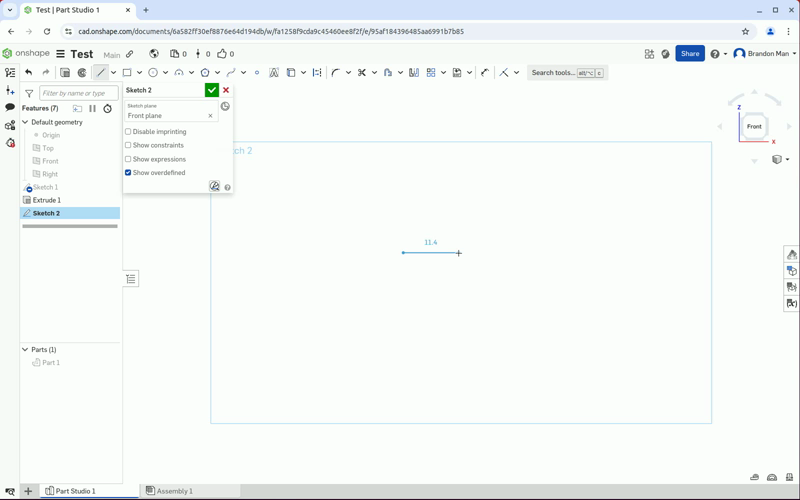
key_up(shift)
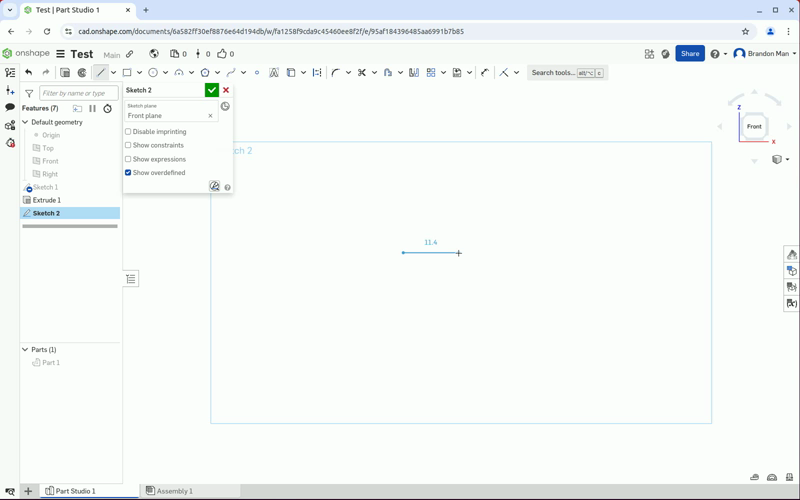
key_down(shift)
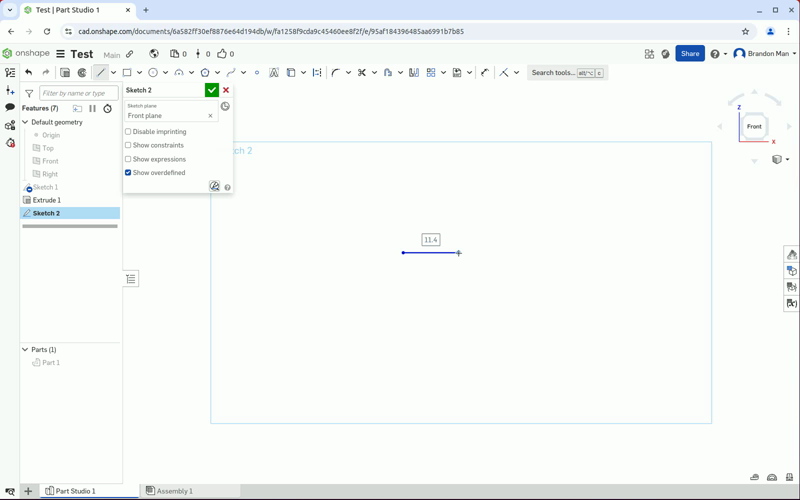
mouse_move(489, 252)
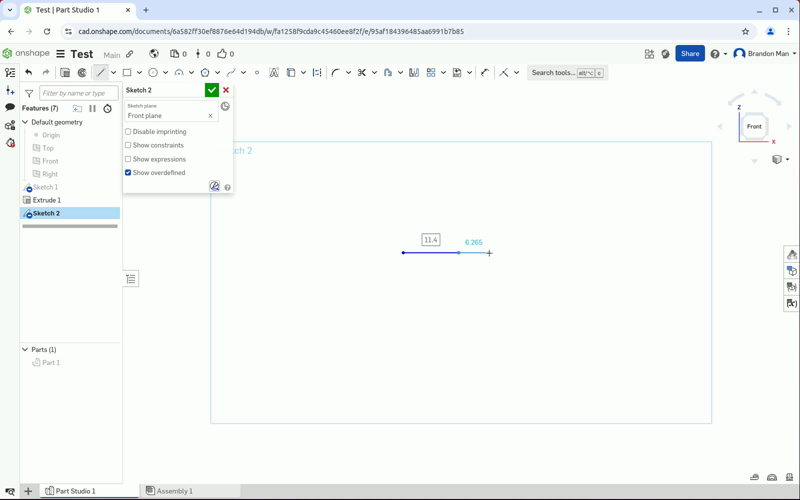
mouse_move(458, 217)
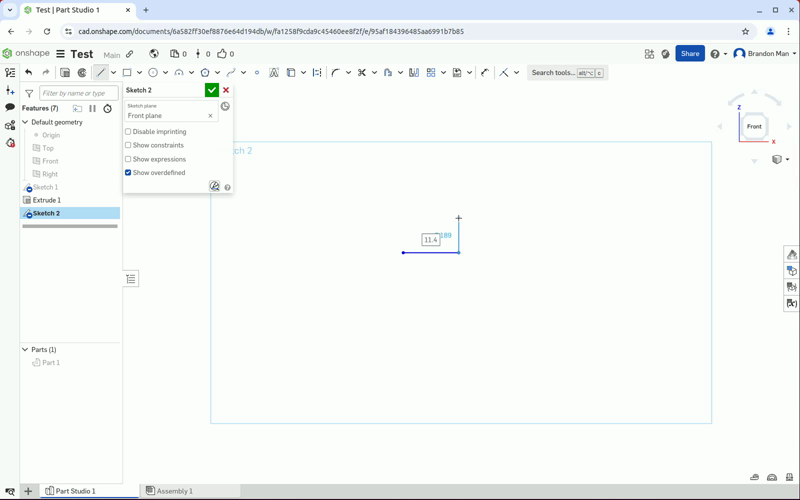
click(458, 217)
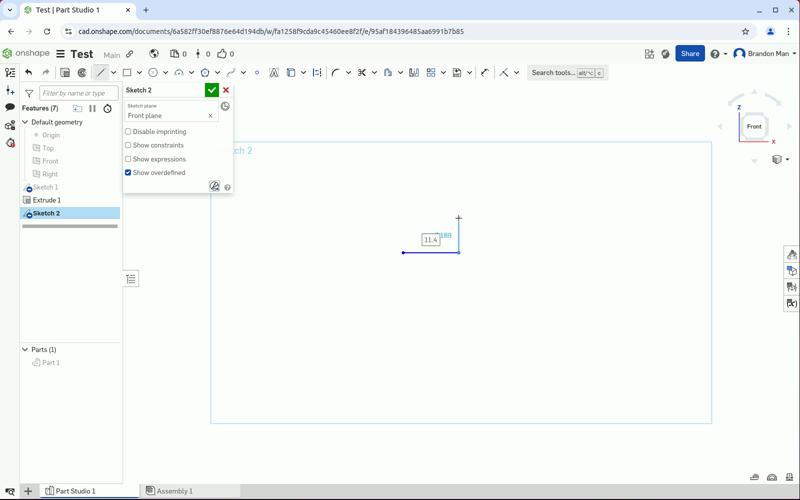
key_up(shift)
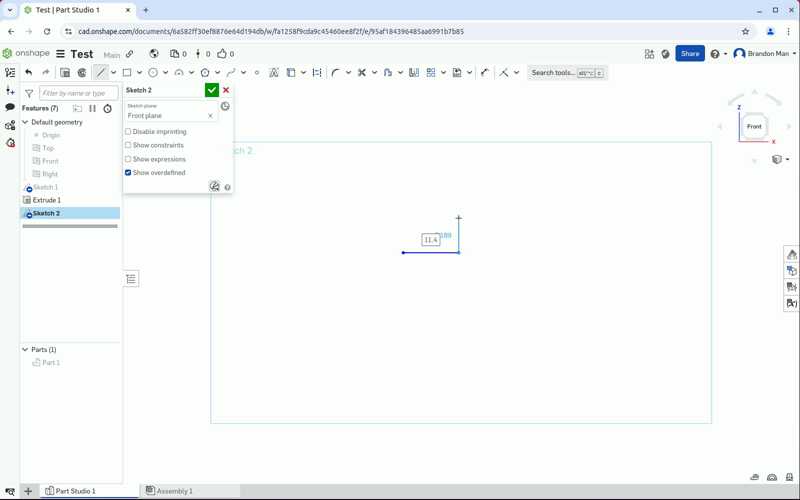
key_down(shift)
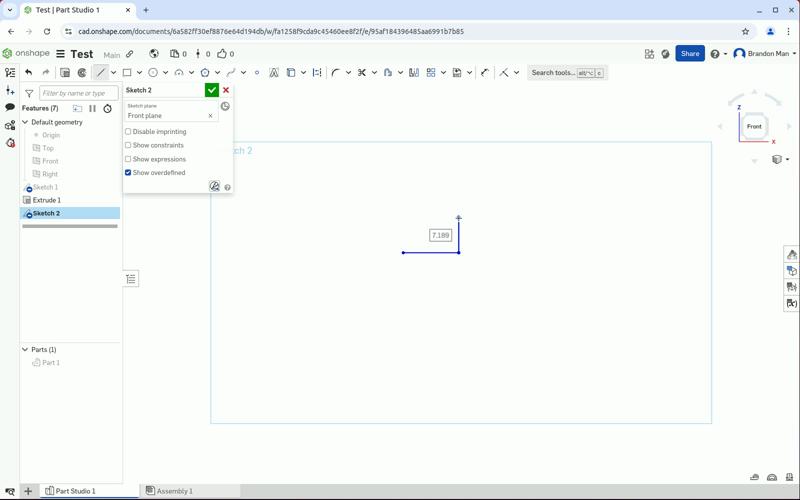
mouse_move(489, 217)
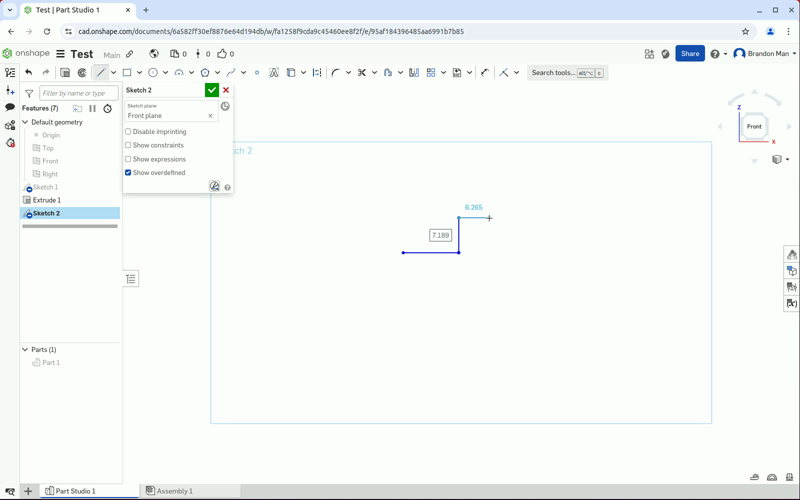
mouse_move(403, 217)
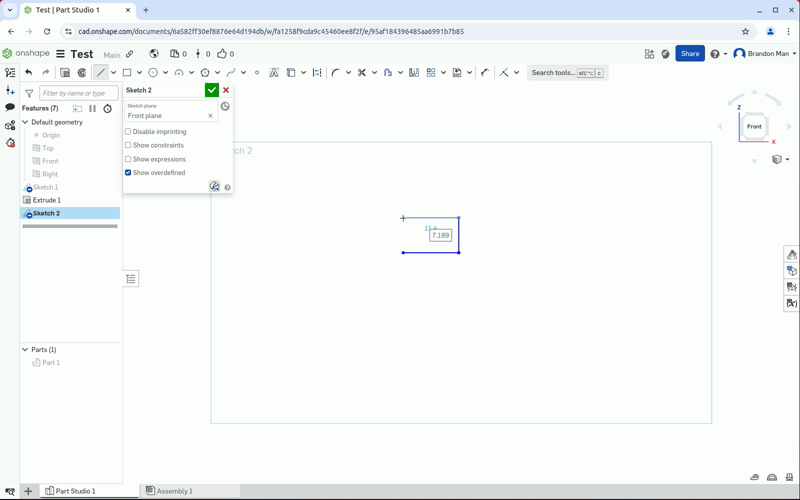
click(403, 217)
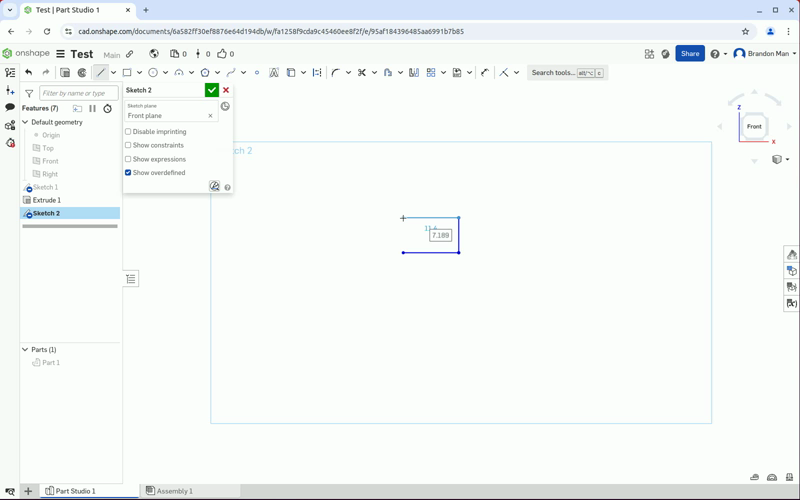
key_up(shift)
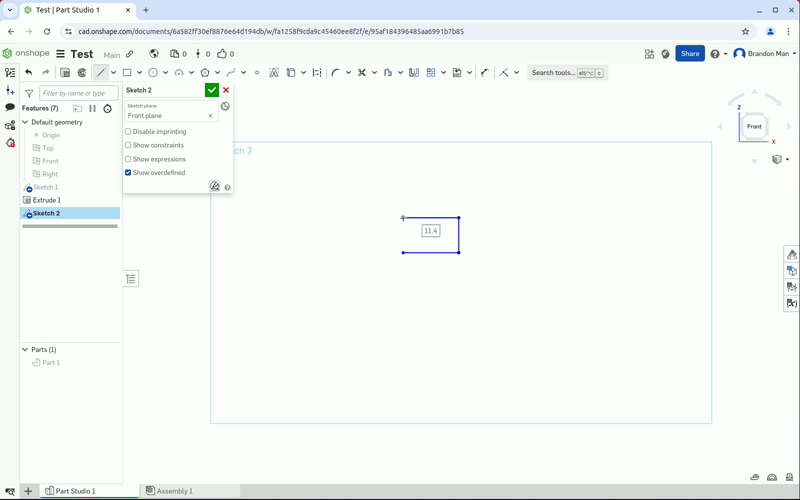
mouse_move(433, 217)
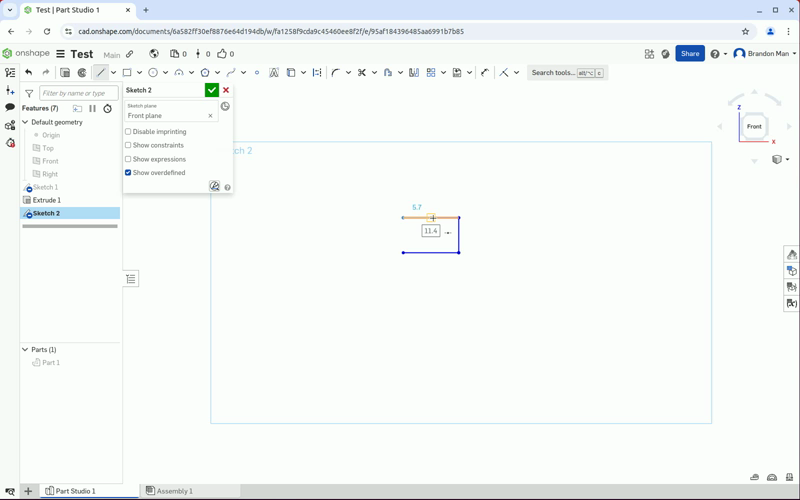
key_down(shift)
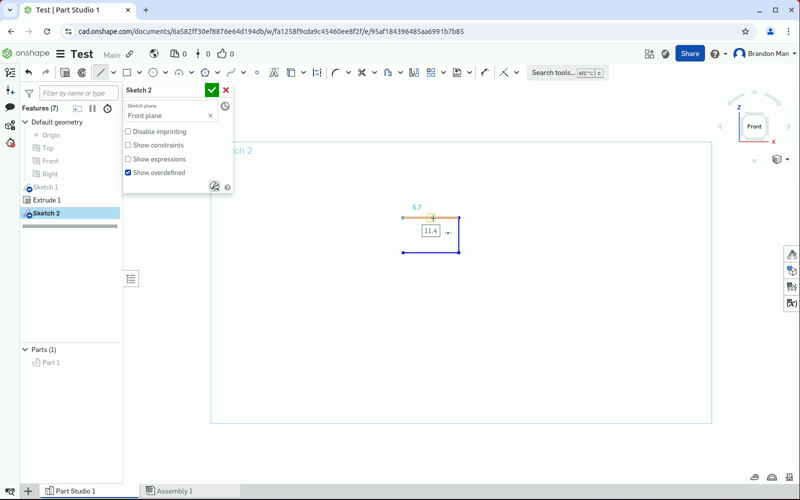
mouse_move(403, 252)
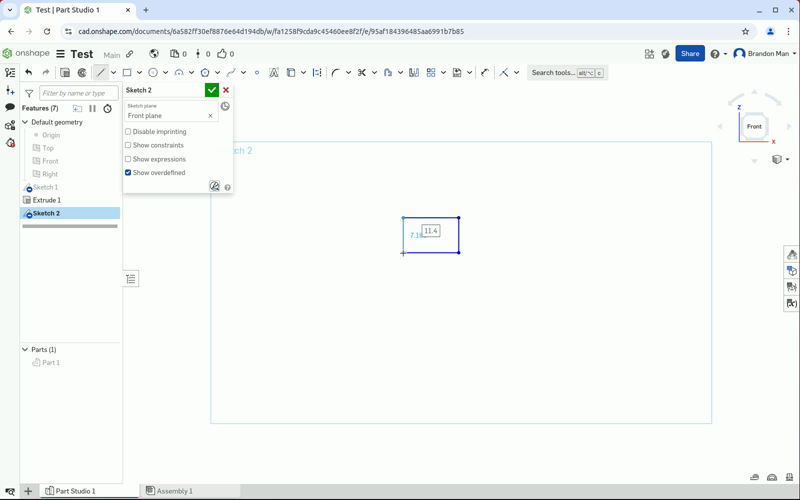
key_up(shift)
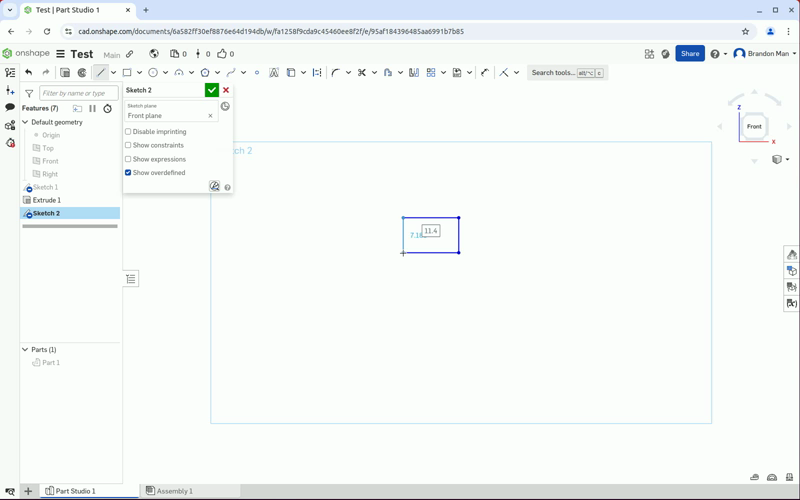
click(403, 252)
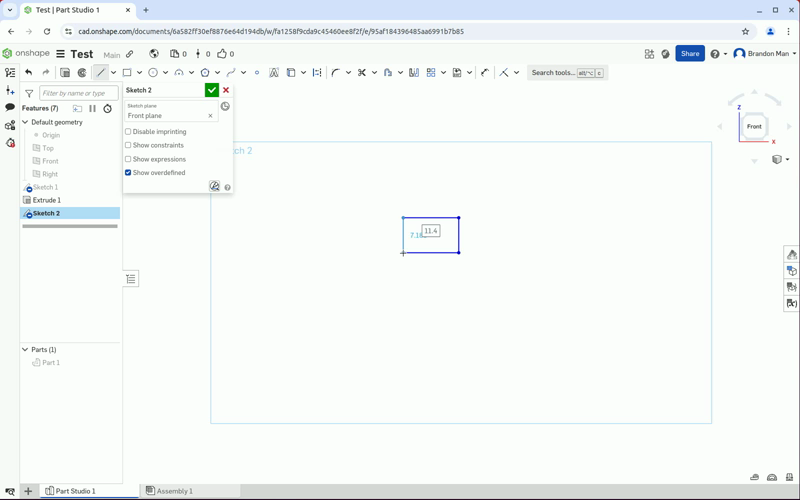
key(esc)
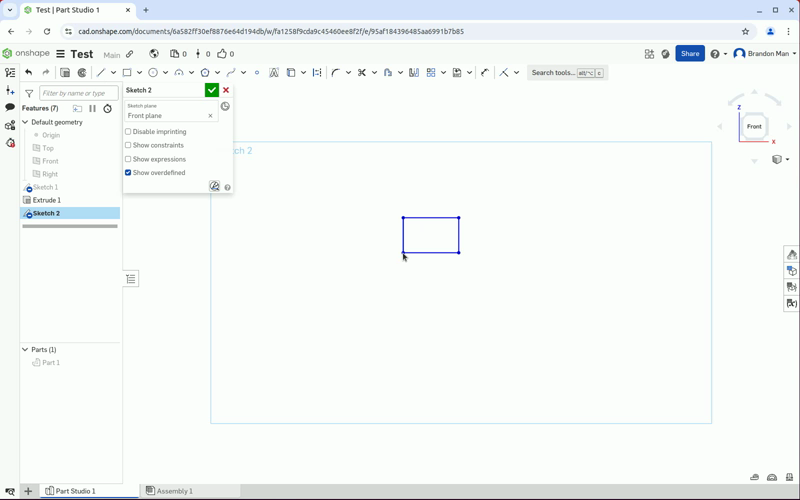
key(c)
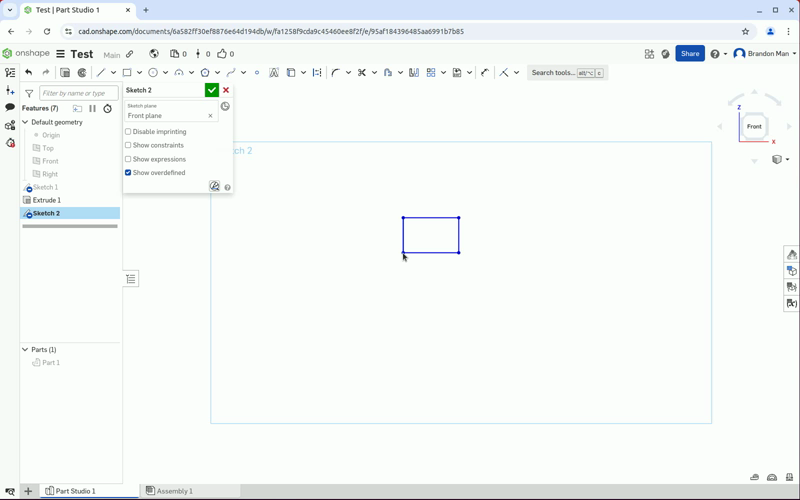
key_down(shift)
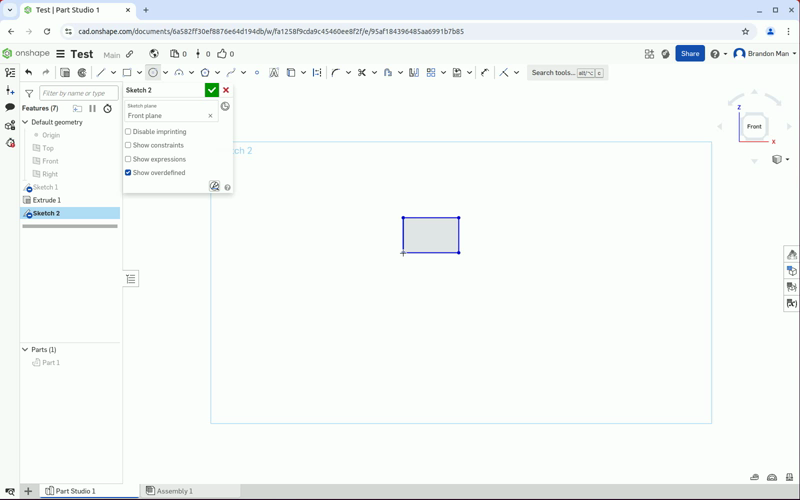
mouse_move(429, 233)
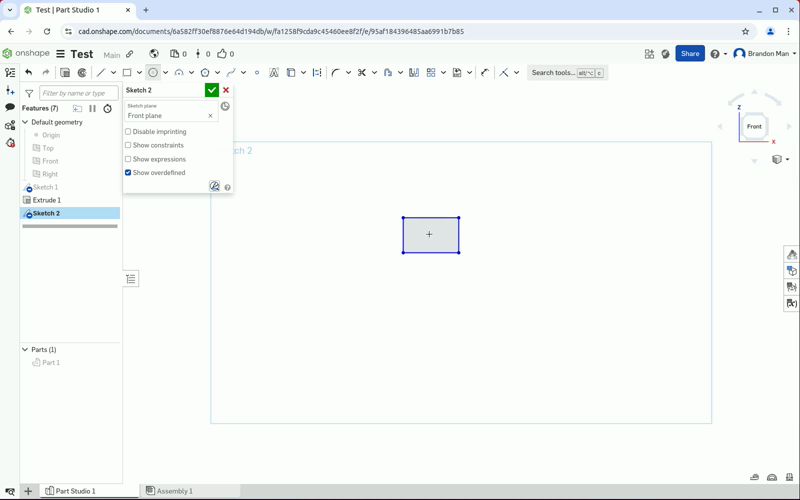
click(429, 233)
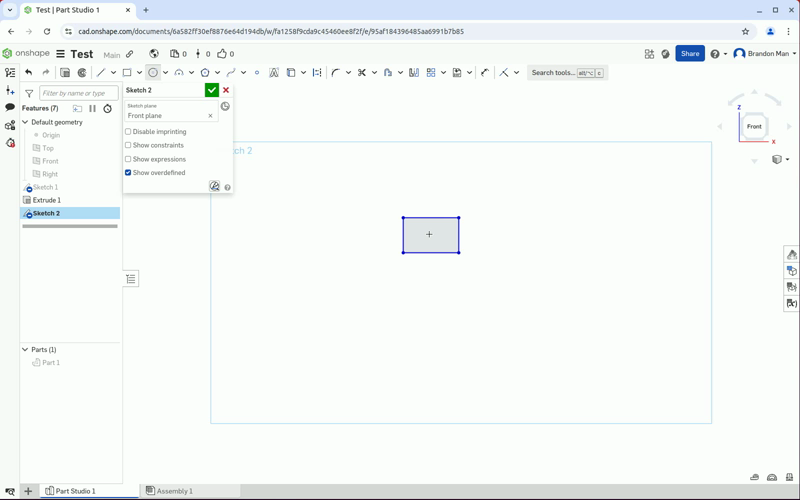
key_up(shift)
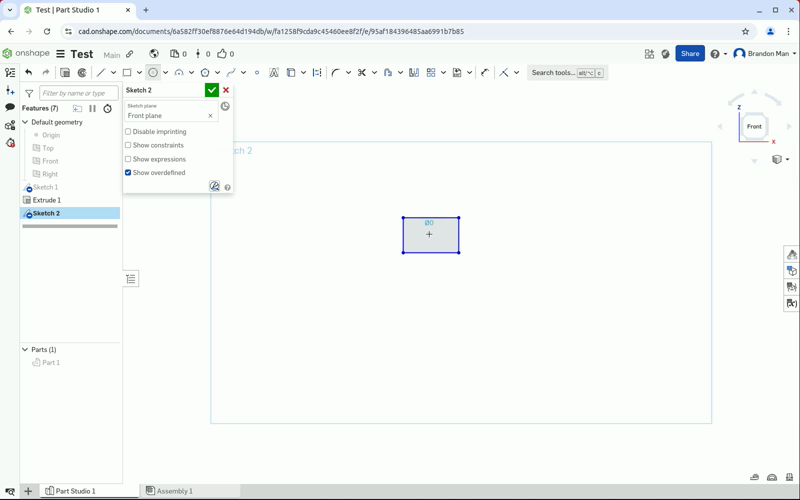
mouse_move(432, 233)
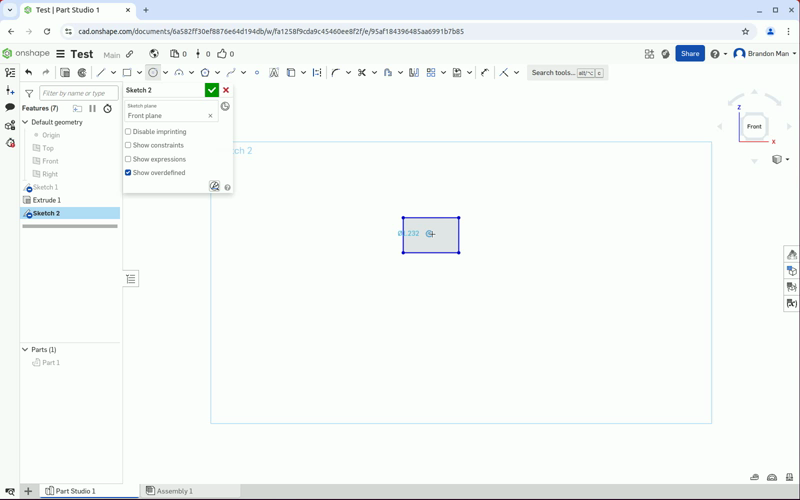
click(432, 233)
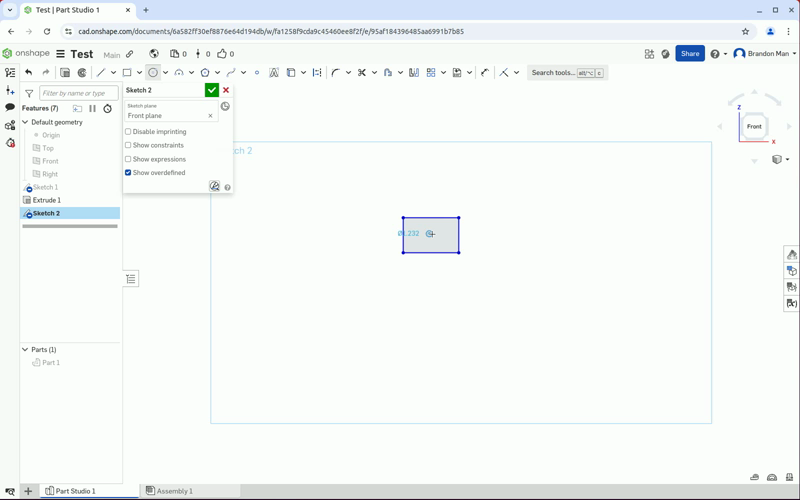
key(esc)
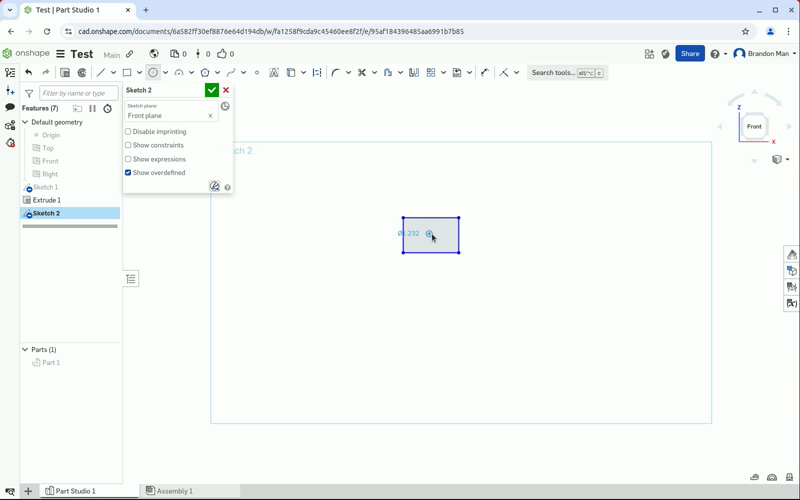
key(c)
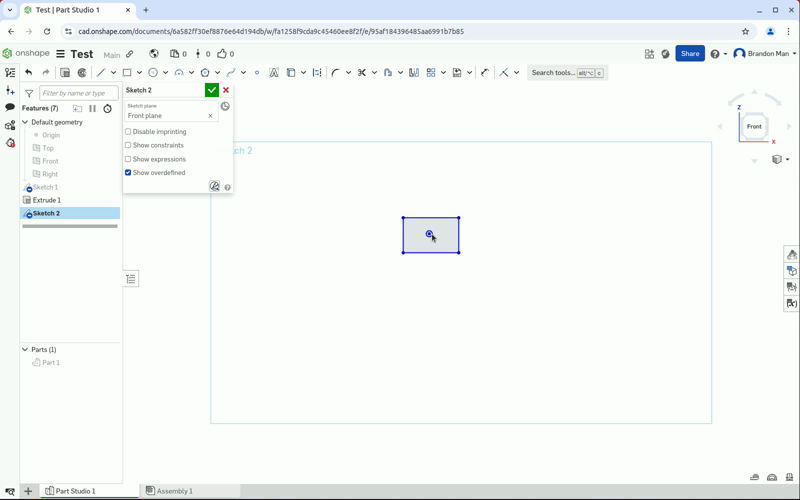
key_down(shift)
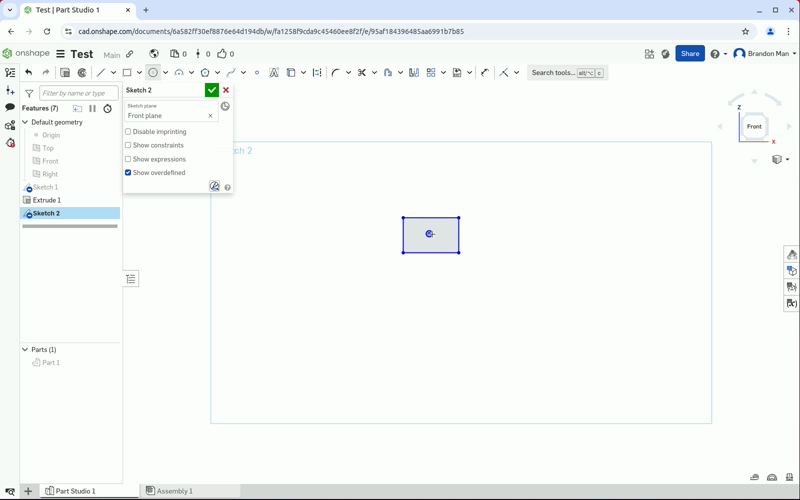
mouse_move(429, 244)
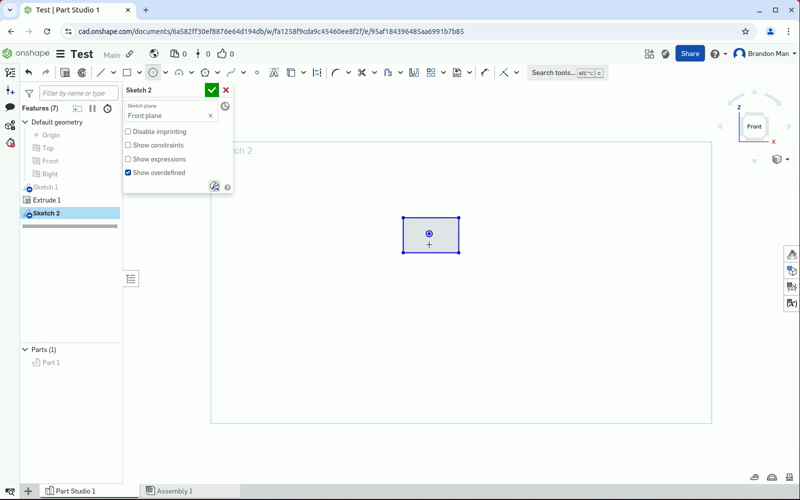
click(429, 244)
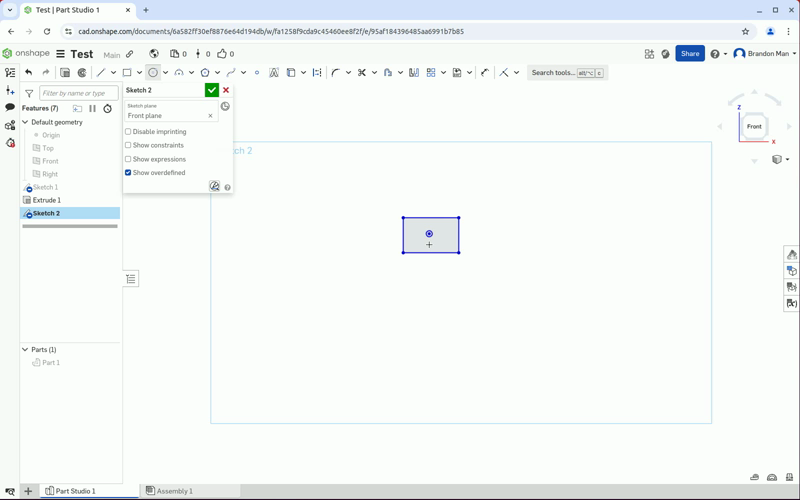
key_up(shift)
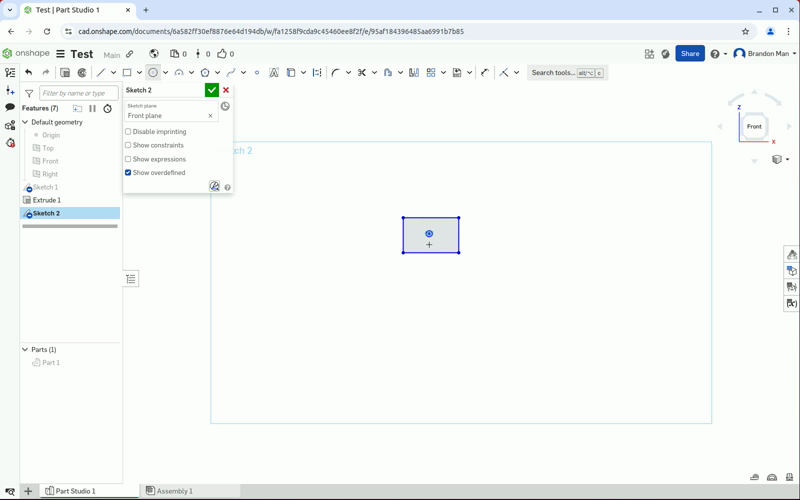
mouse_move(430, 244)
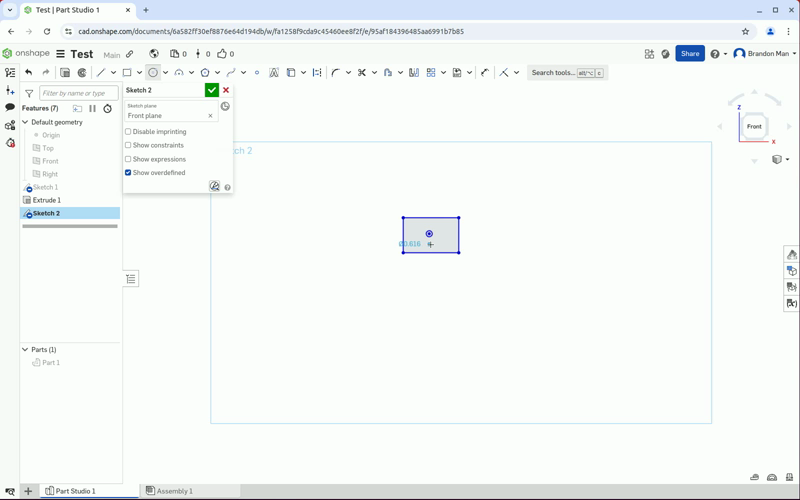
scroll(6)
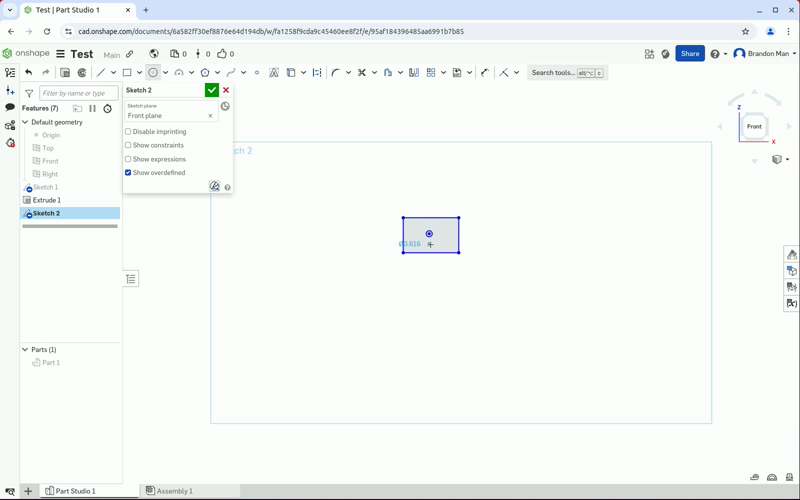
scroll(6)
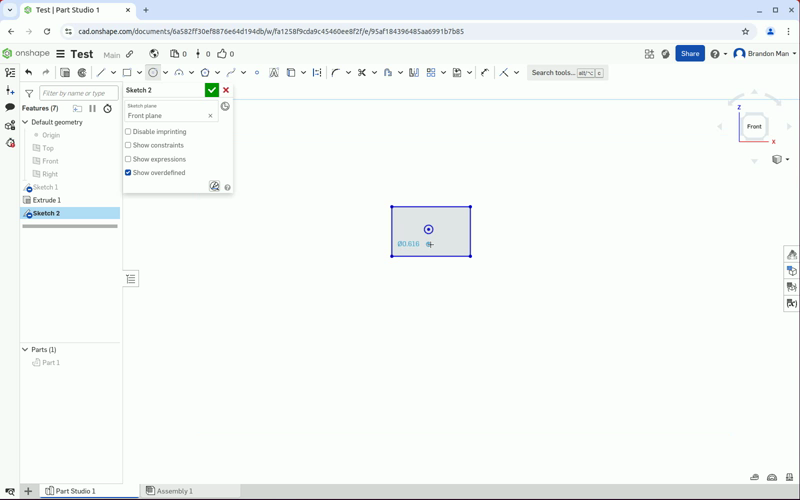
scroll(6)
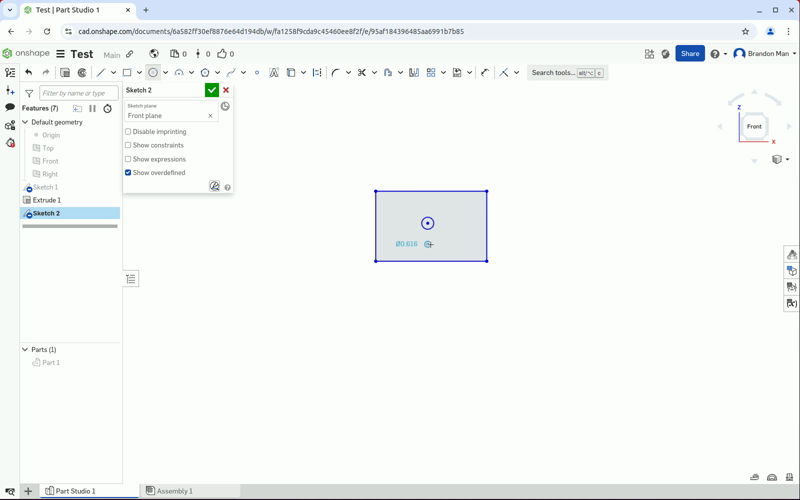
scroll(6)
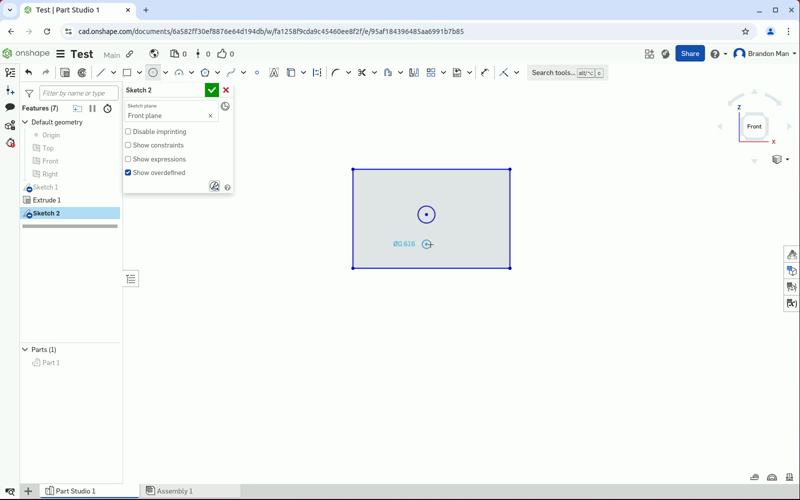
scroll(6)
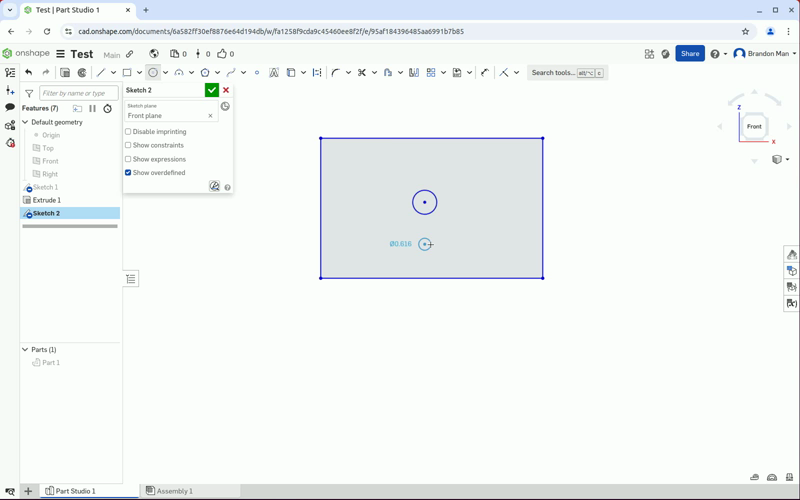
scroll(6)
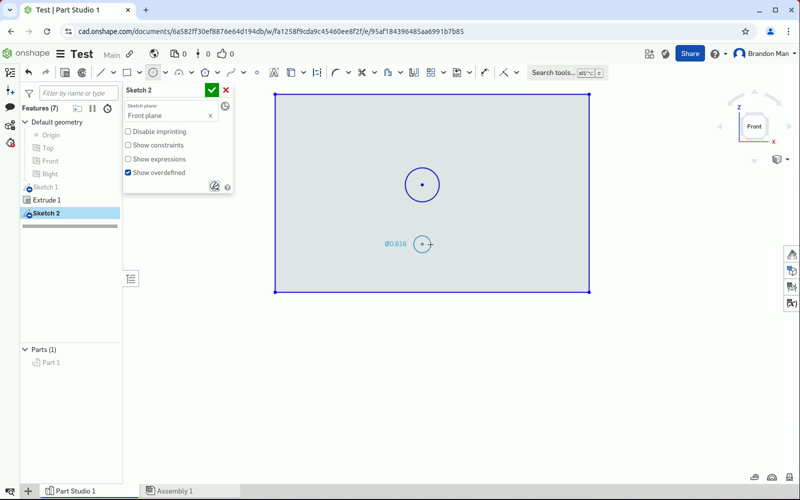
scroll(6)
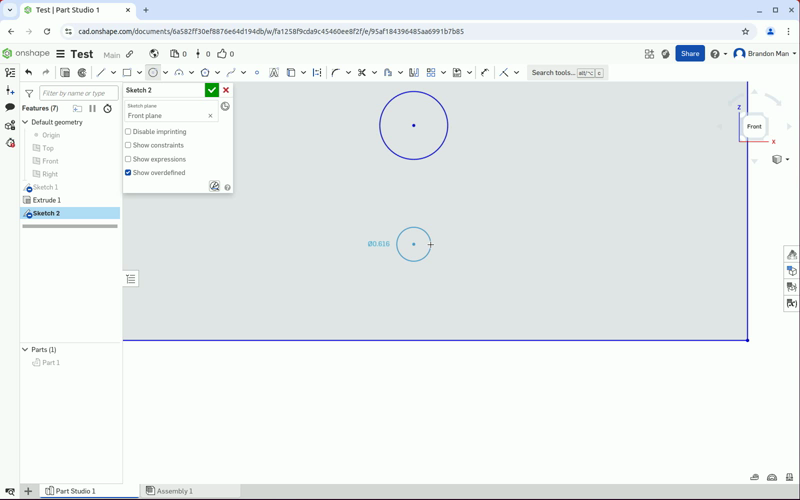
click(430, 244)
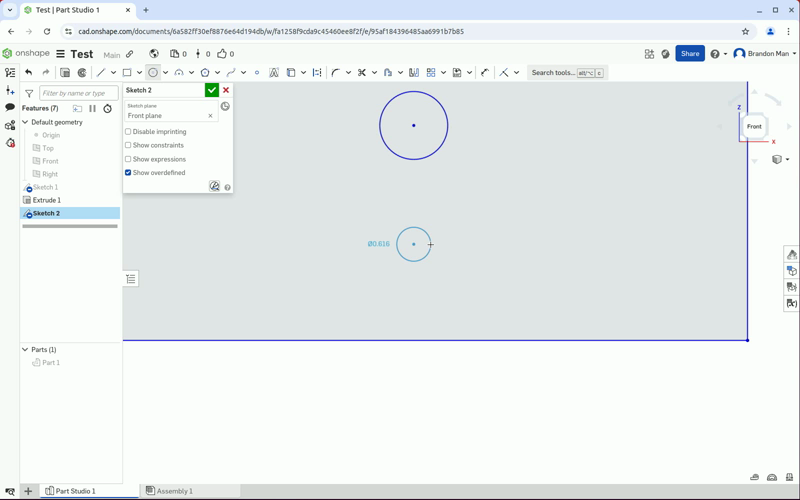
scroll(-6)
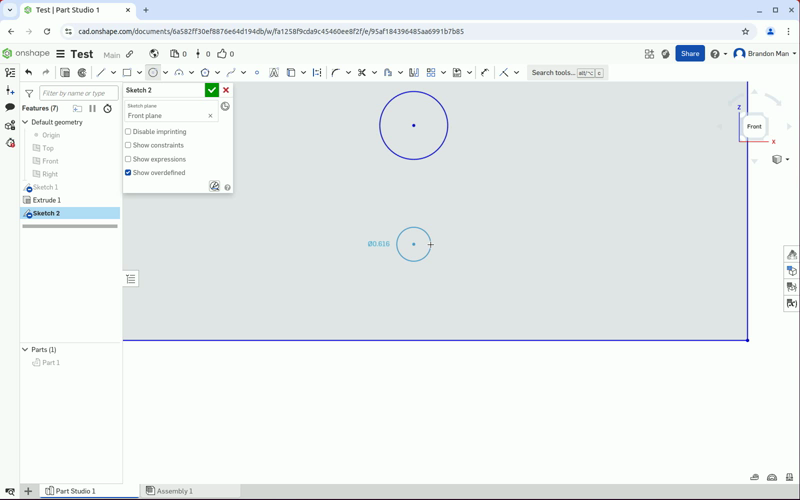
scroll(-6)
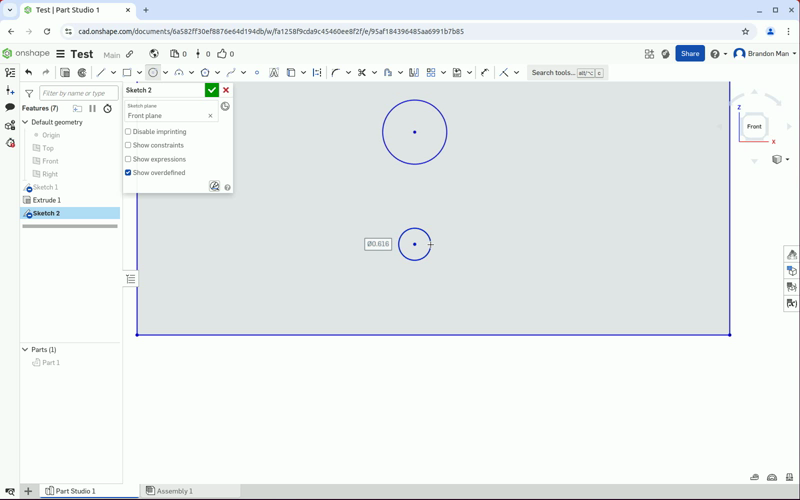
scroll(-6)
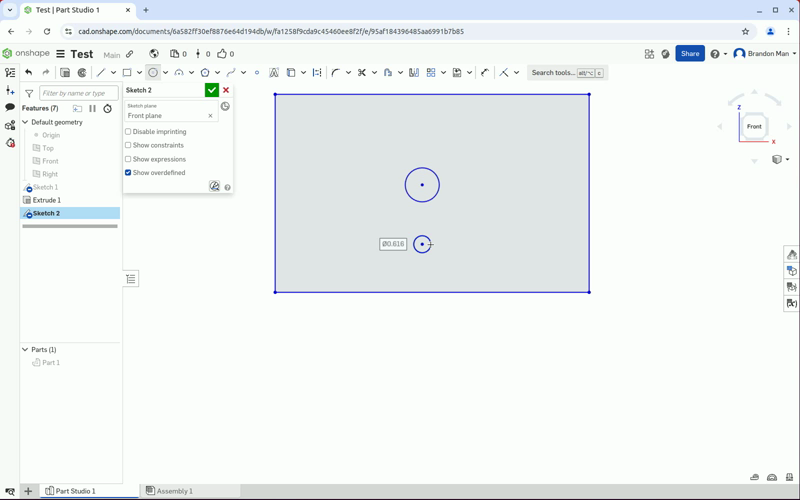
scroll(-6)
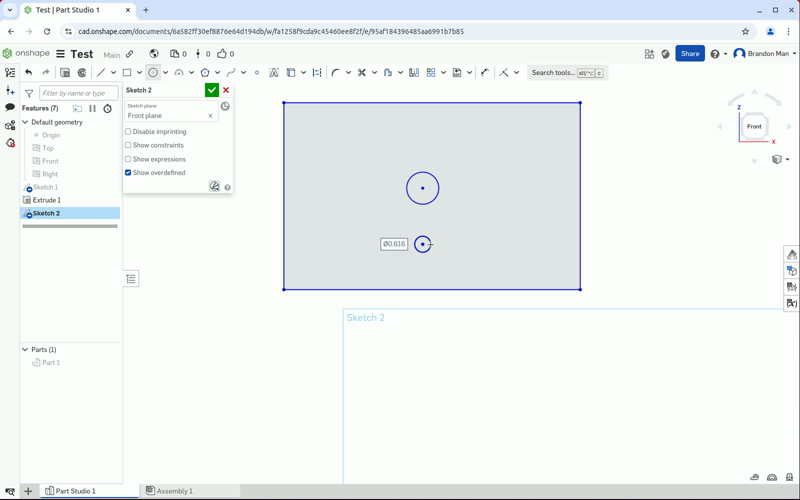
scroll(-6)
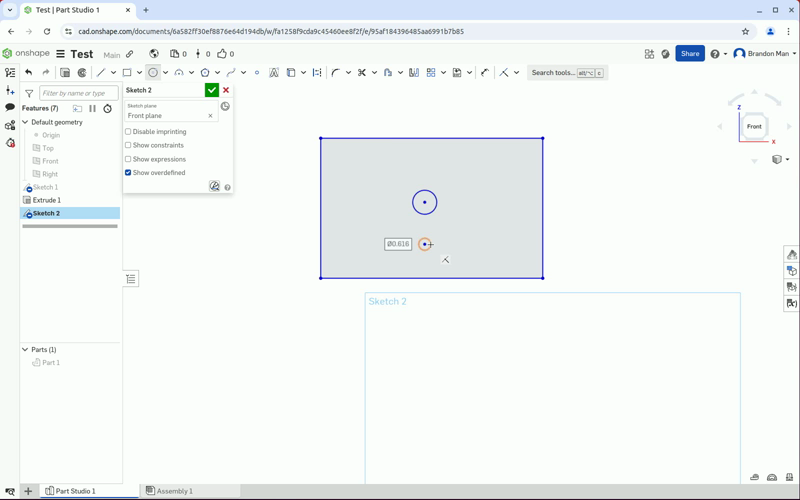
scroll(-6)
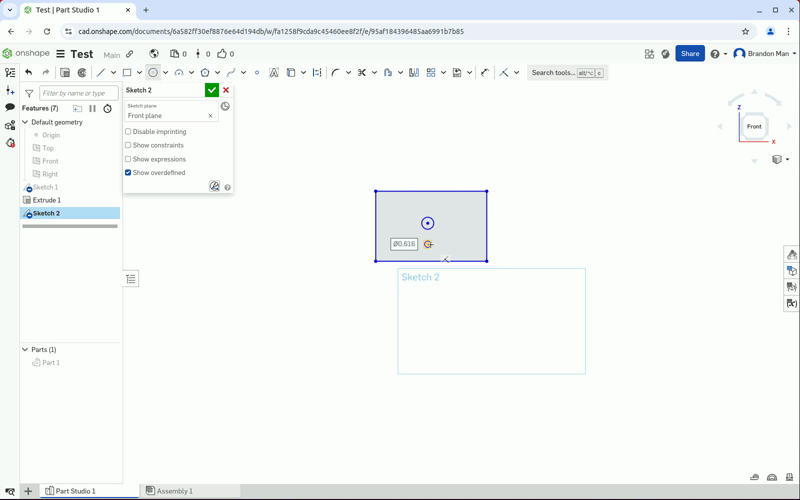
scroll(-6)
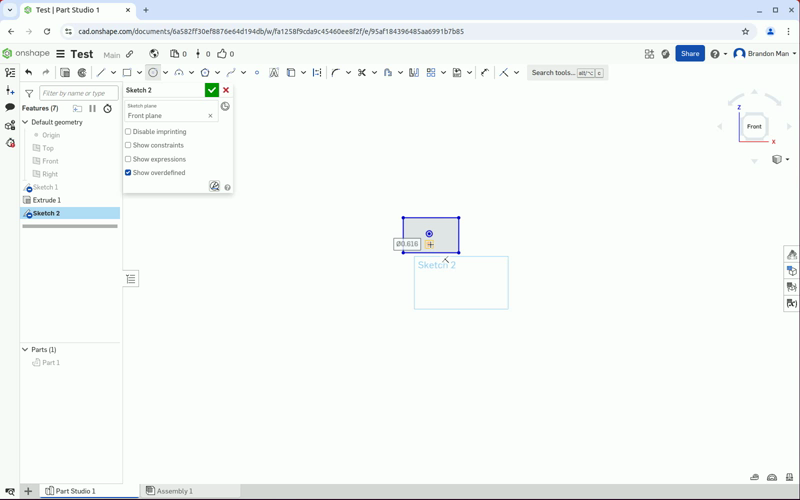
key(esc)
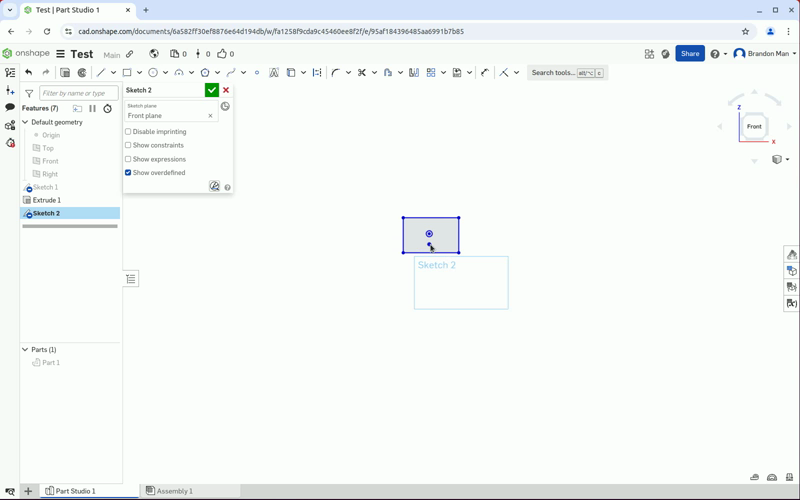
key(c)
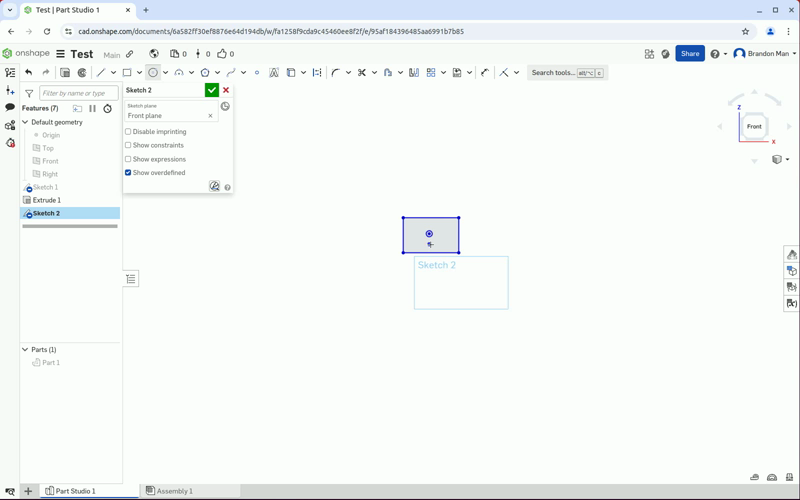
key_down(shift)
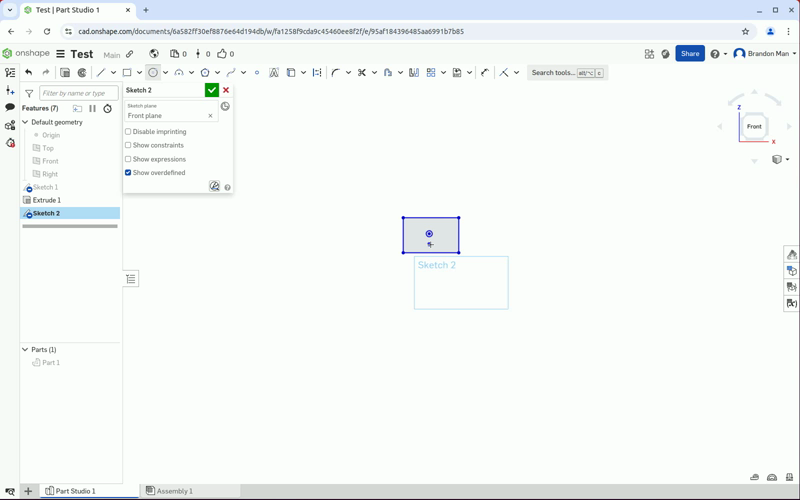
mouse_move(437, 244)
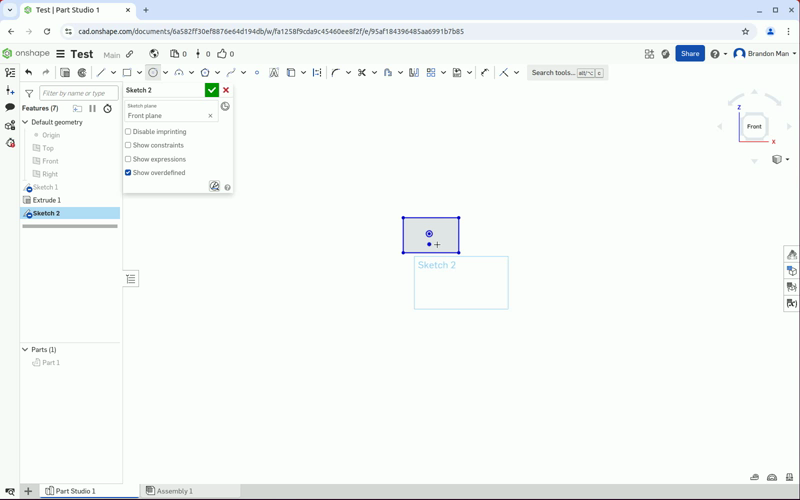
click(437, 244)
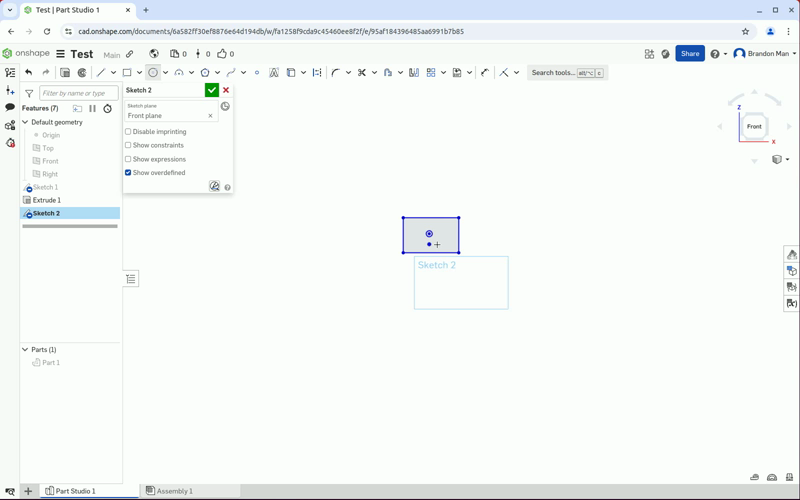
key_up(shift)
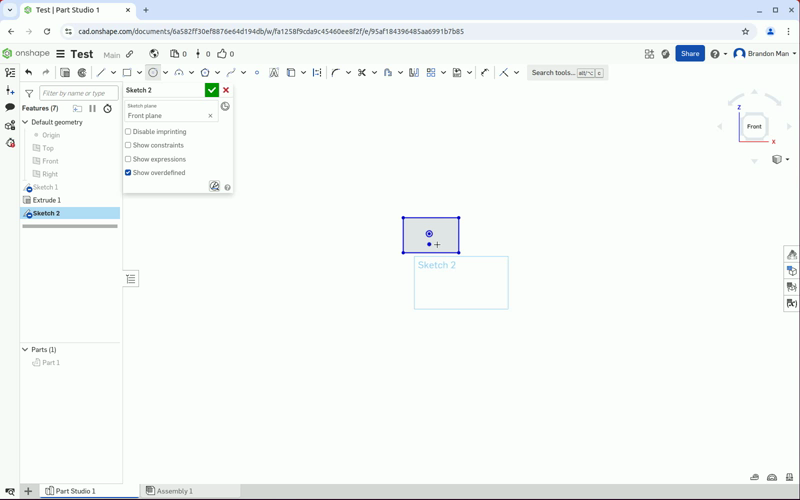
mouse_move(439, 244)
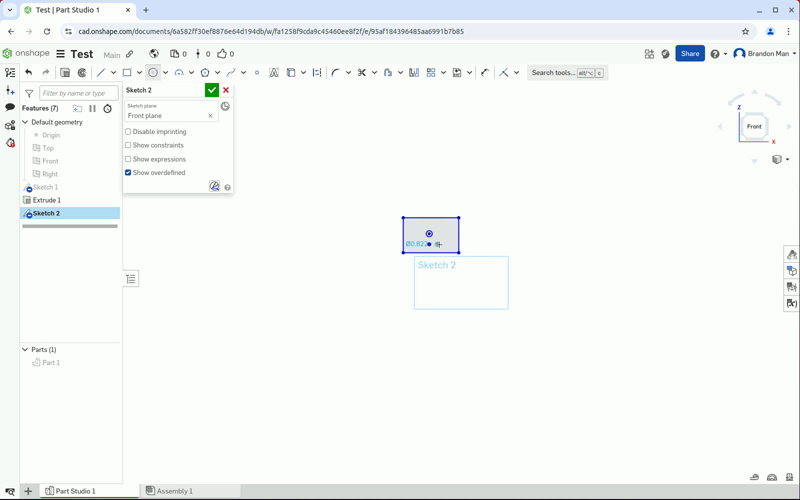
scroll(6)
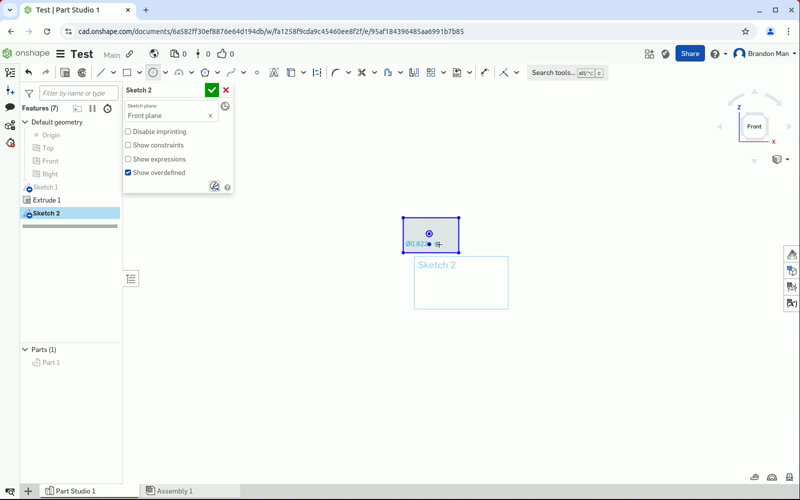
scroll(6)
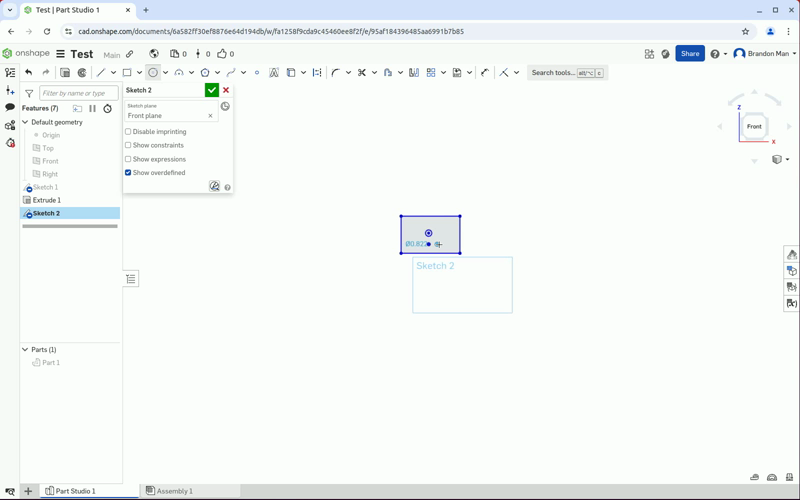
scroll(6)
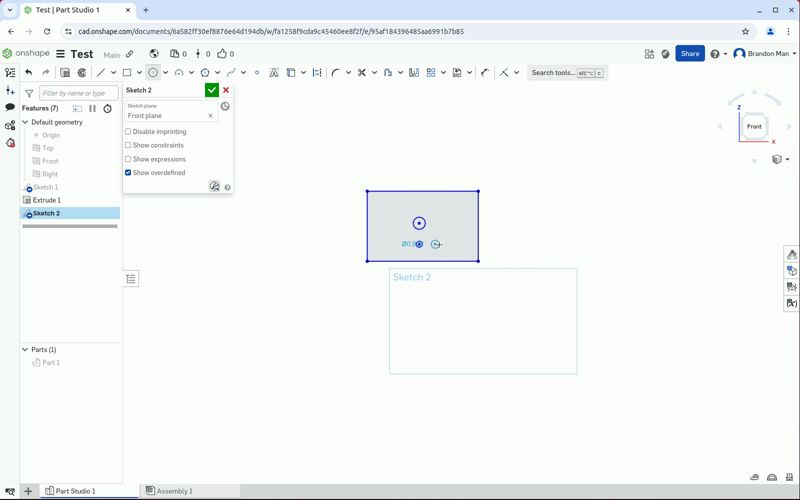
scroll(6)
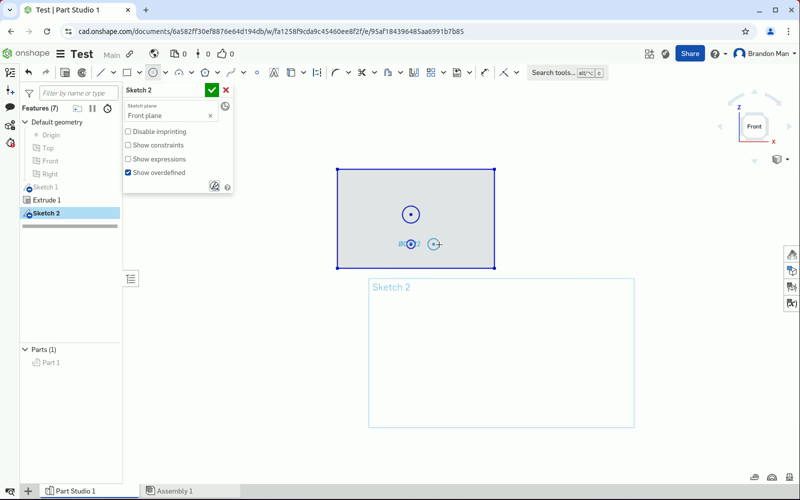
scroll(6)
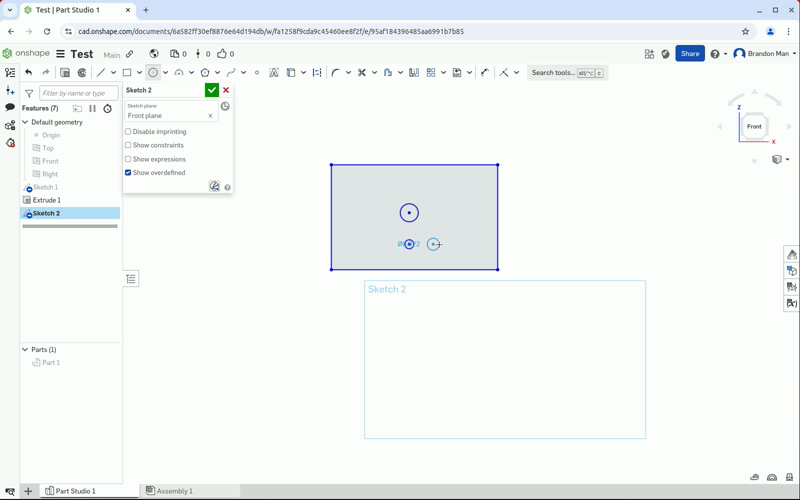
scroll(6)
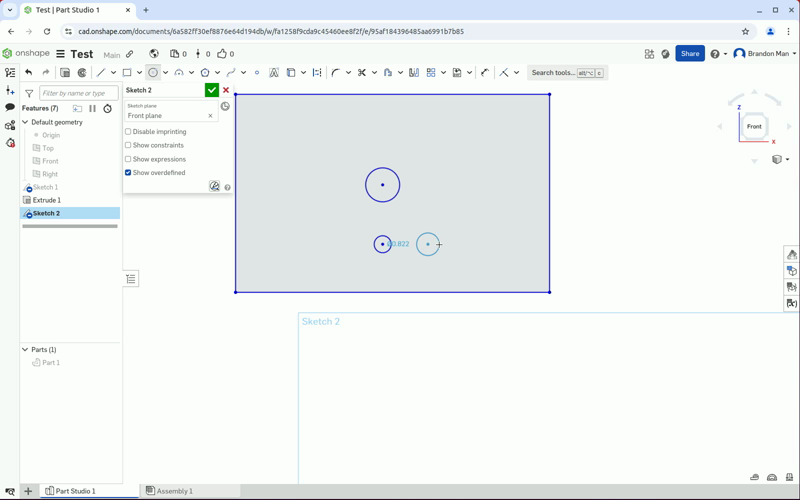
scroll(6)
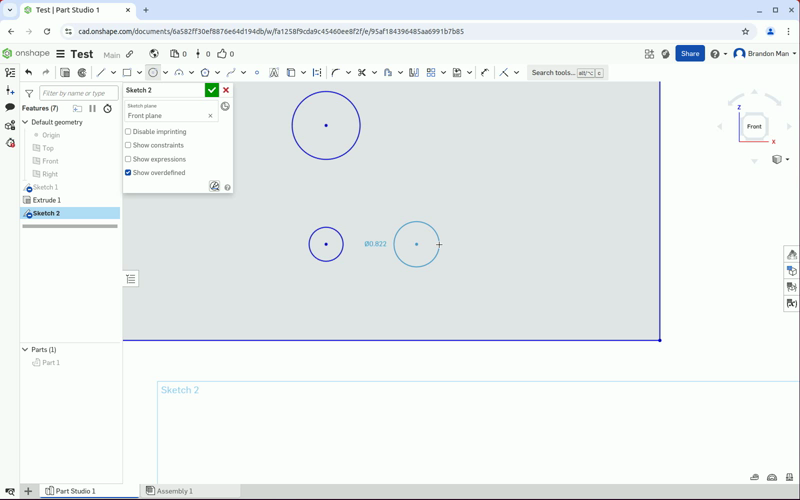
click(439, 244)
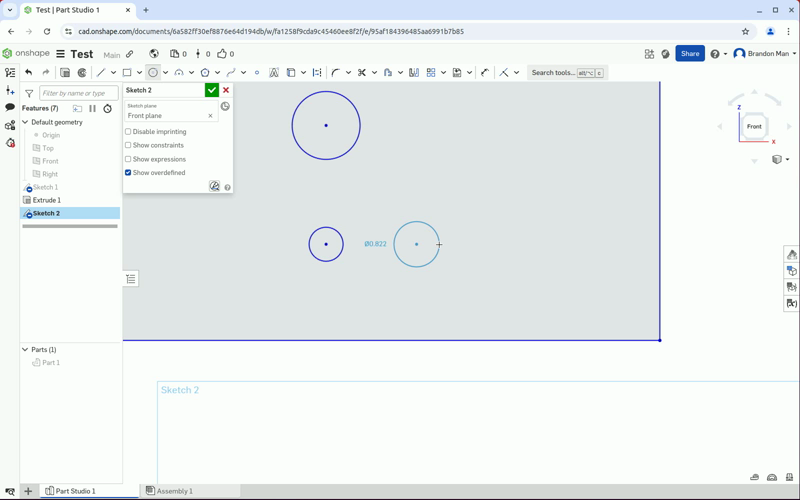
scroll(-6)
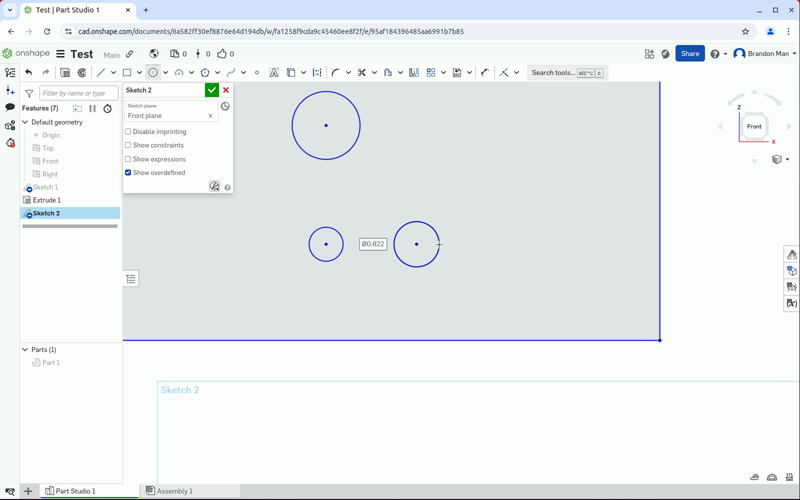
scroll(-6)
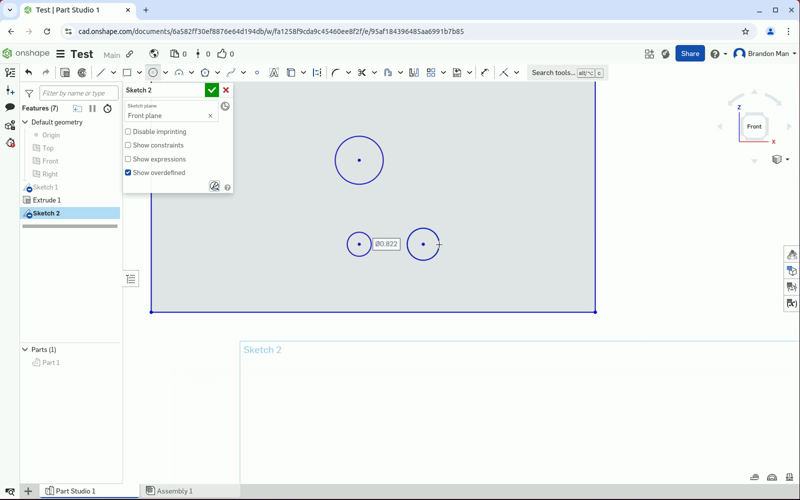
scroll(-6)
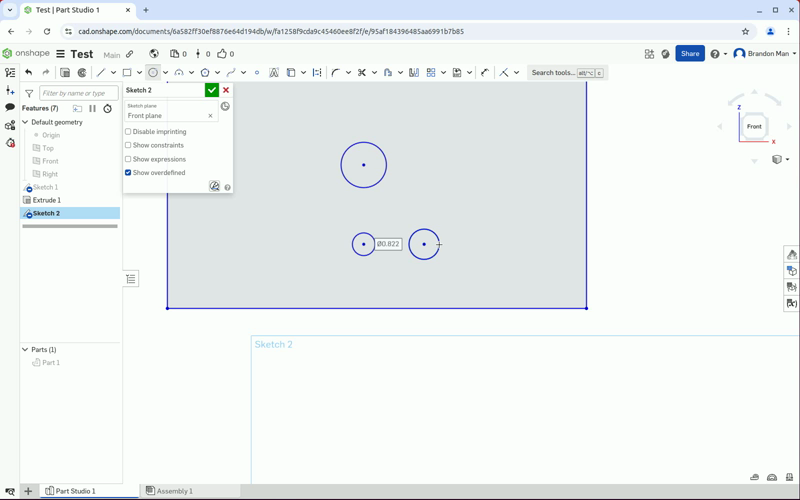
scroll(-6)
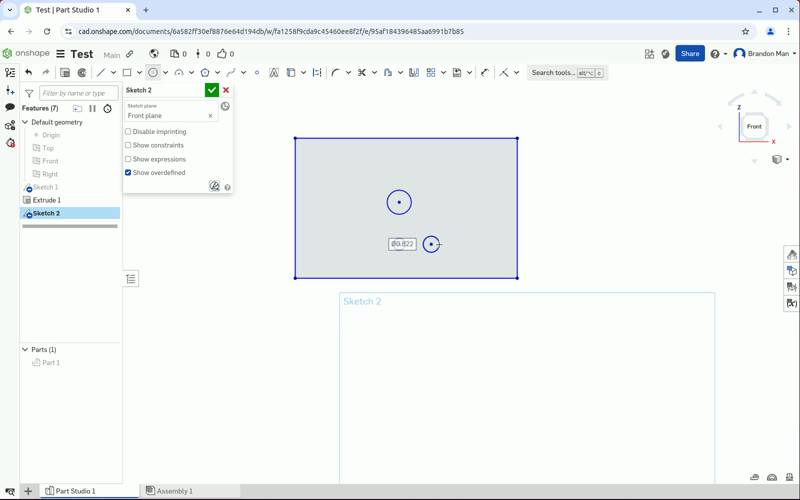
scroll(-6)
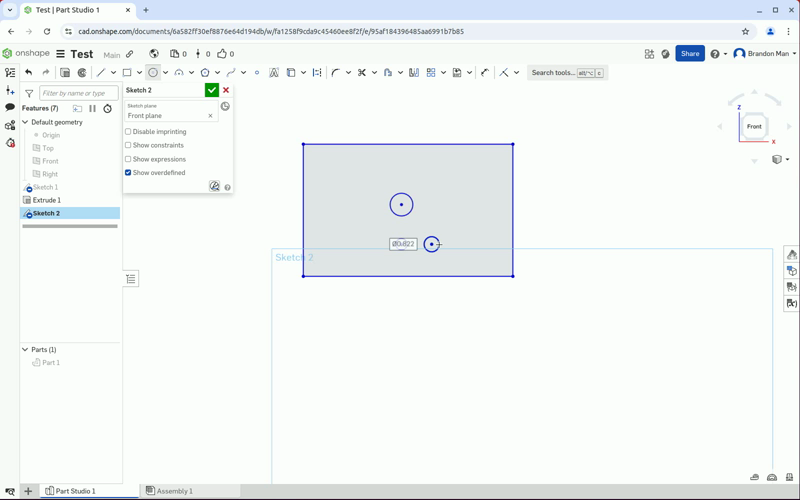
scroll(-6)
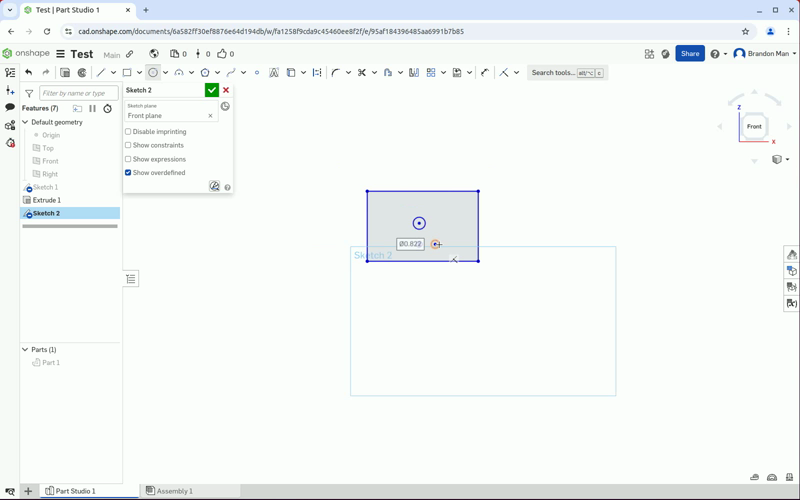
scroll(-6)
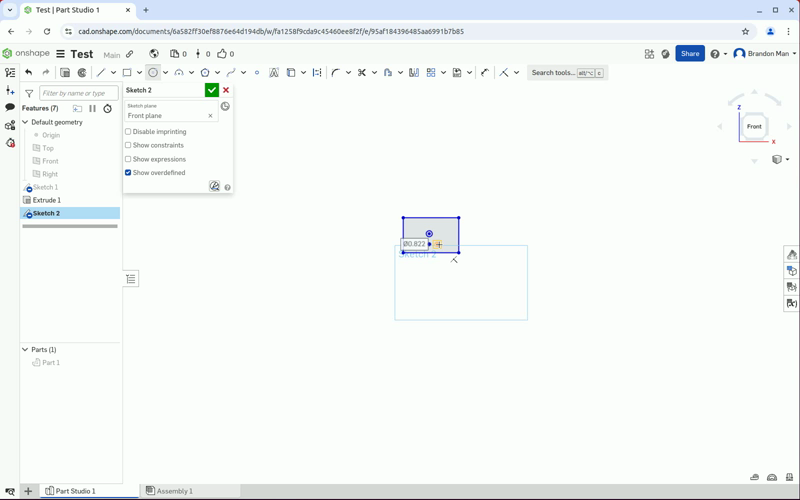
key(esc)
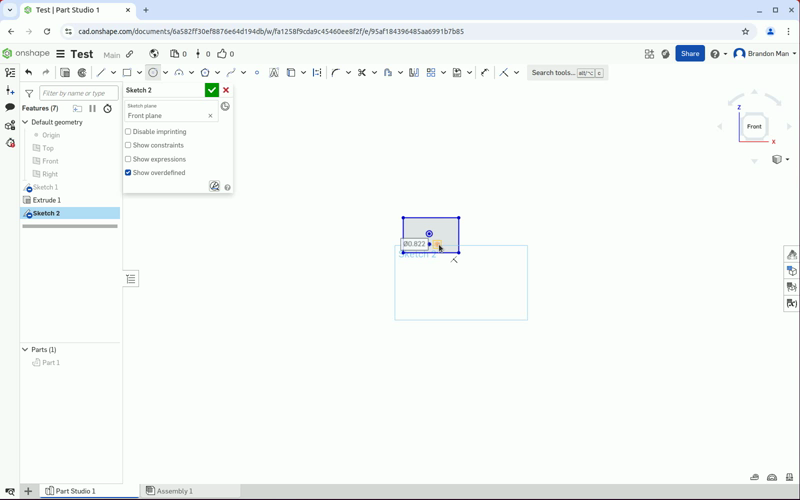
key(c)
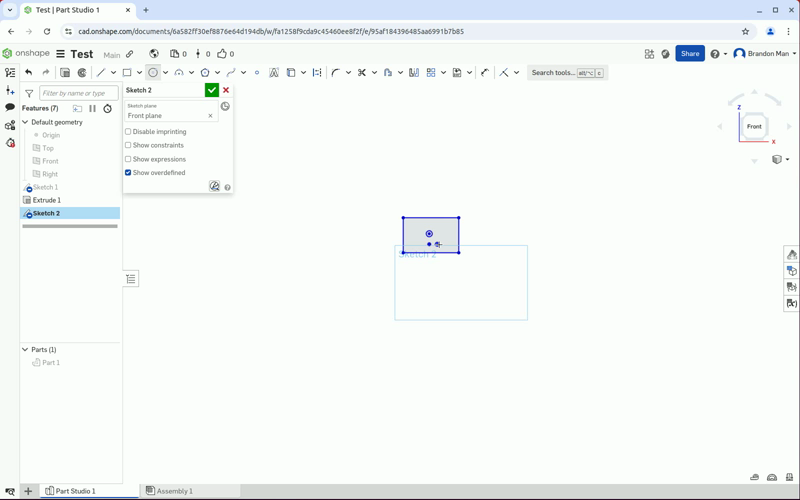
key_down(shift)
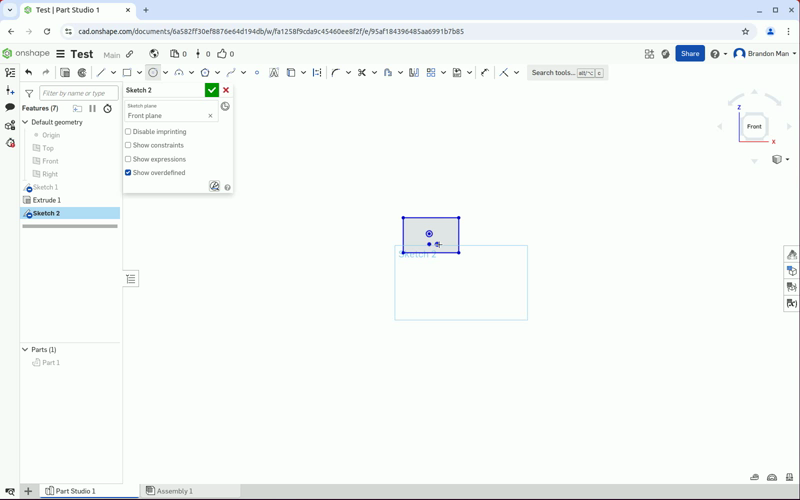
mouse_move(445, 233)
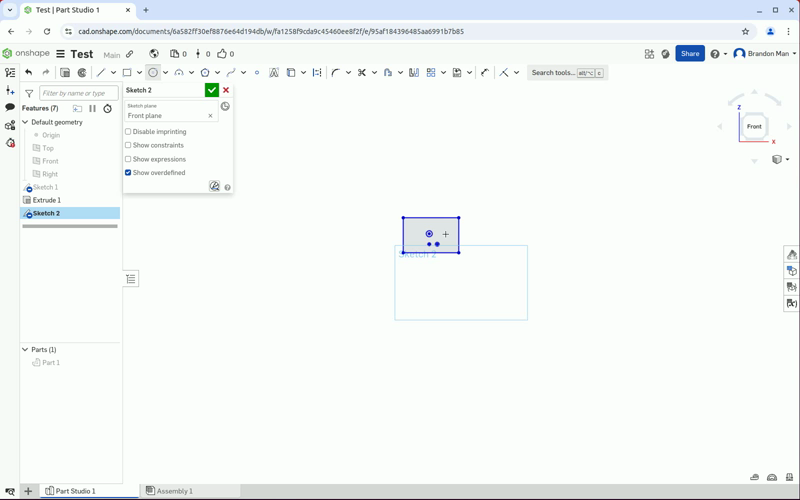
click(445, 233)
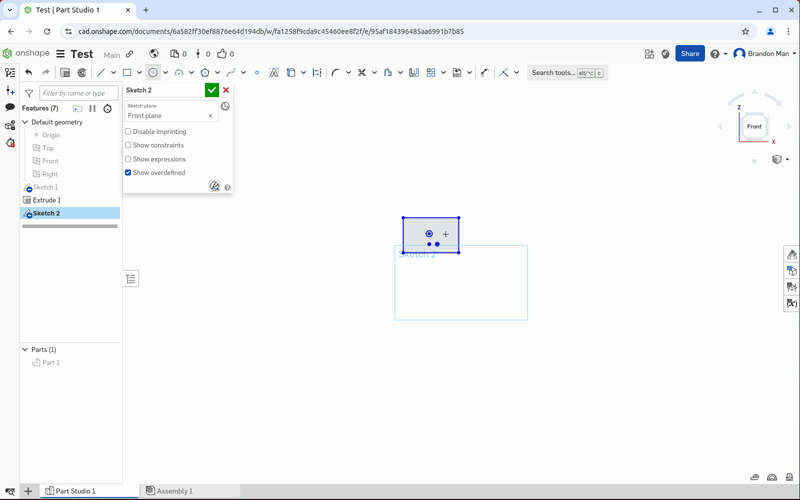
key_up(shift)
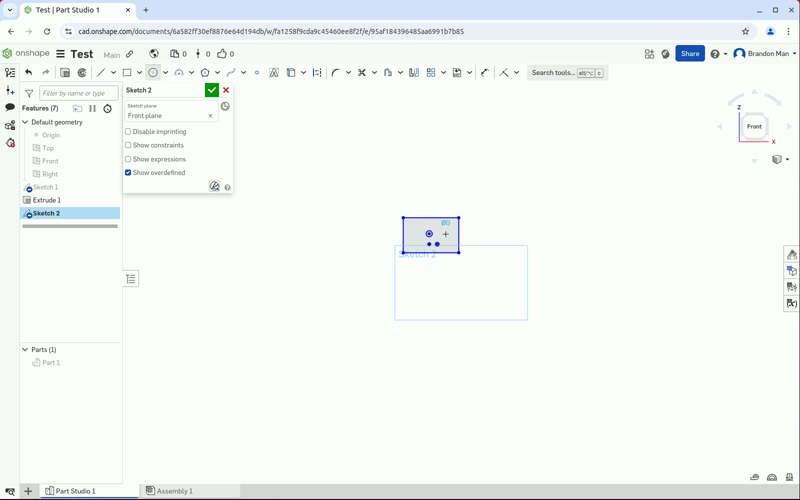
mouse_move(448, 233)
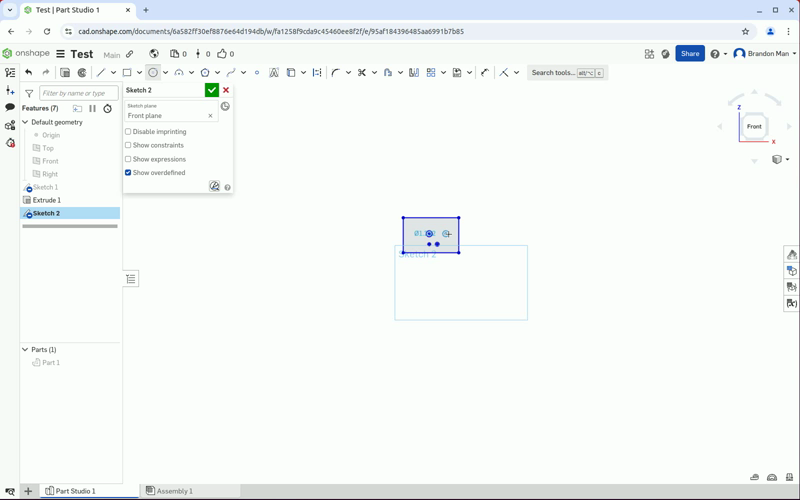
click(448, 233)
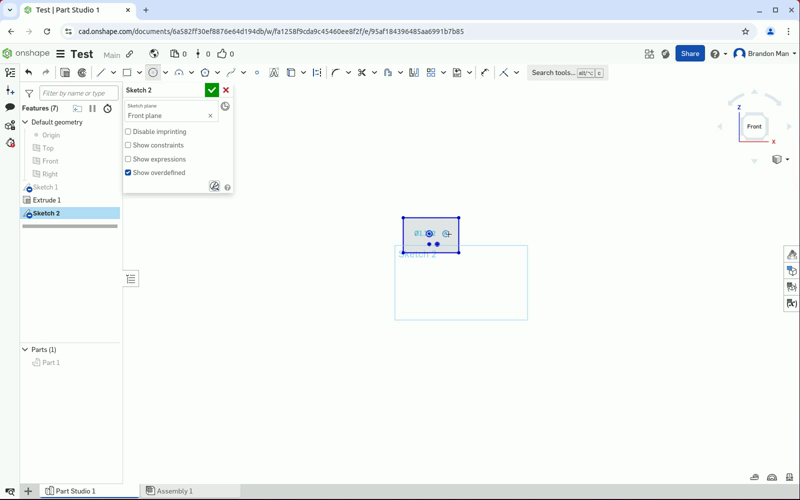
key(esc)
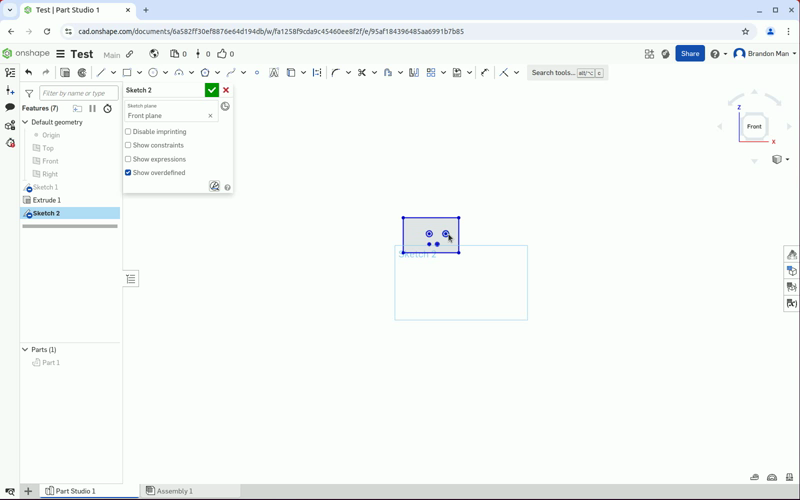
key(c)
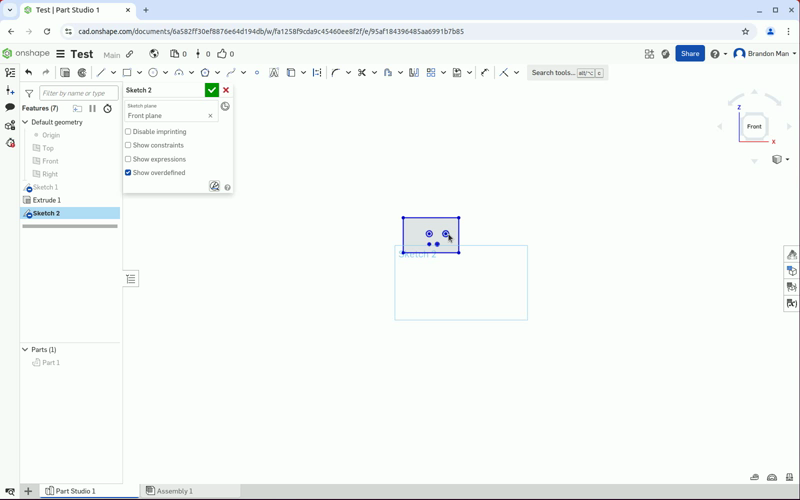
key_down(shift)
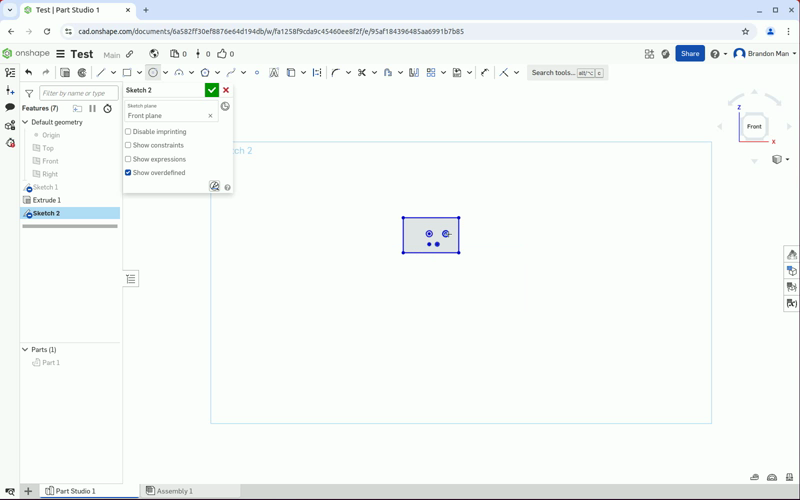
mouse_move(445, 244)
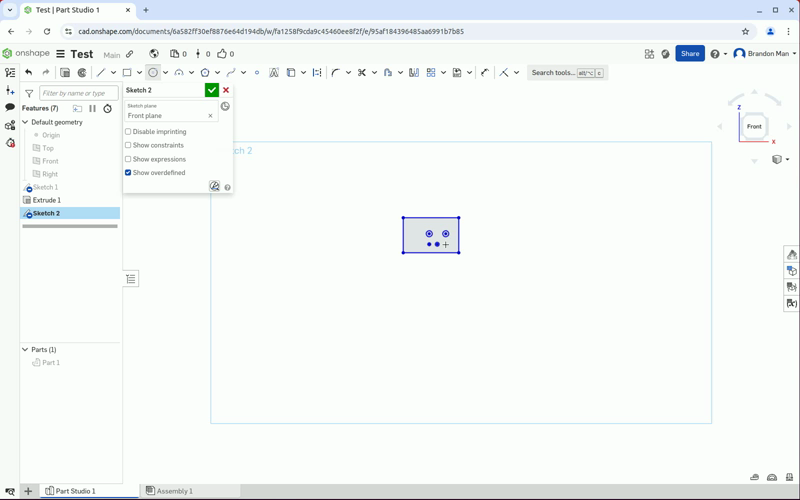
click(445, 244)
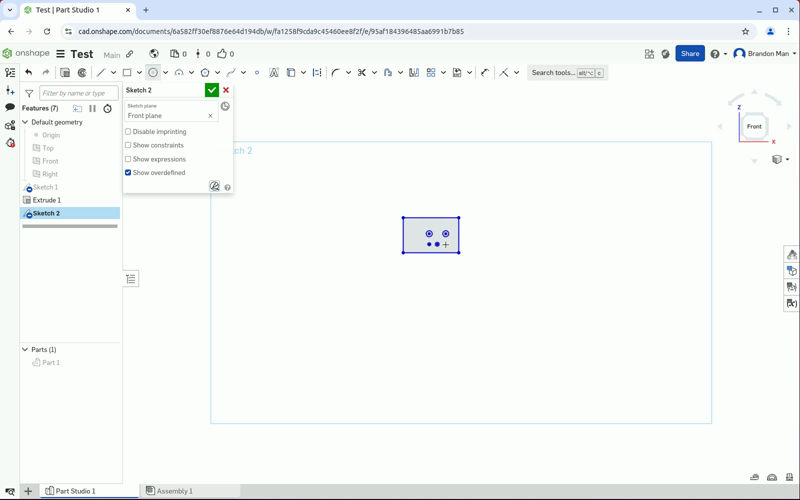
key_up(shift)
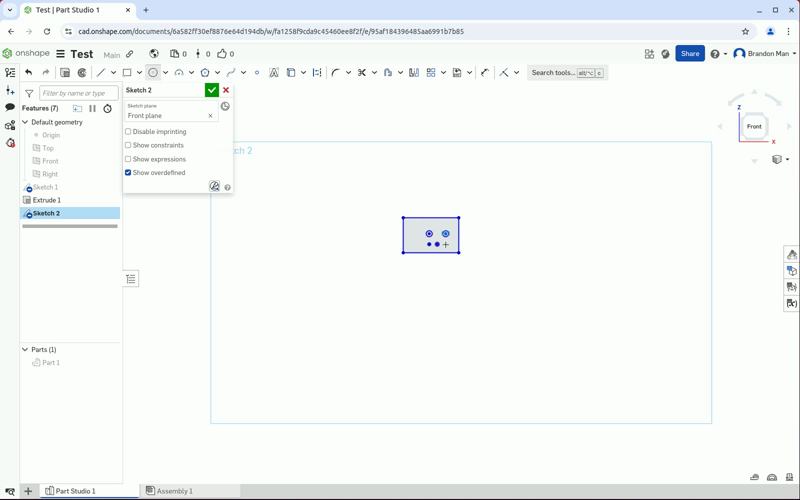
mouse_move(447, 244)
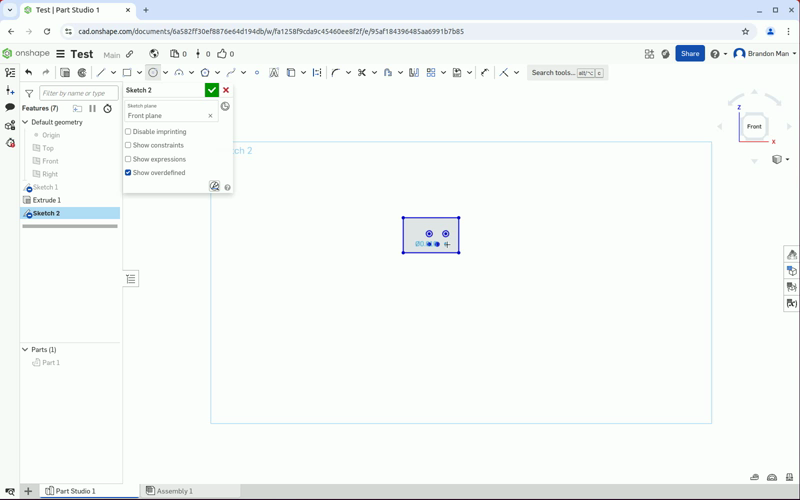
scroll(6)
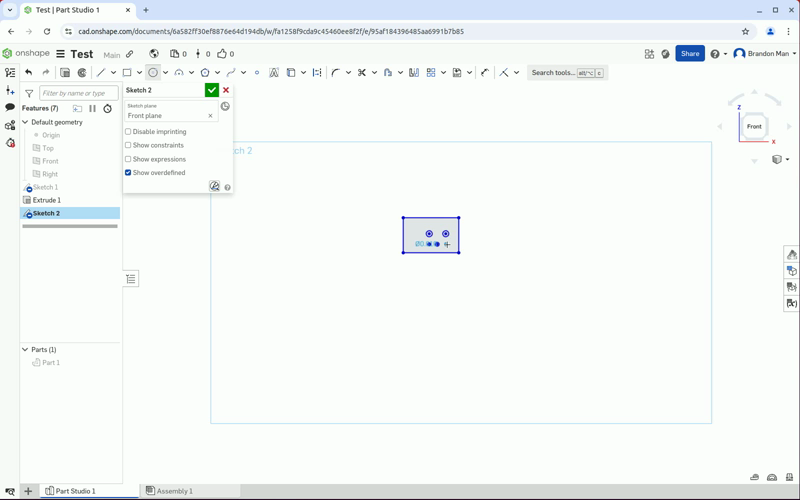
scroll(6)
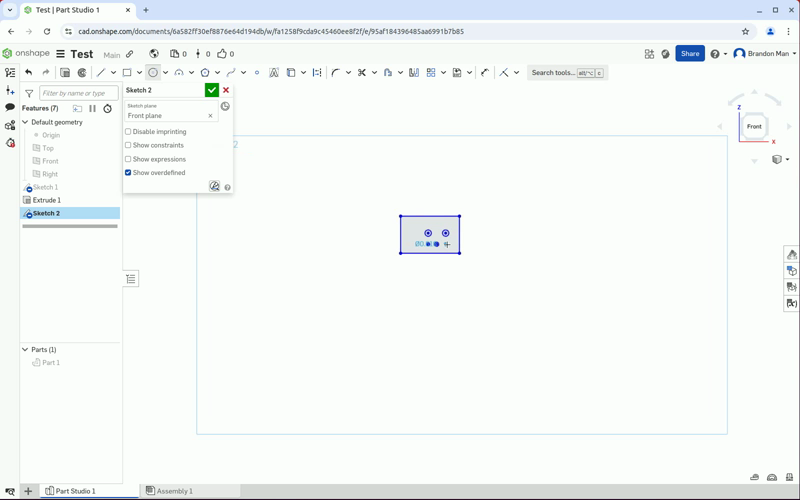
scroll(6)
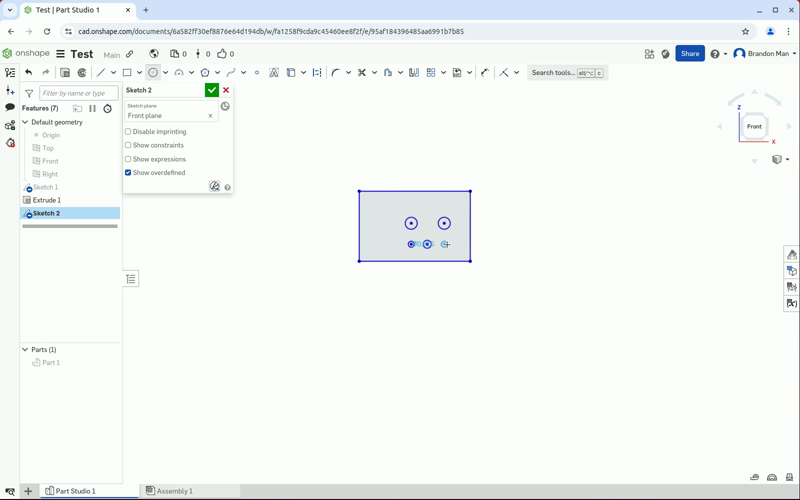
scroll(6)
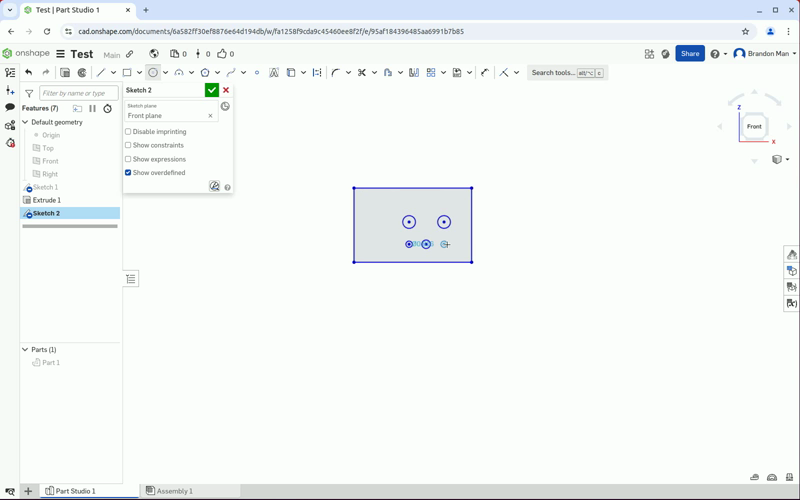
scroll(6)
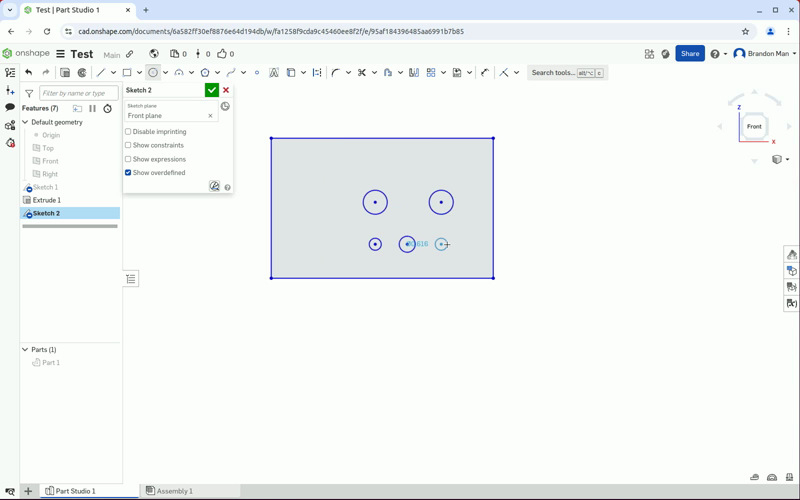
scroll(6)
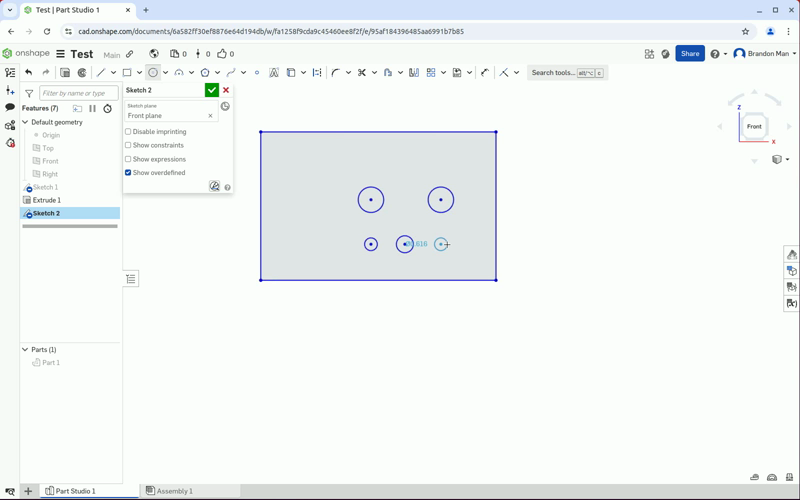
scroll(6)
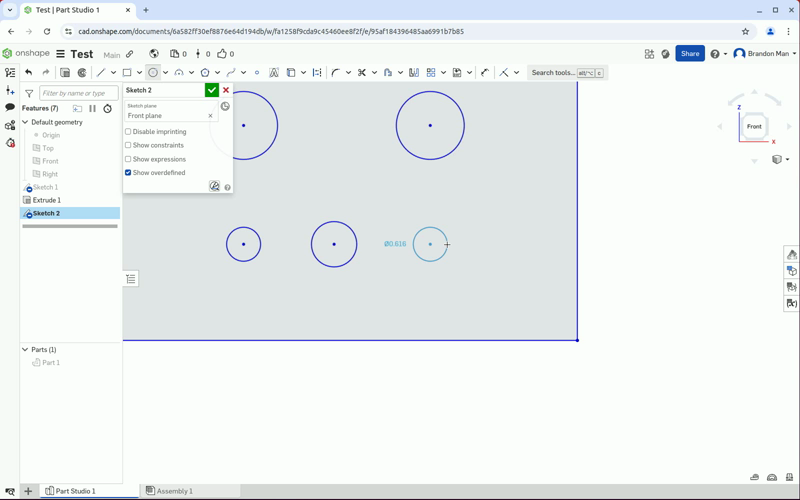
click(447, 244)
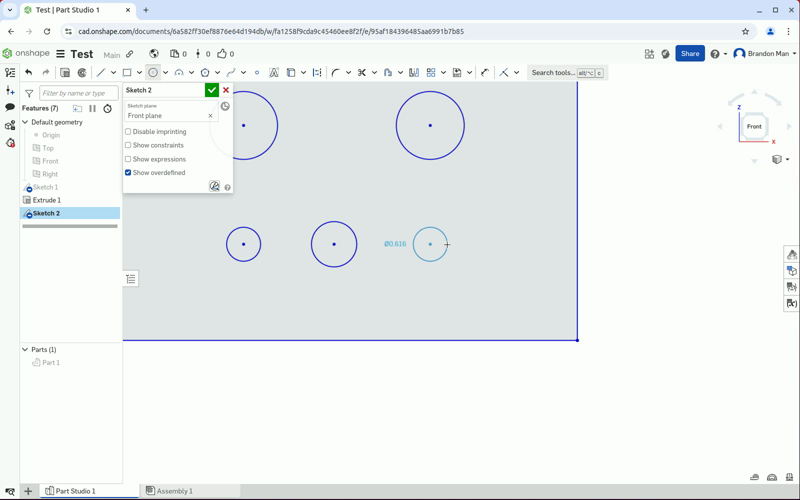
scroll(-6)
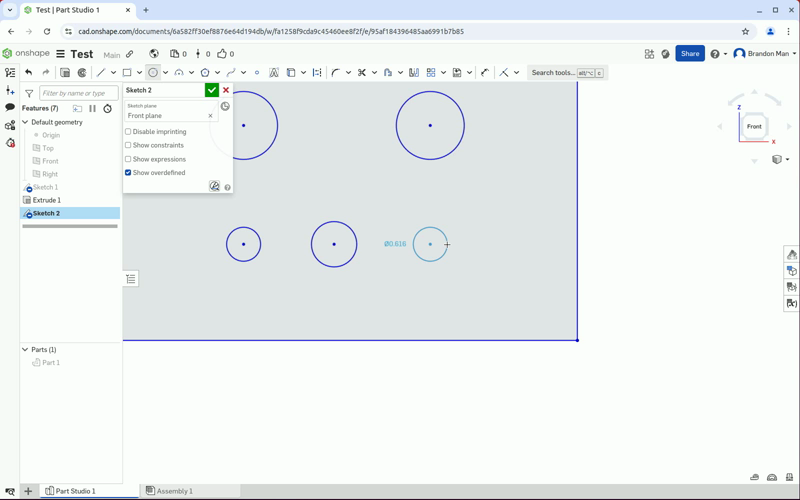
scroll(-6)
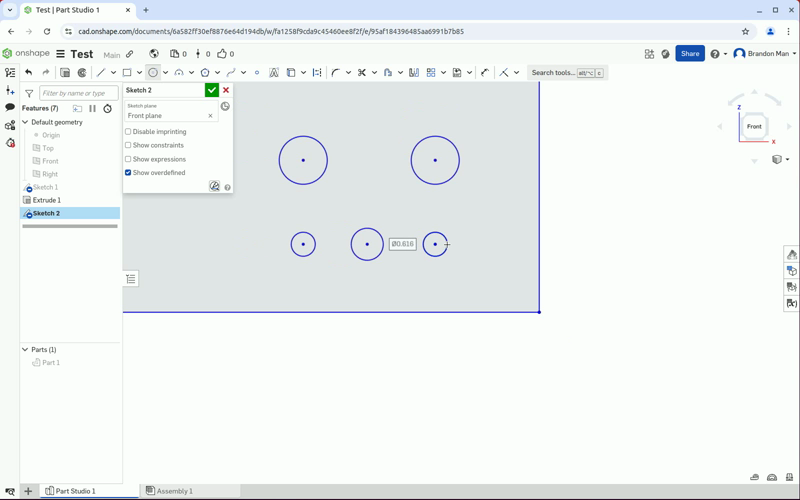
scroll(-6)
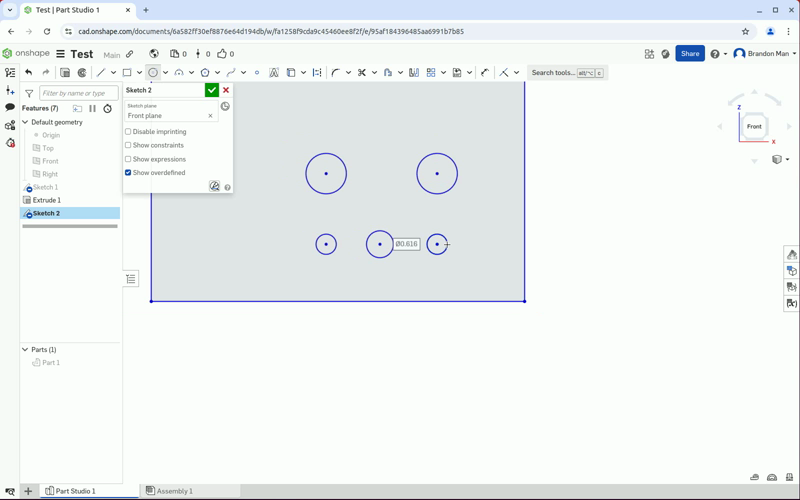
scroll(-6)
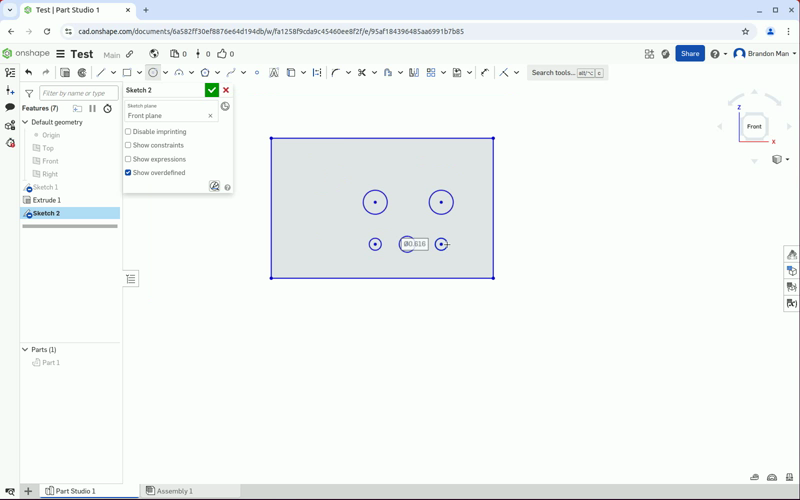
scroll(-6)
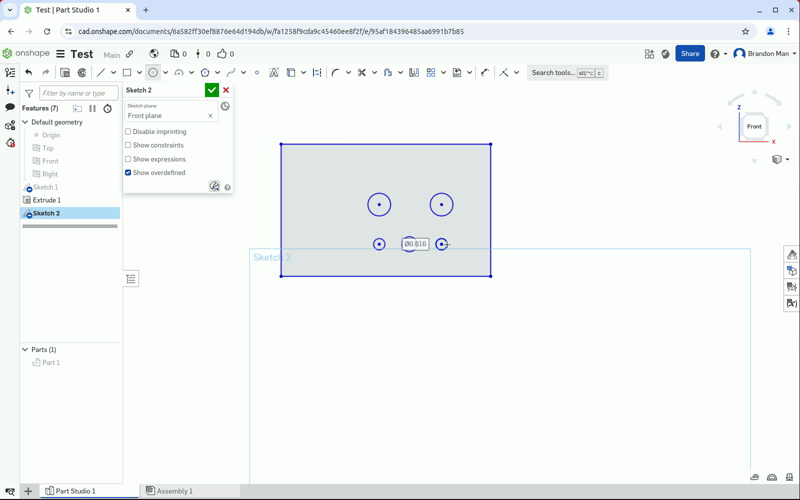
scroll(-6)
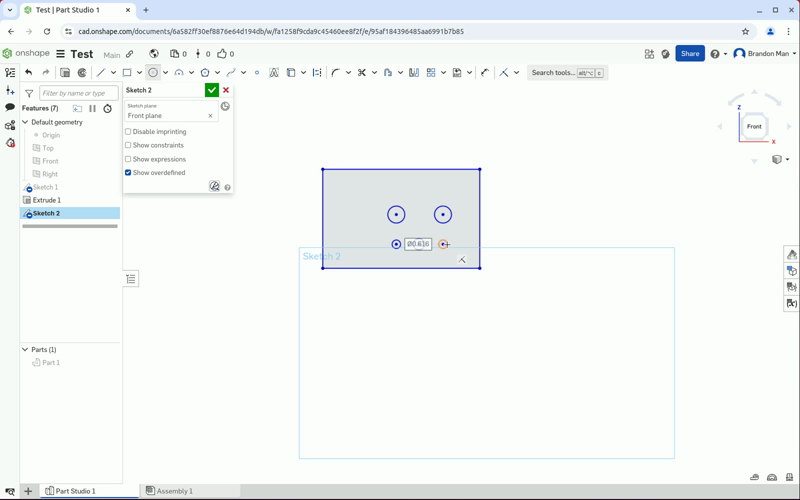
scroll(-6)
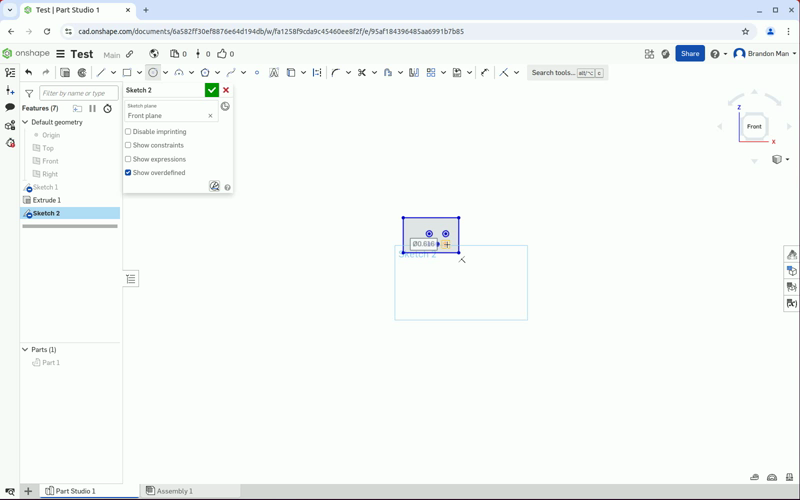
key(esc)
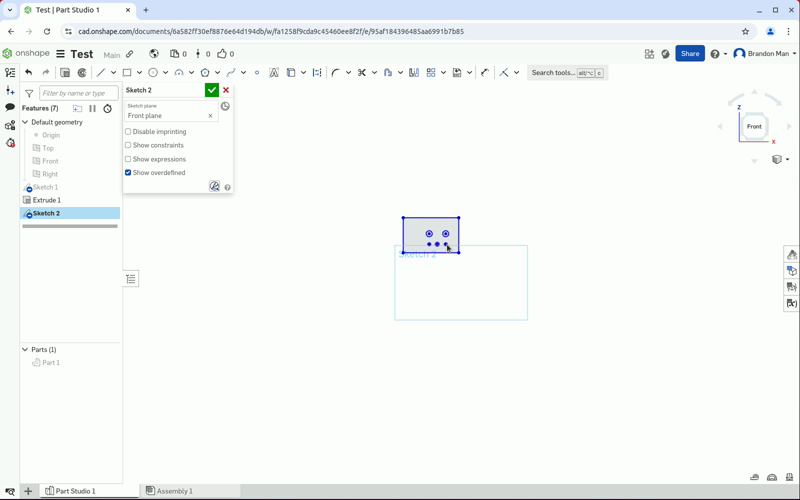
mouse_move(410, 240)
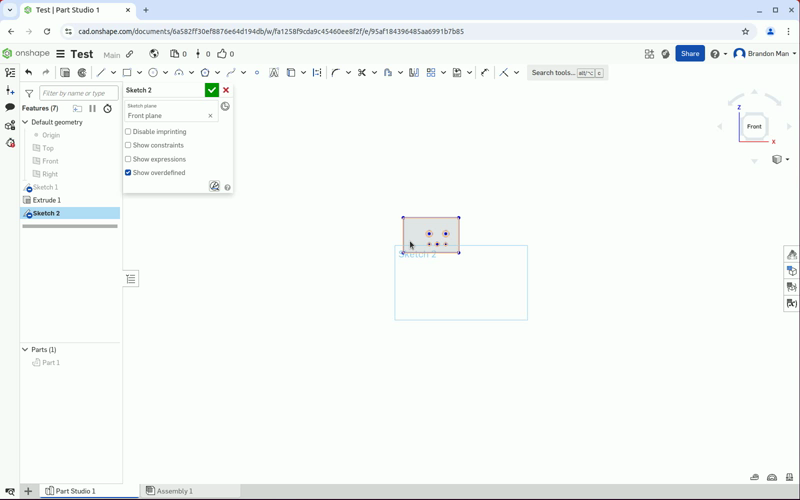
click(410, 240)
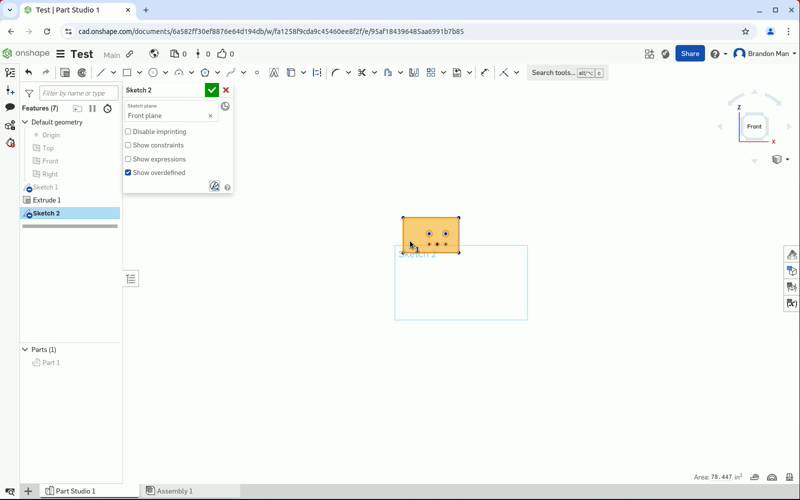
mouse_move(73, 352)
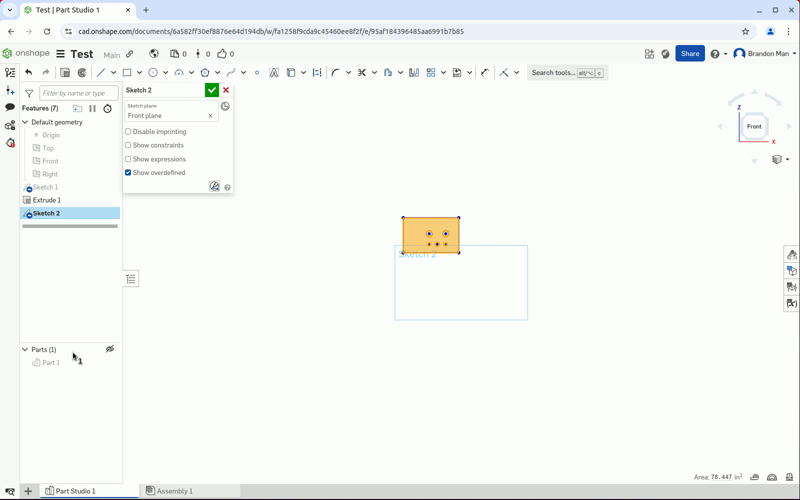
key(shift+y)
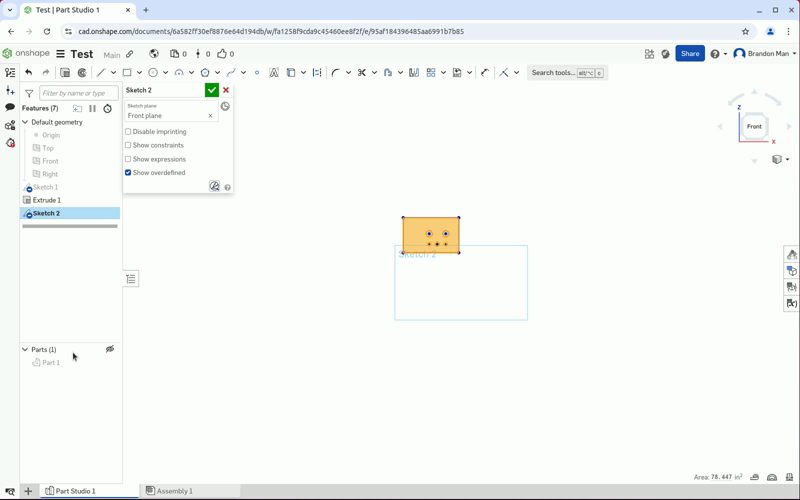
key(shift+e)
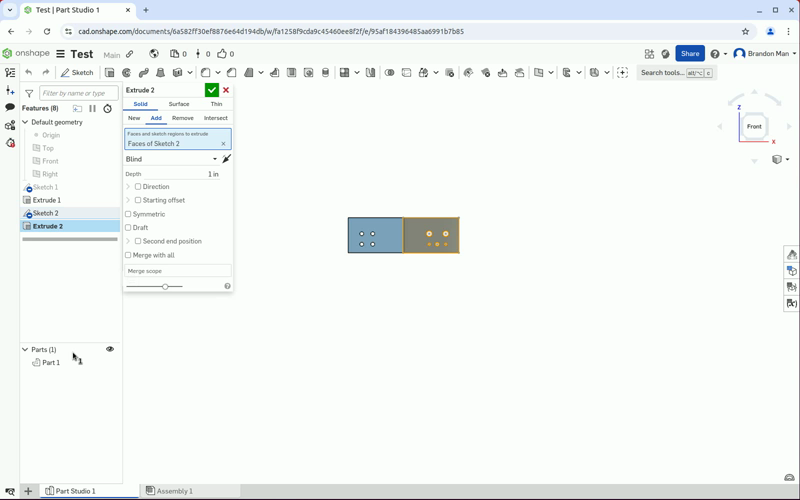
mouse_move(143, 106)
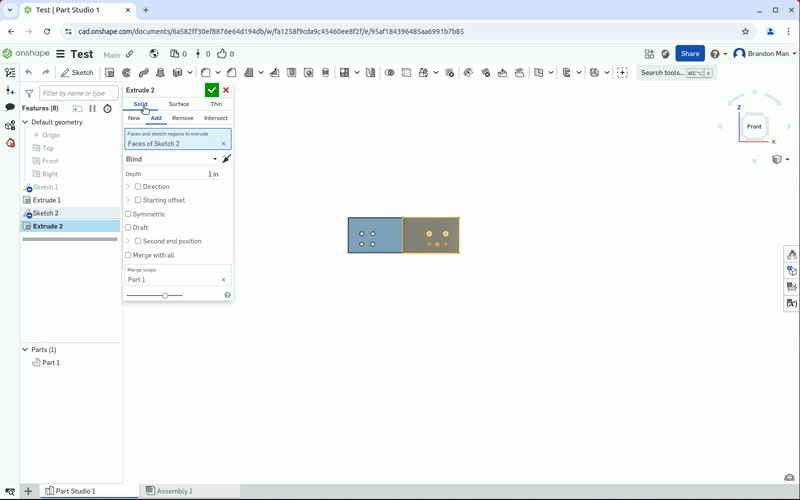
click(143, 106)
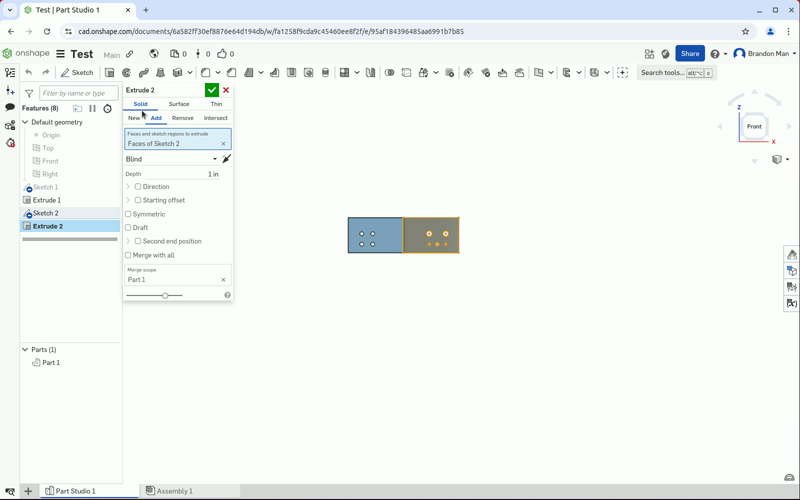
mouse_move(137, 120)
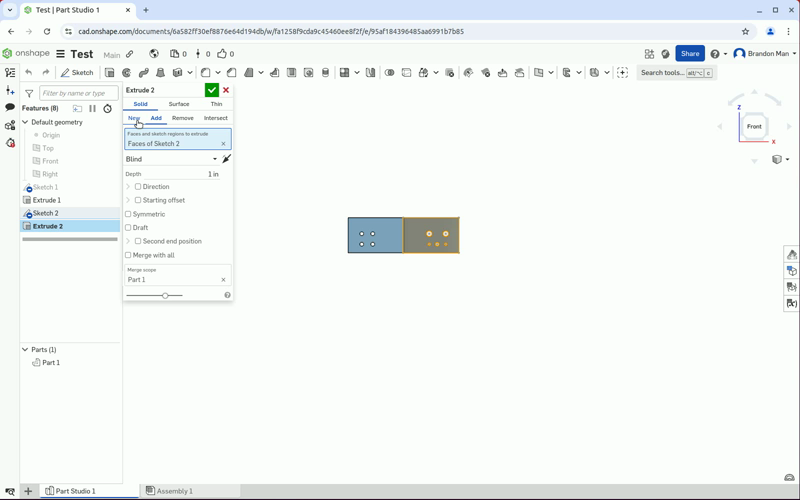
click(137, 120)
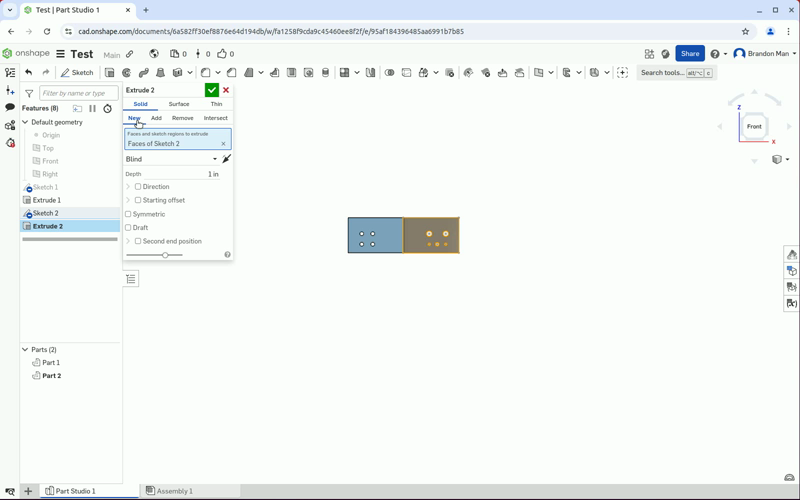
key(tab, 4)
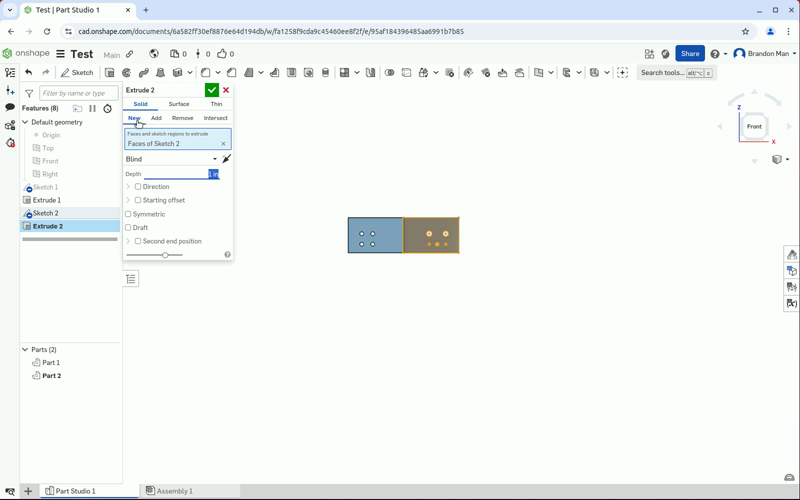
text(0.241)
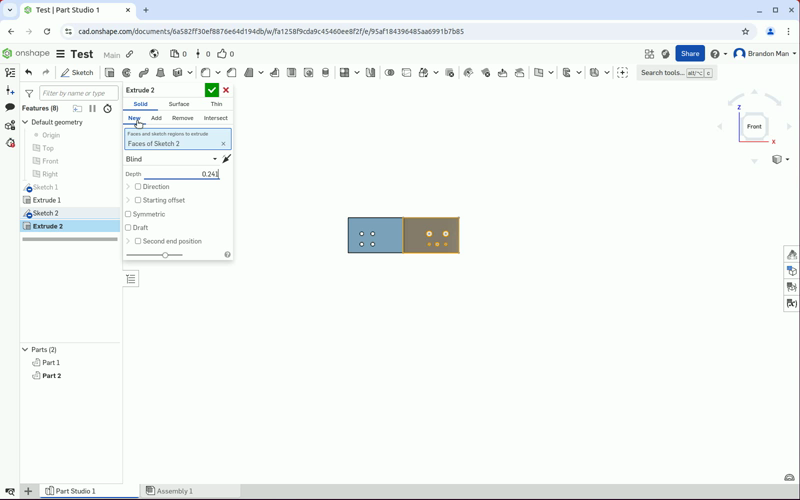
key(enter)
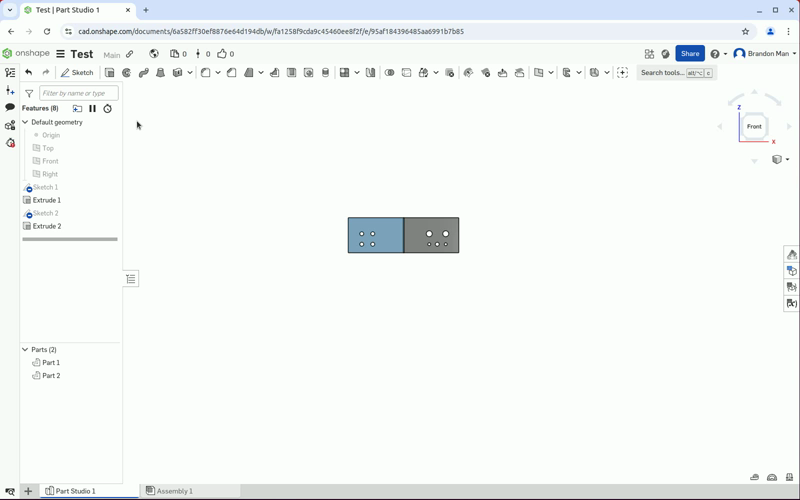
key(shift+h)
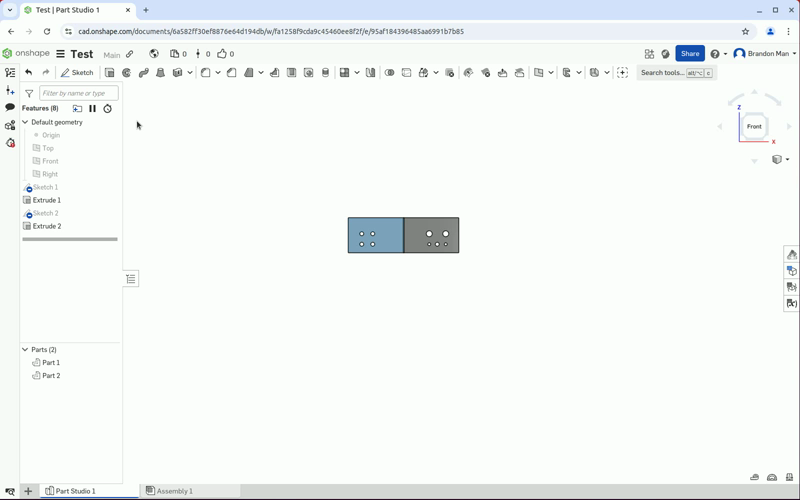
key(shift+h)
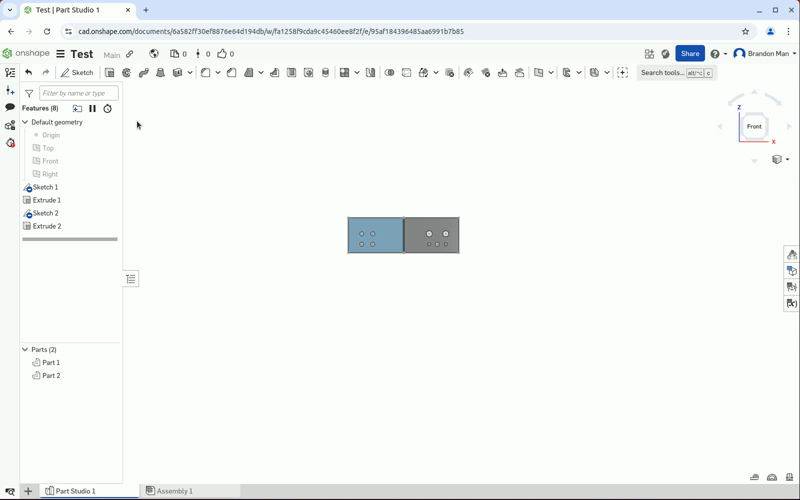
key(shift+7)
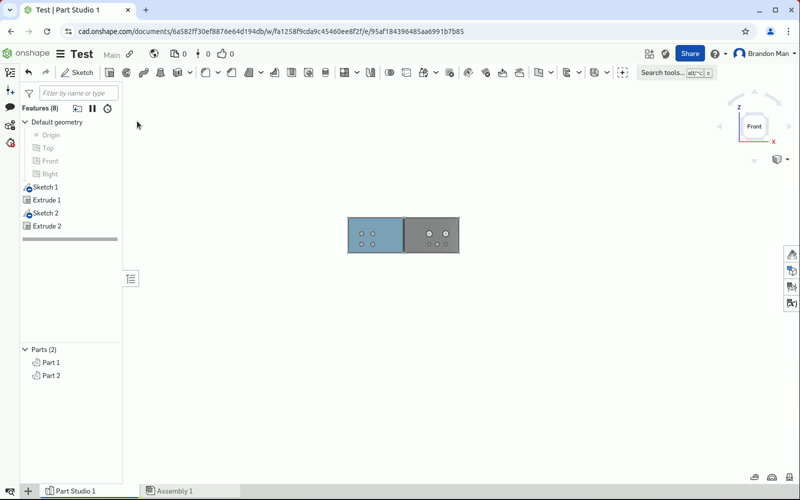
key(left, 2)
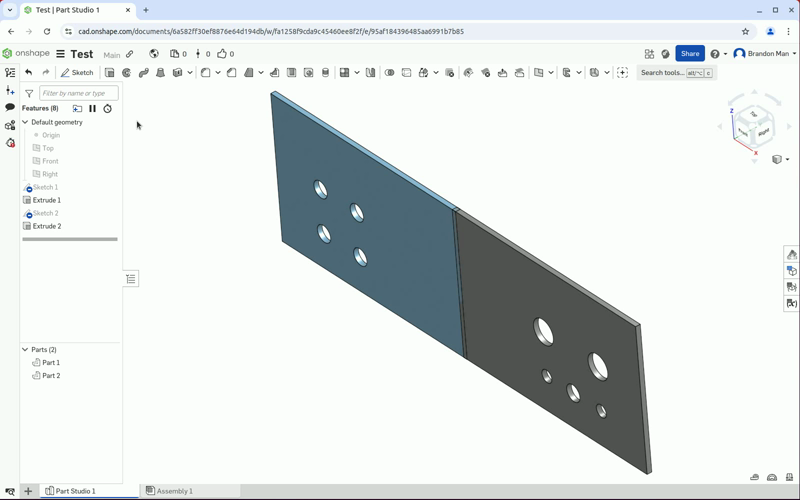
key(down, 2)
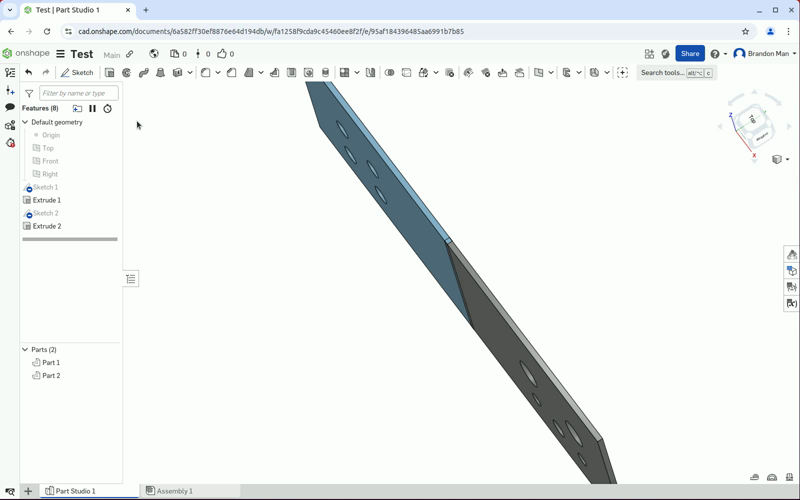
key(up, 2)
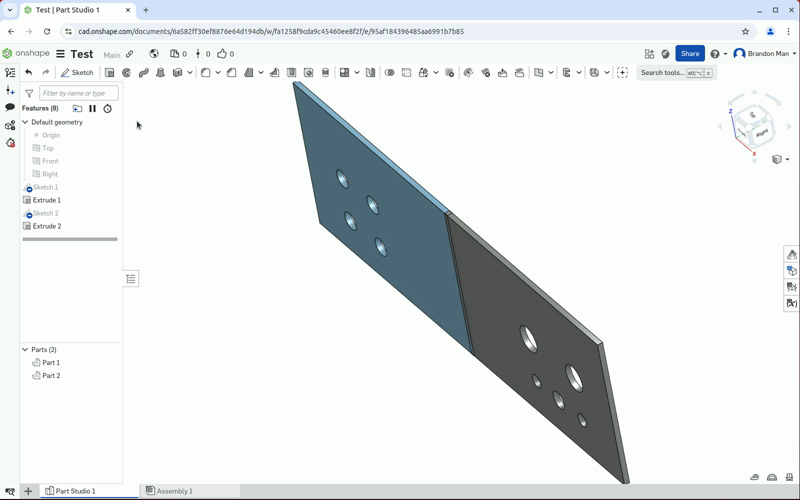
key(right, 2)
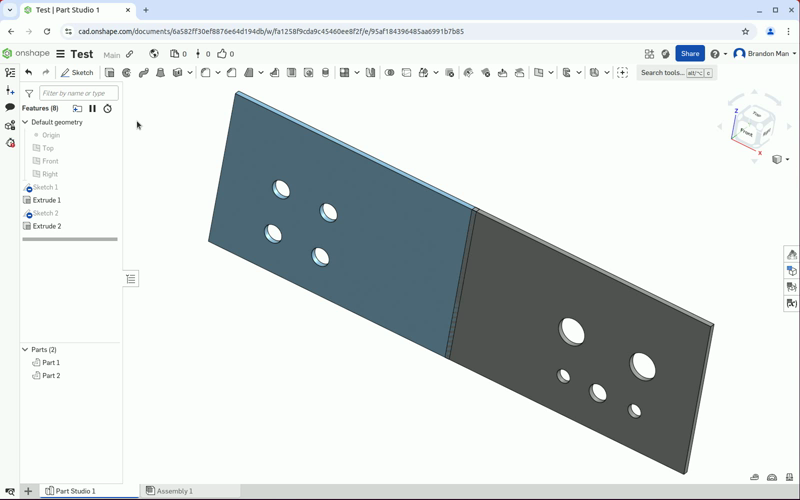
mouse_move(73, 189)
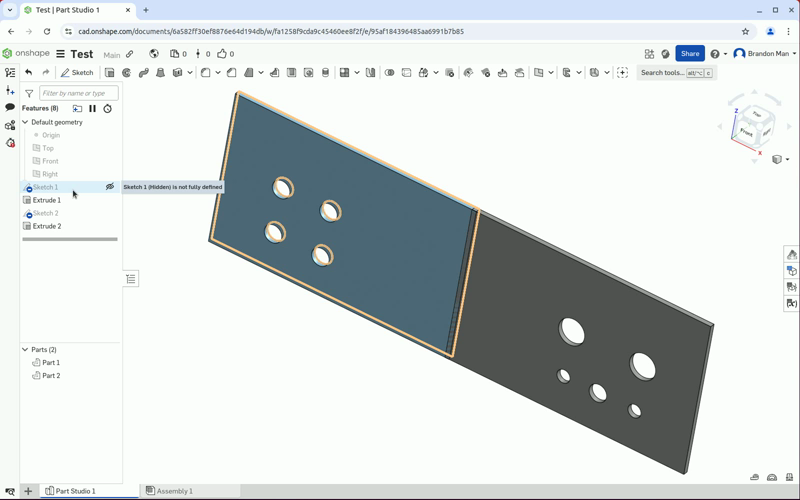
click(73, 189)